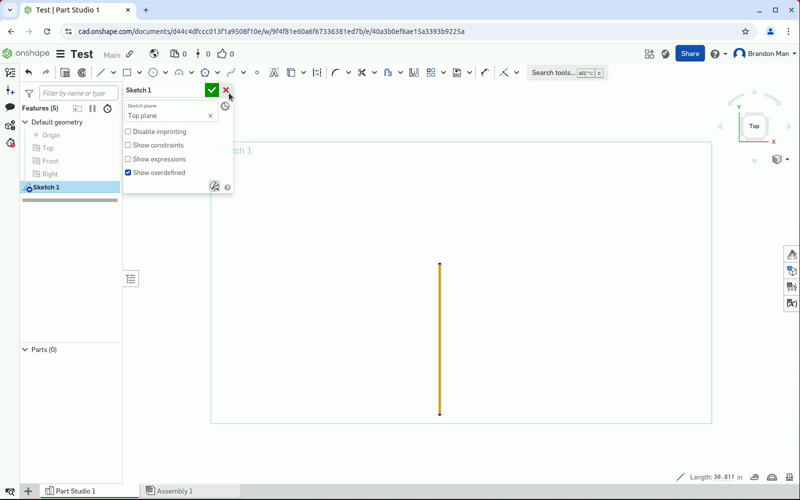
key(shift+h)
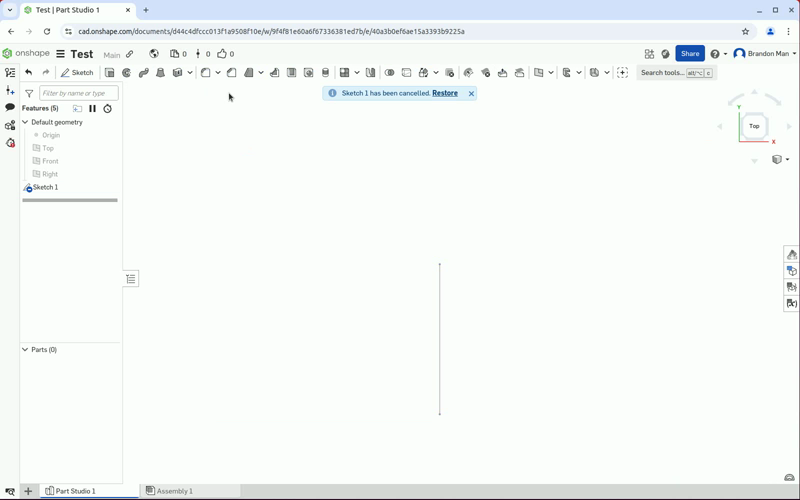
key(shift+s)
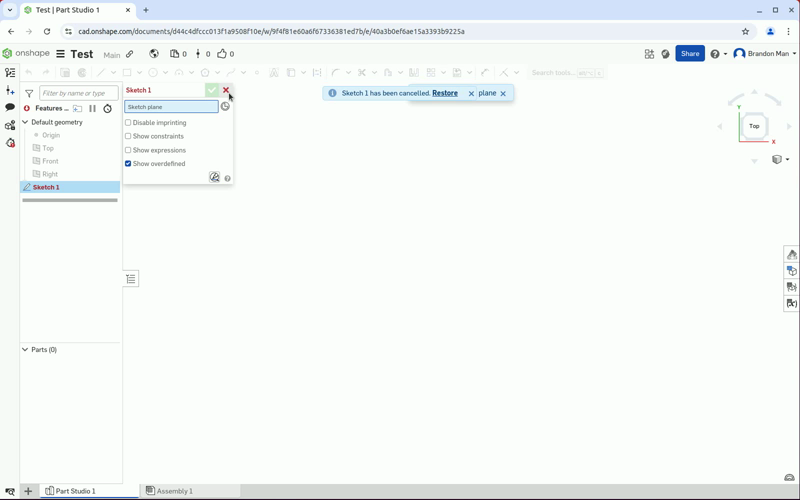
mouse_move(73, 150)
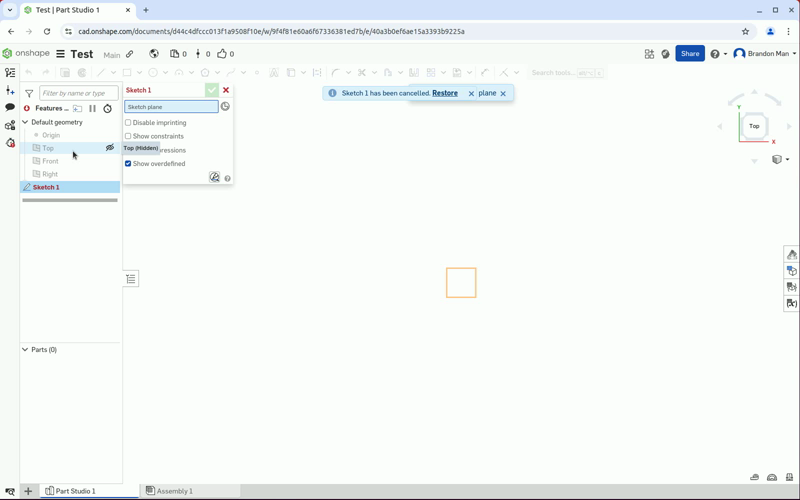
click(73, 150)
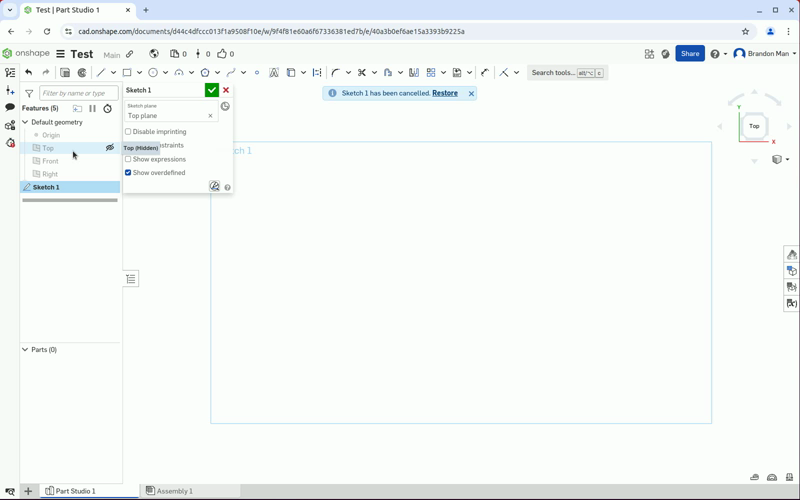
mouse_move(73, 352)
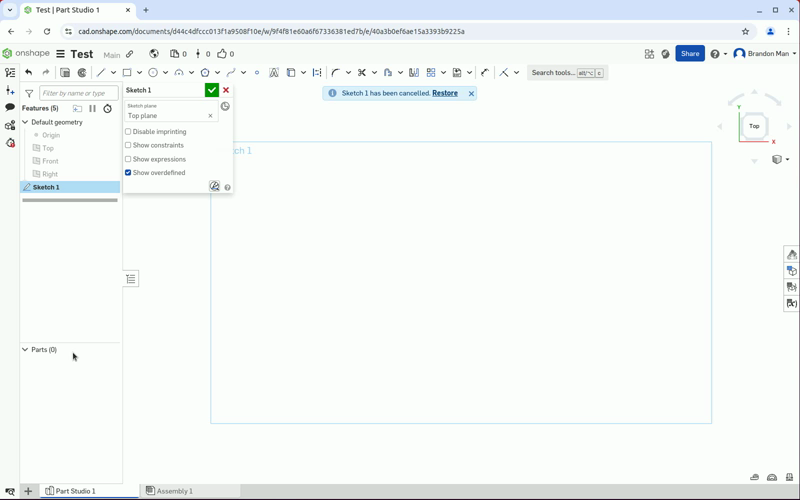
key(y)
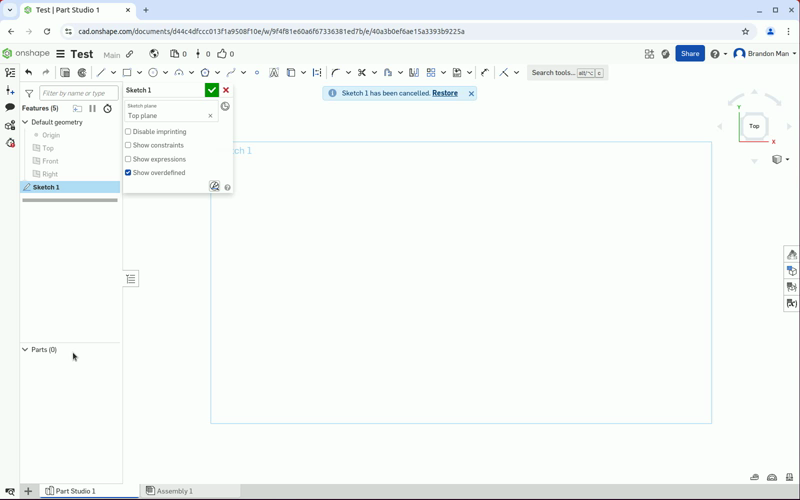
key(a)
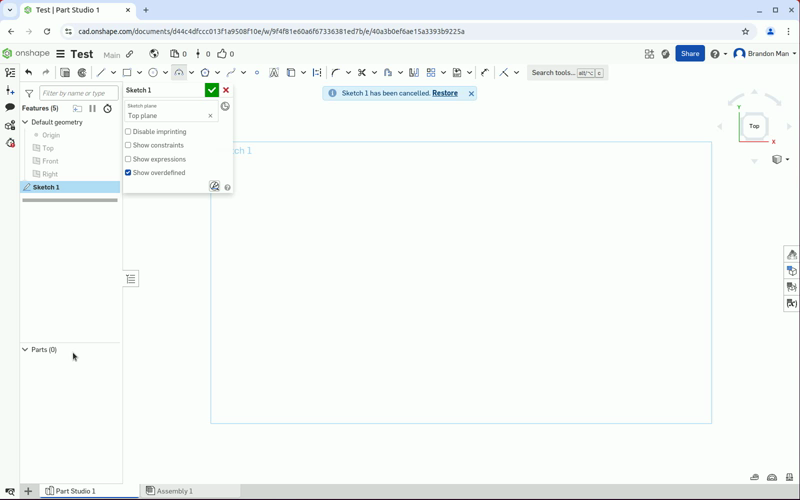
key_down(shift)
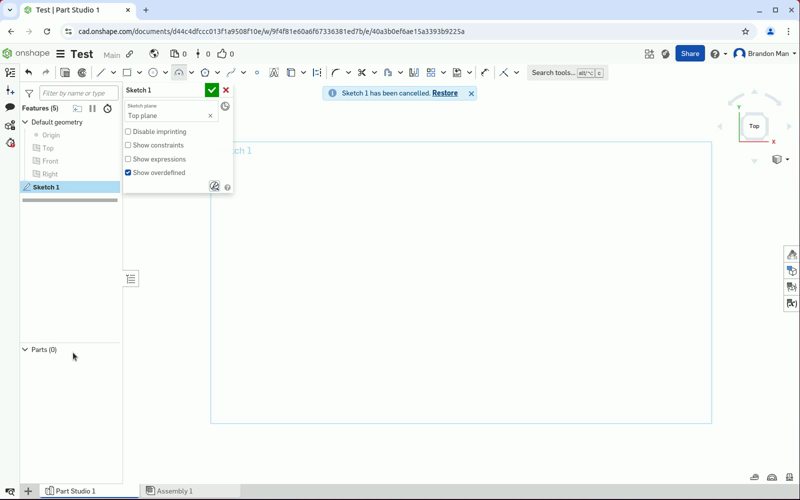
mouse_move(348, 282)
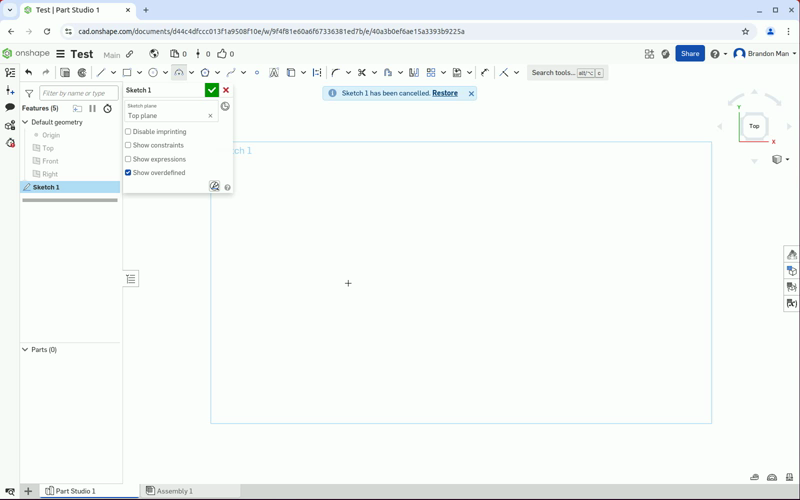
click(348, 282)
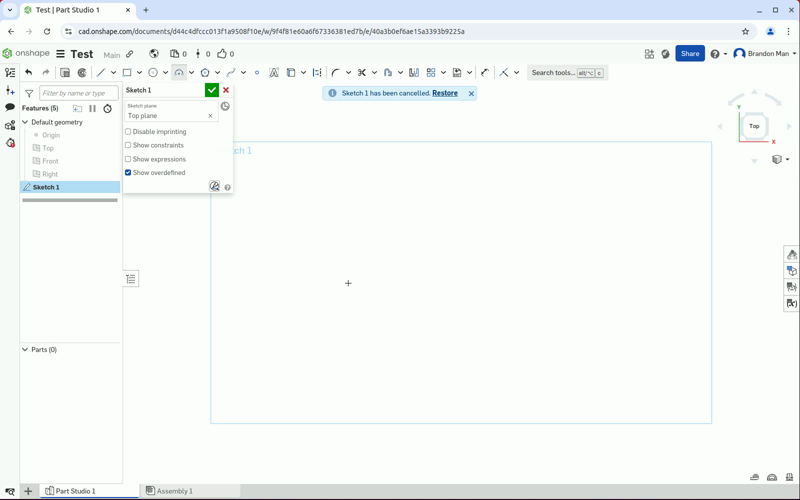
key_up(shift)
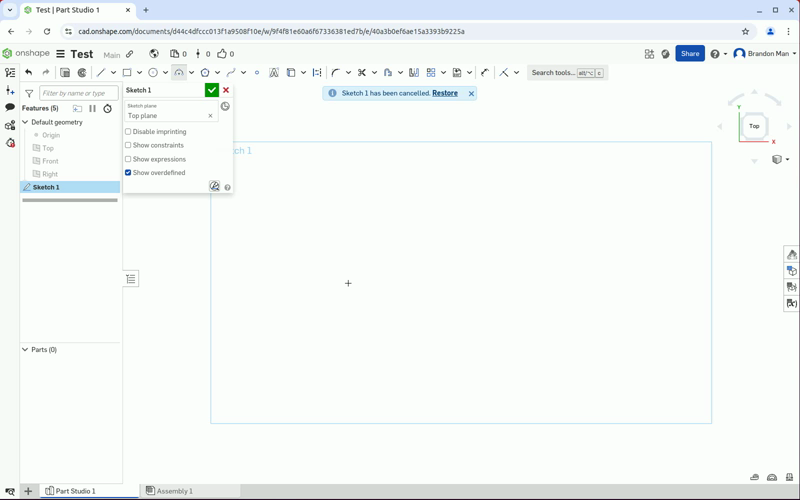
key_down(shift)
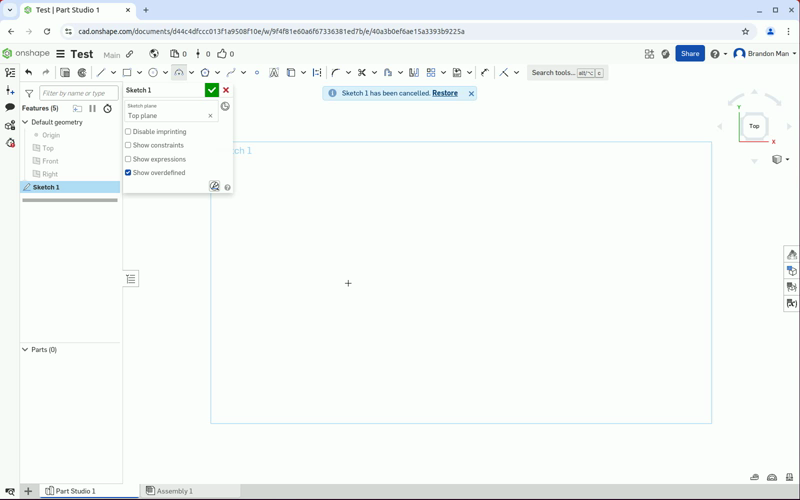
mouse_move(460, 395)
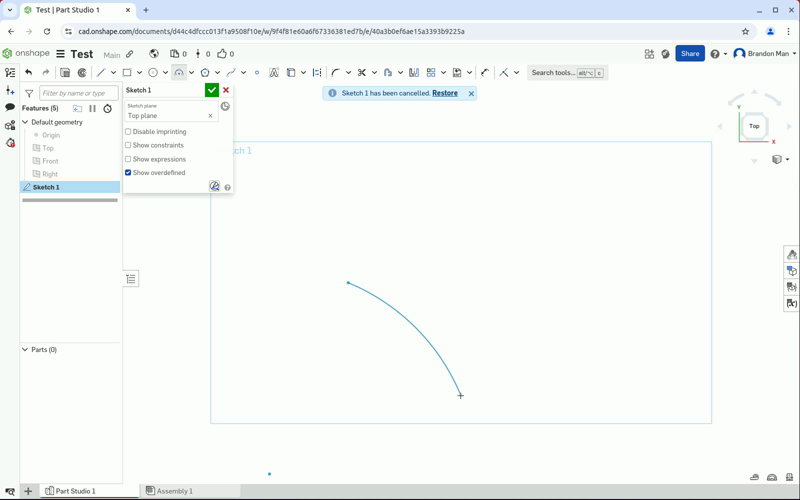
click(460, 395)
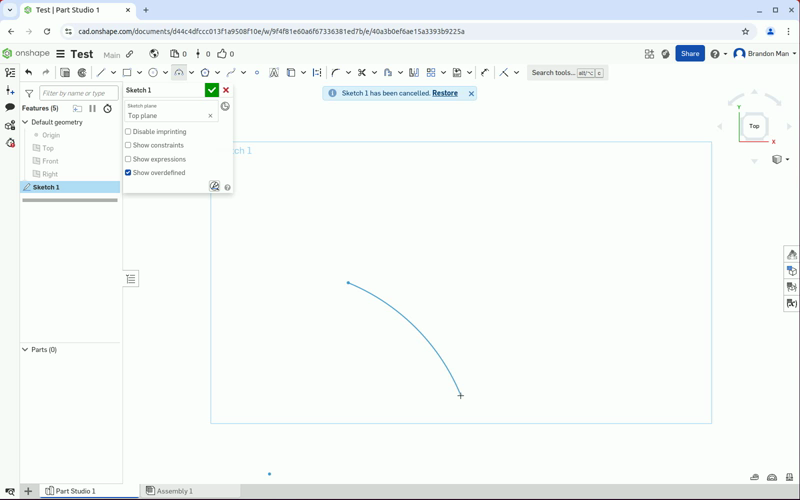
mouse_move(381, 362)
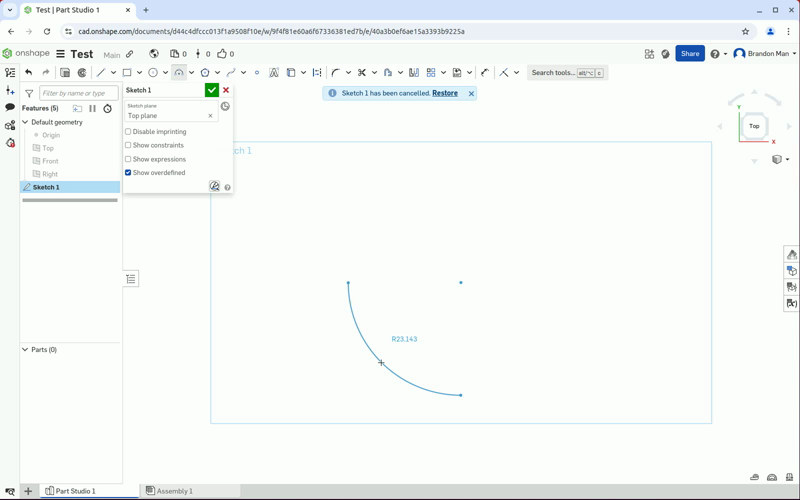
click(381, 362)
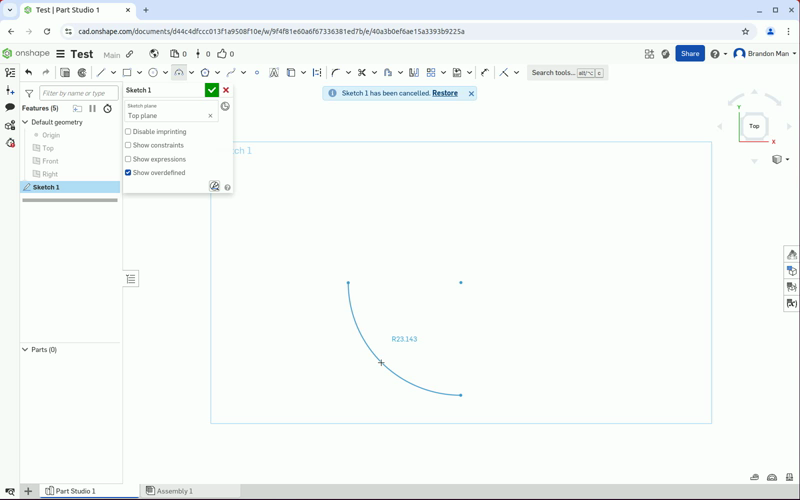
key_up(shift)
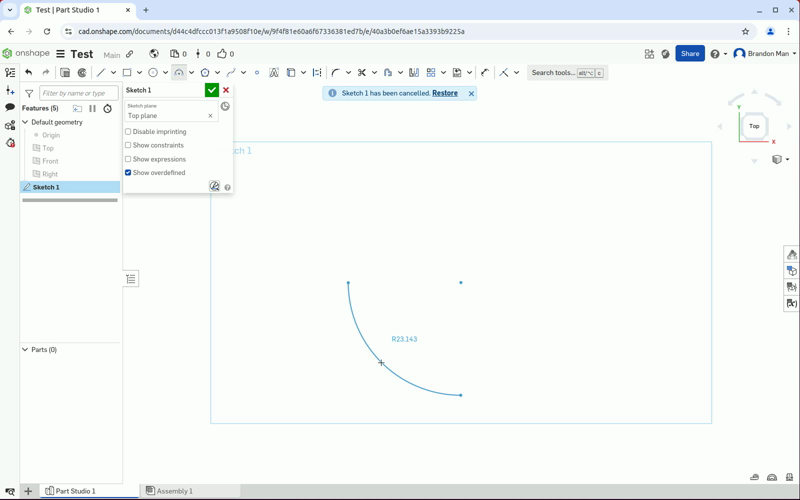
key(esc)
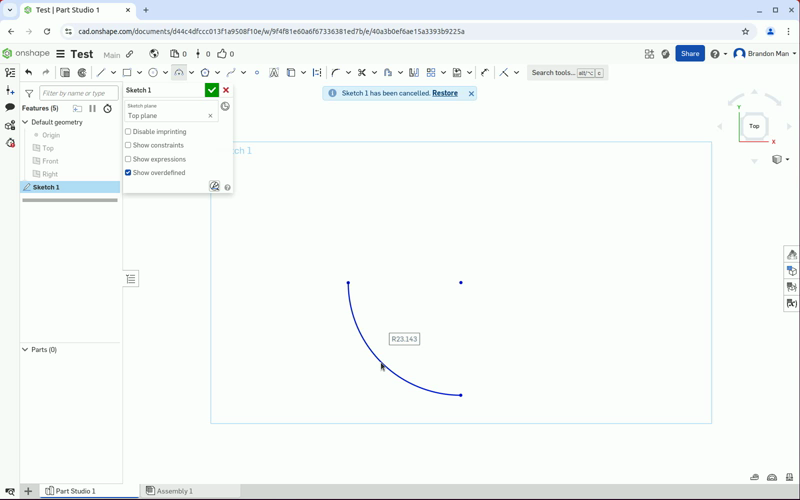
key(l)
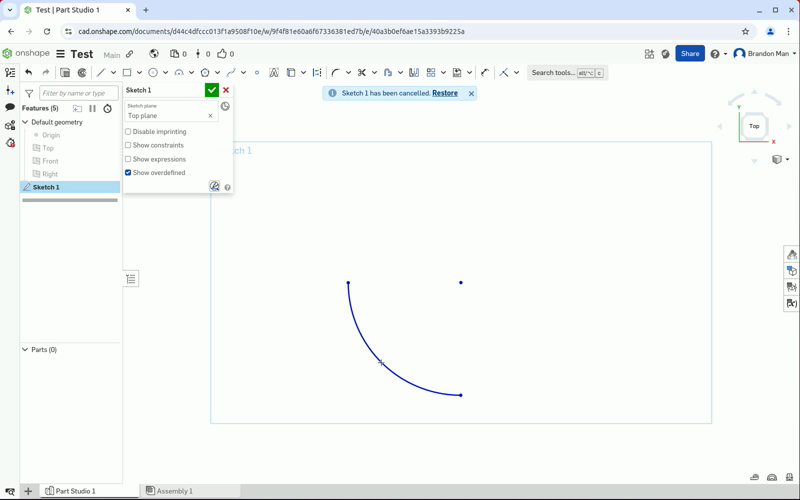
mouse_move(460, 395)
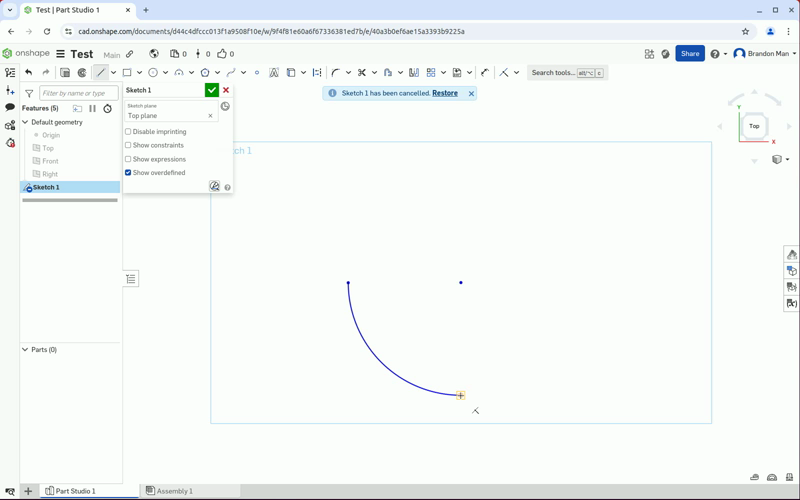
click(460, 395)
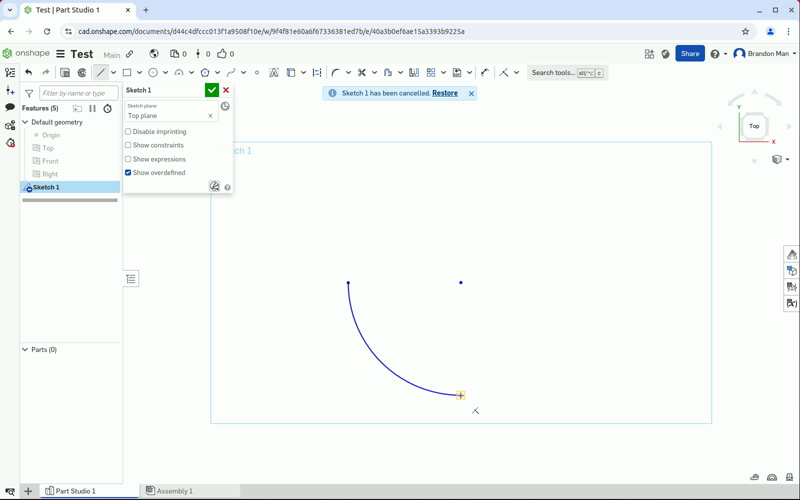
key_down(shift)
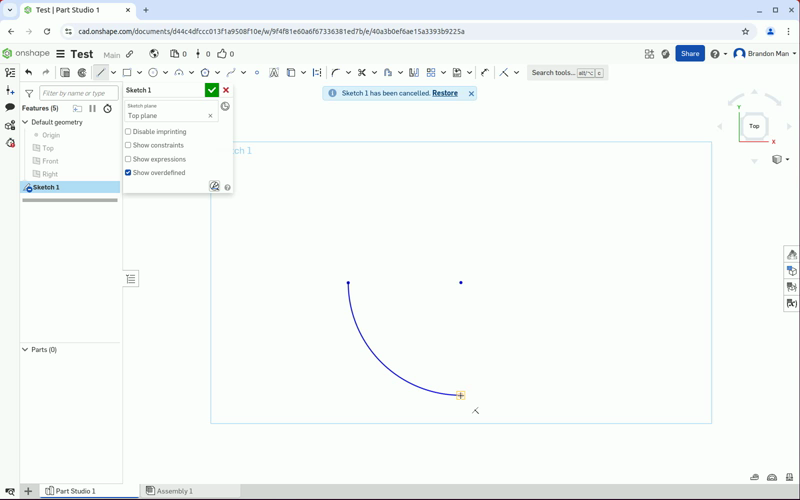
mouse_move(490, 395)
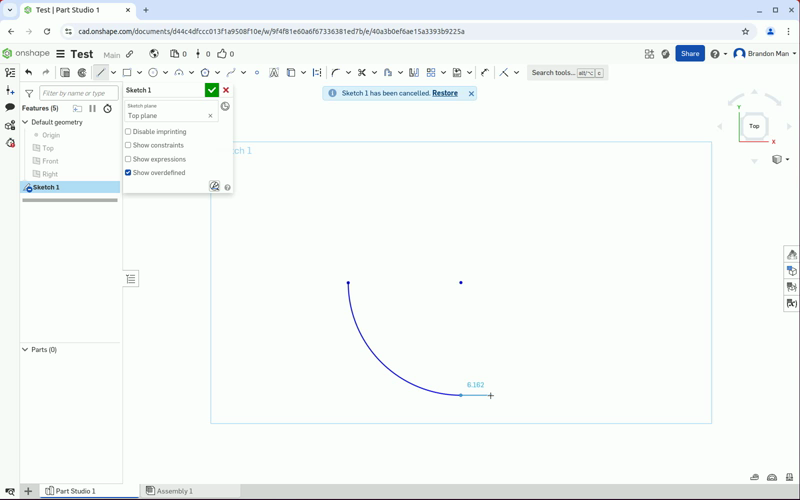
mouse_move(460, 387)
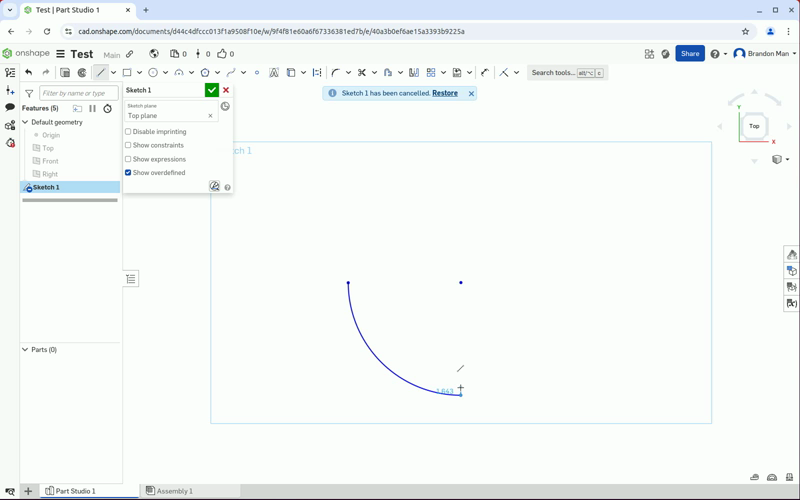
click(460, 387)
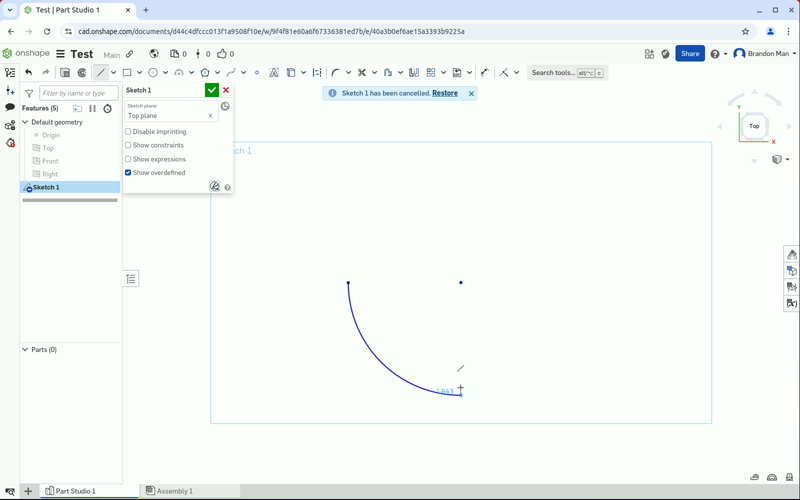
key_up(shift)
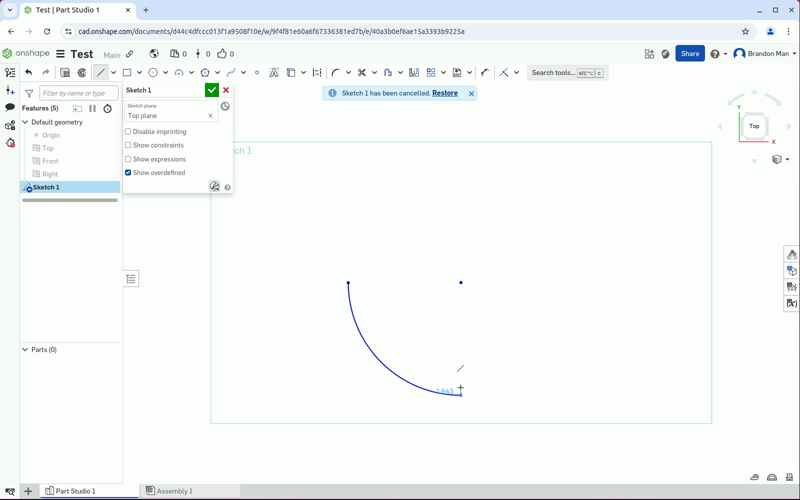
key(esc)
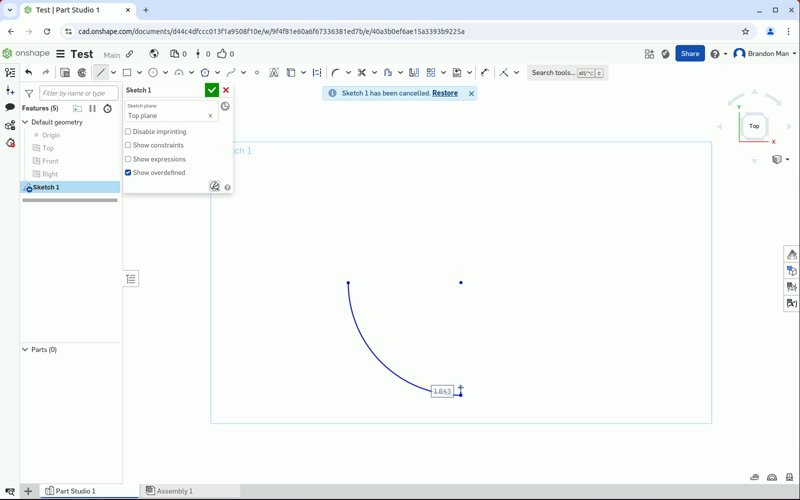
key(a)
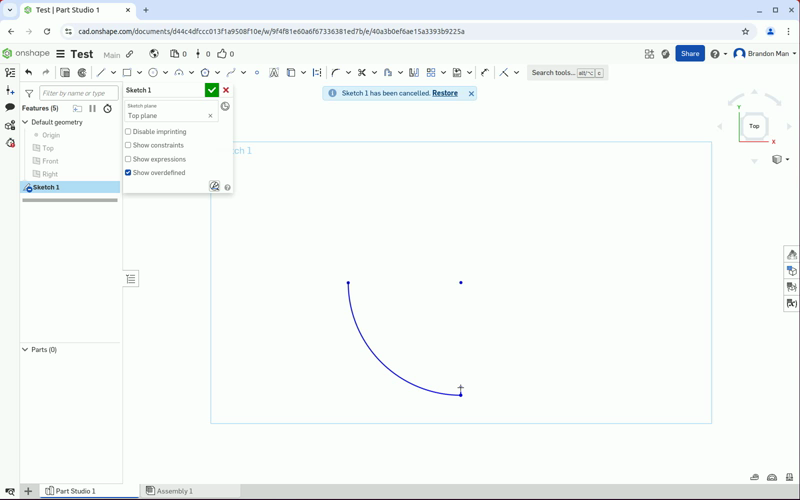
mouse_move(460, 387)
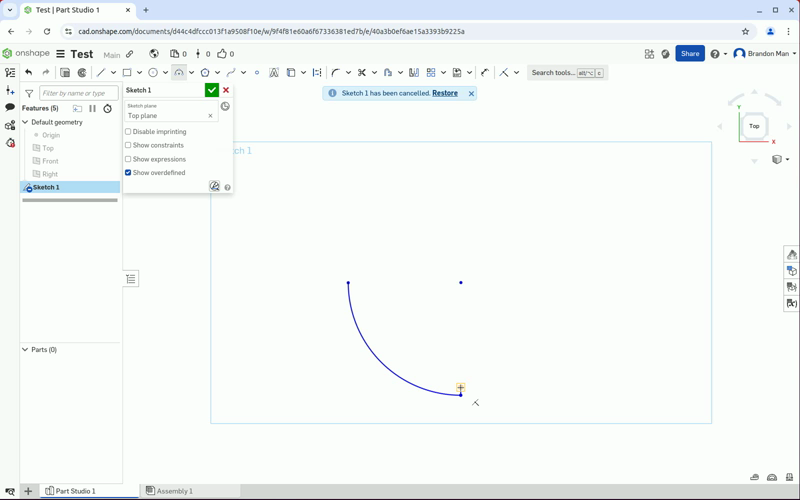
click(460, 387)
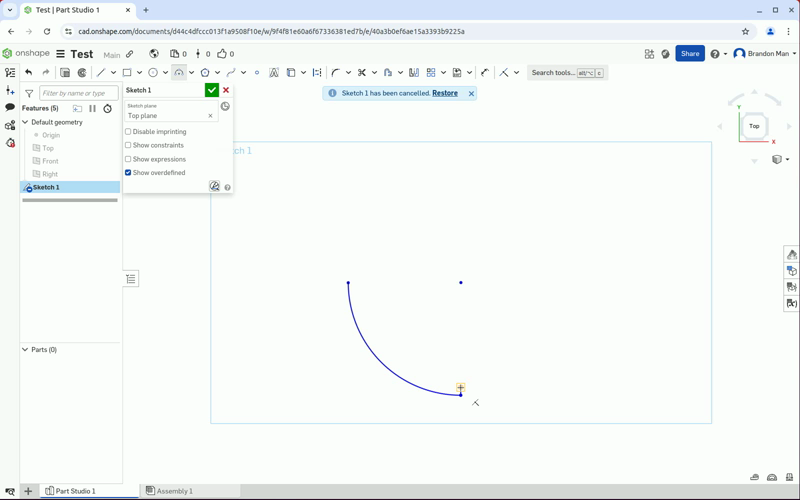
key_down(shift)
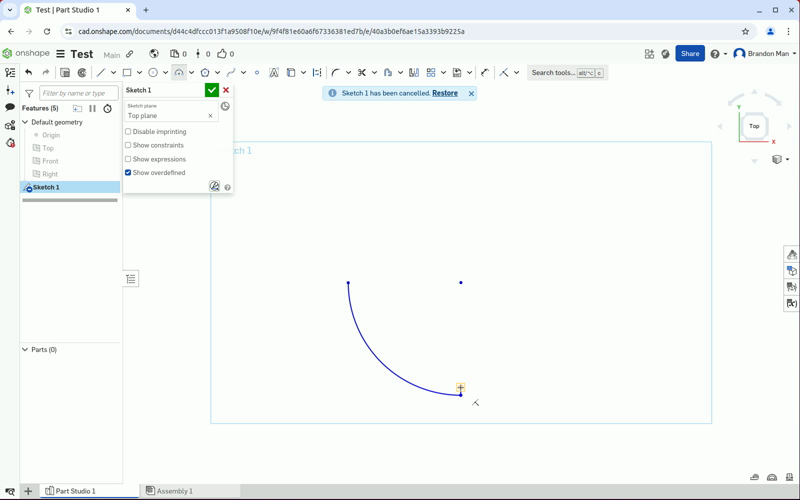
mouse_move(356, 282)
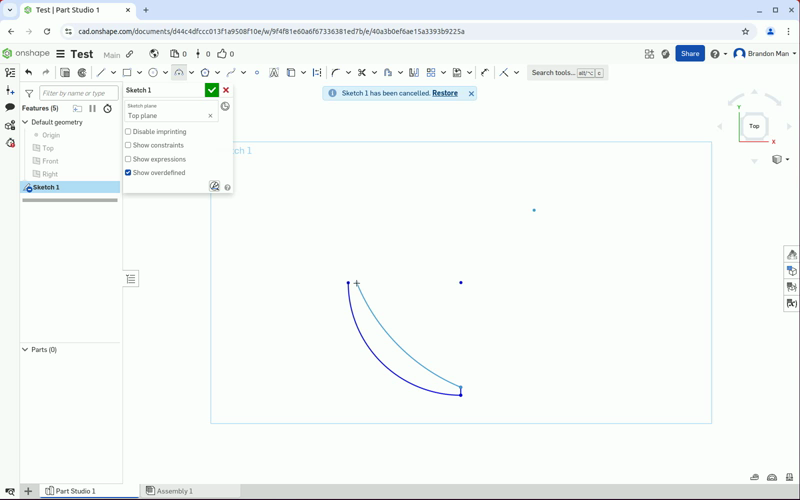
click(356, 282)
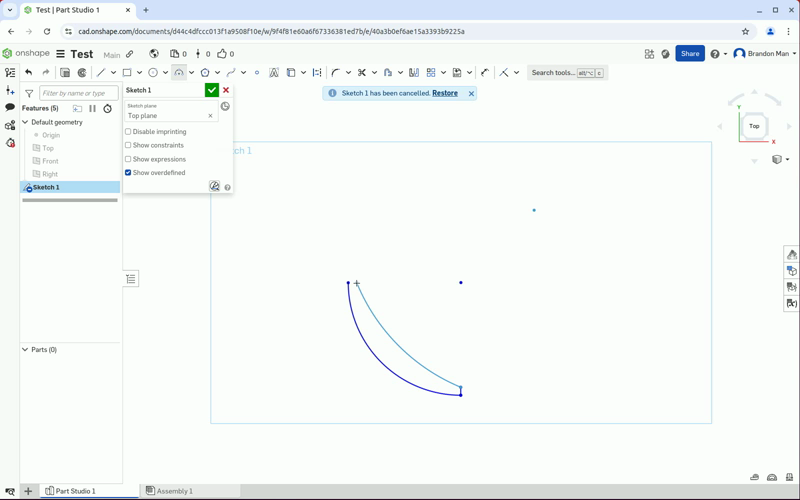
mouse_move(386, 356)
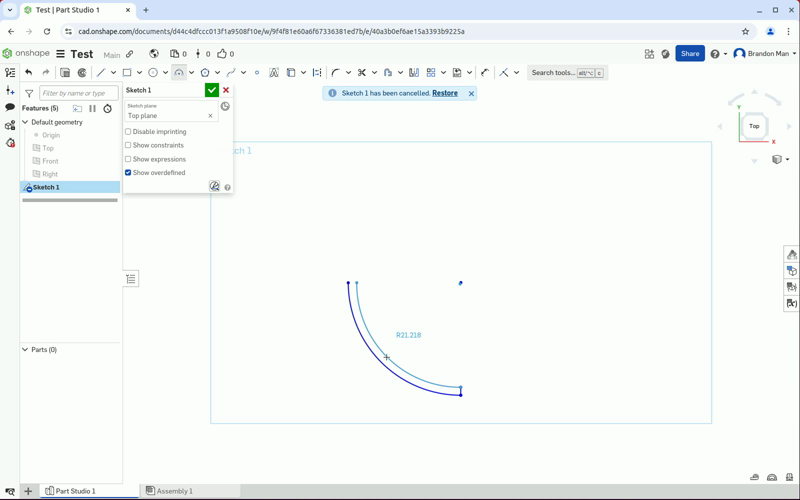
click(386, 356)
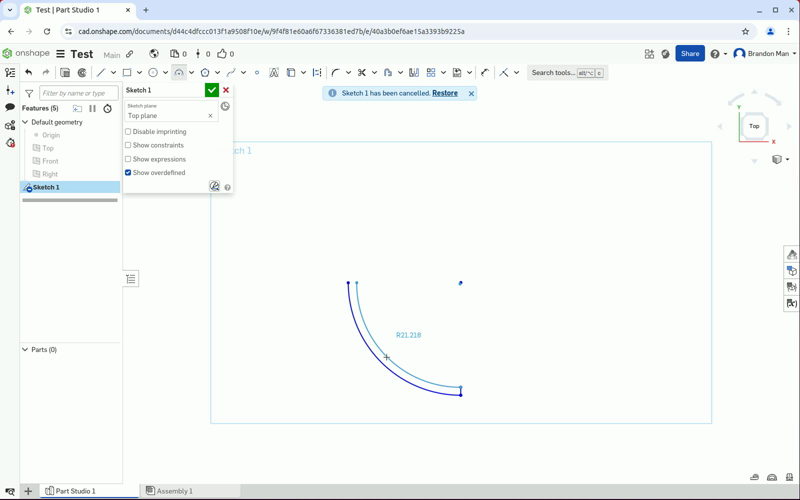
key_up(shift)
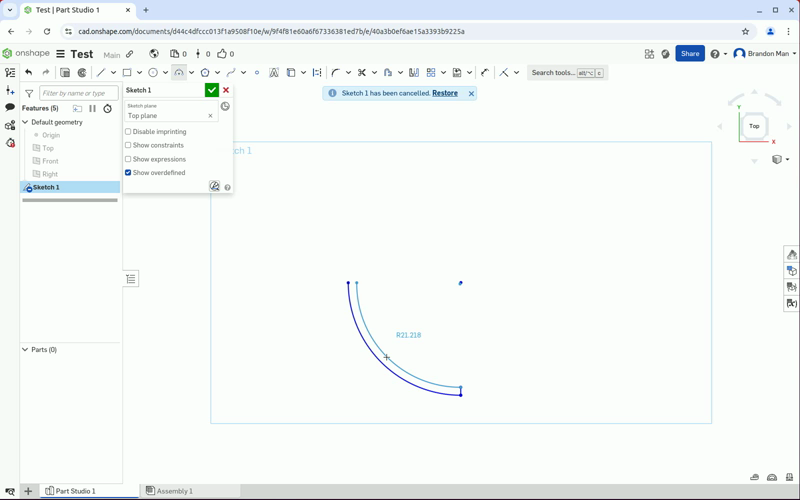
key(esc)
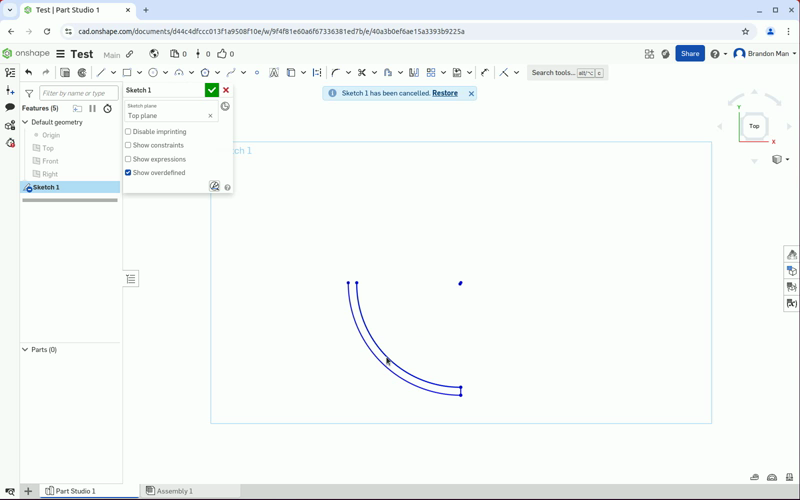
key(l)
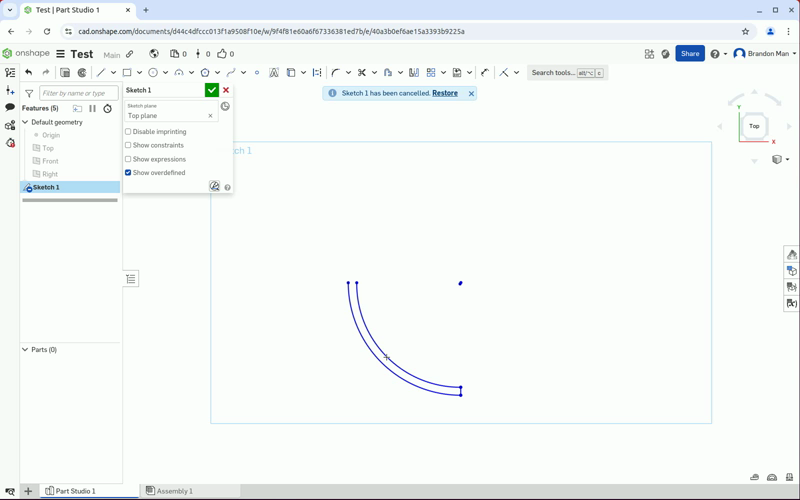
mouse_move(356, 282)
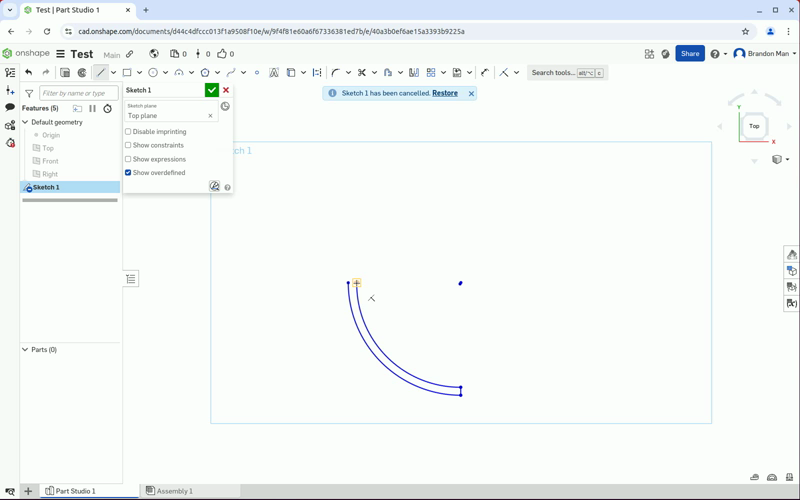
click(356, 282)
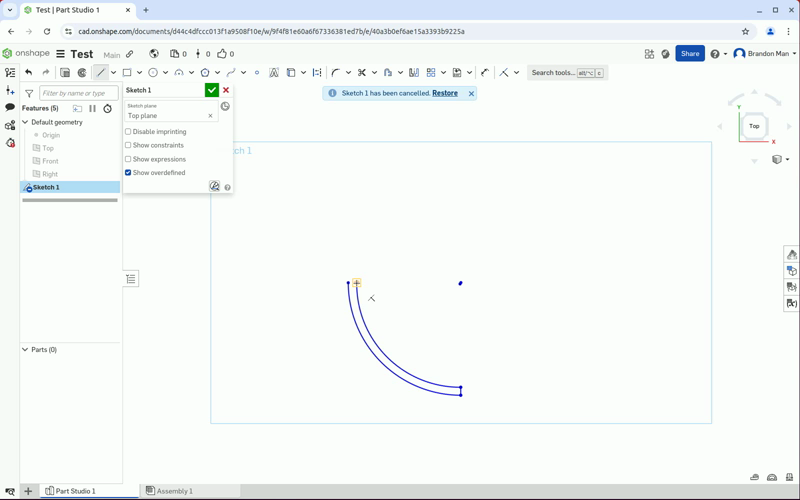
mouse_move(386, 282)
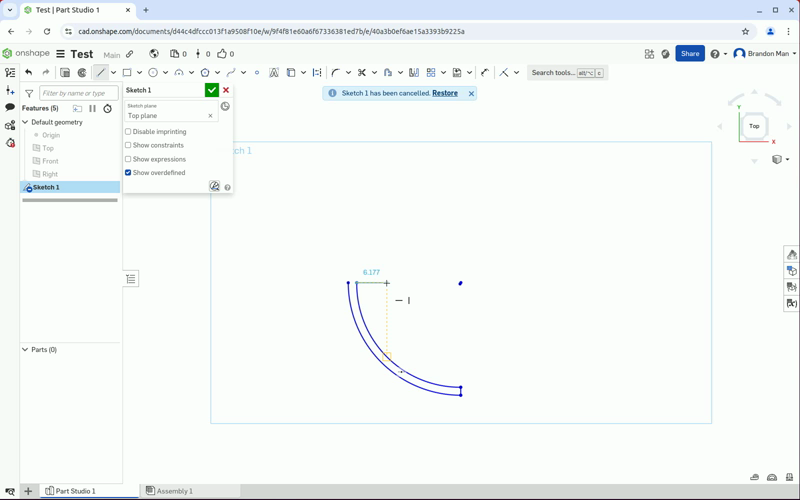
key_down(shift)
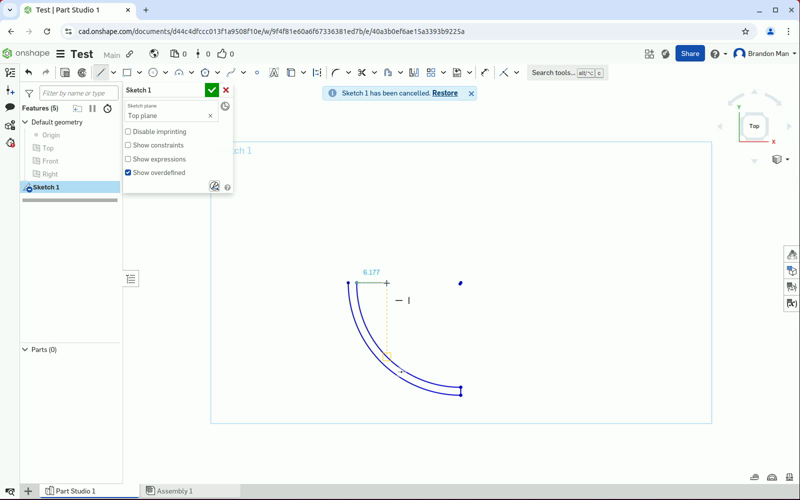
mouse_move(348, 282)
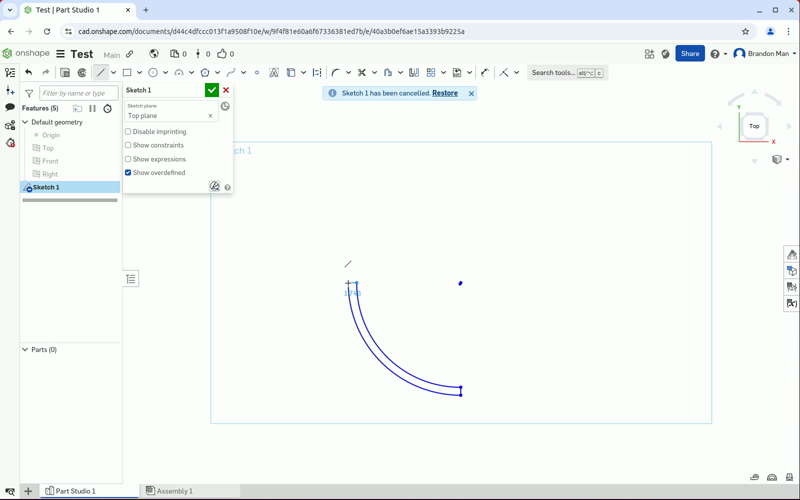
key_up(shift)
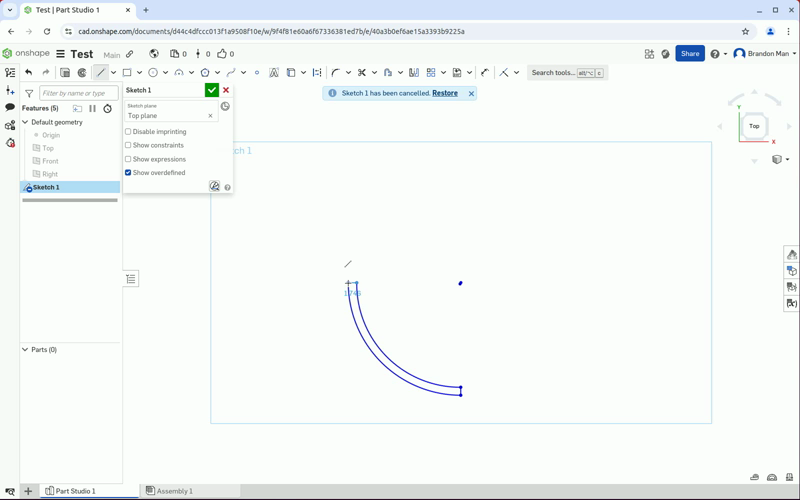
click(348, 282)
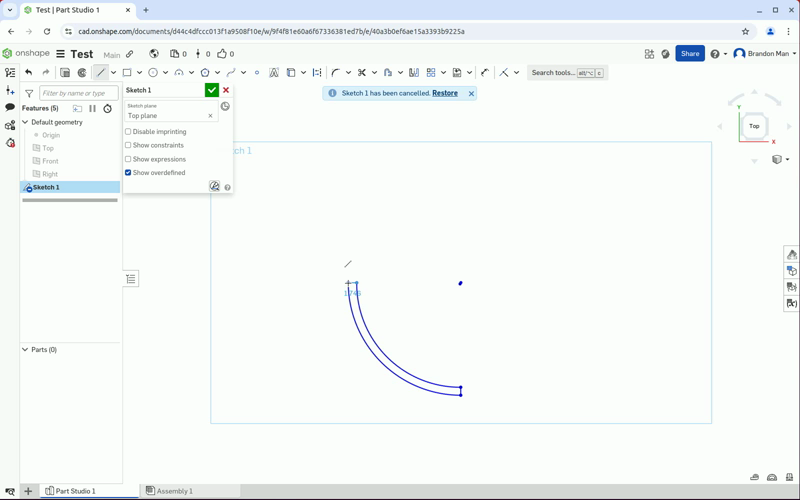
key(esc)
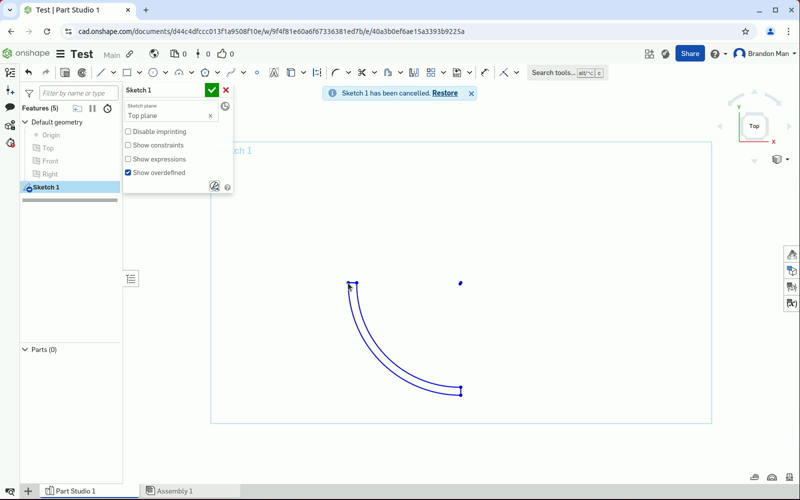
mouse_move(378, 351)
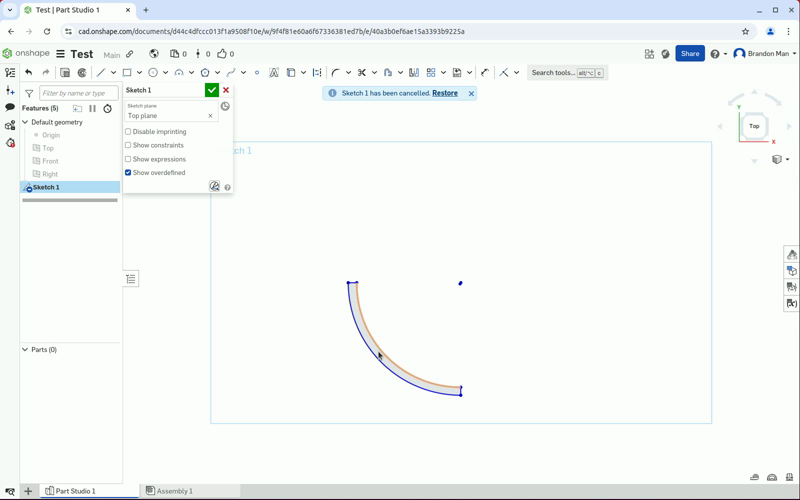
scroll(6)
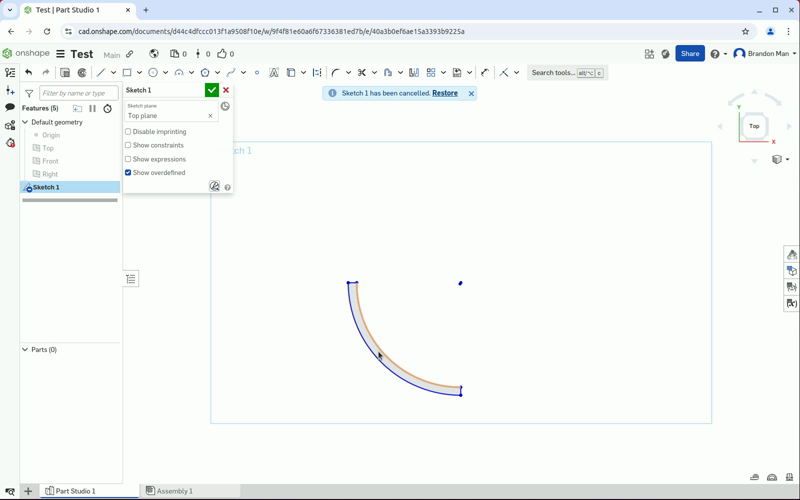
scroll(6)
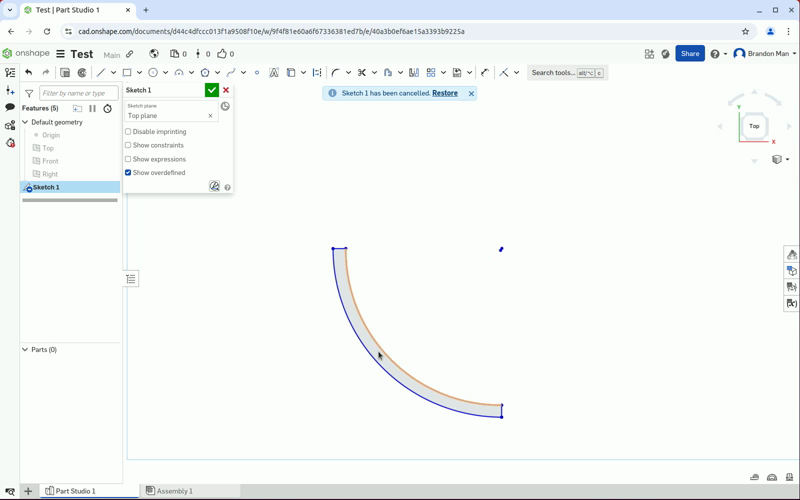
scroll(6)
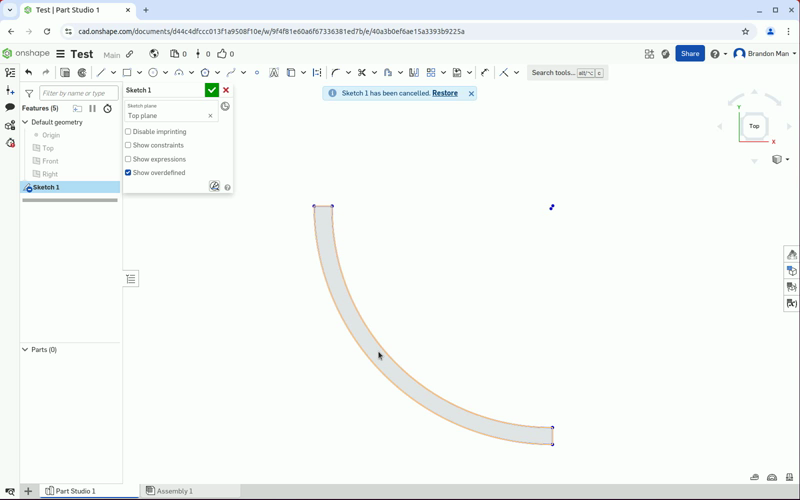
scroll(6)
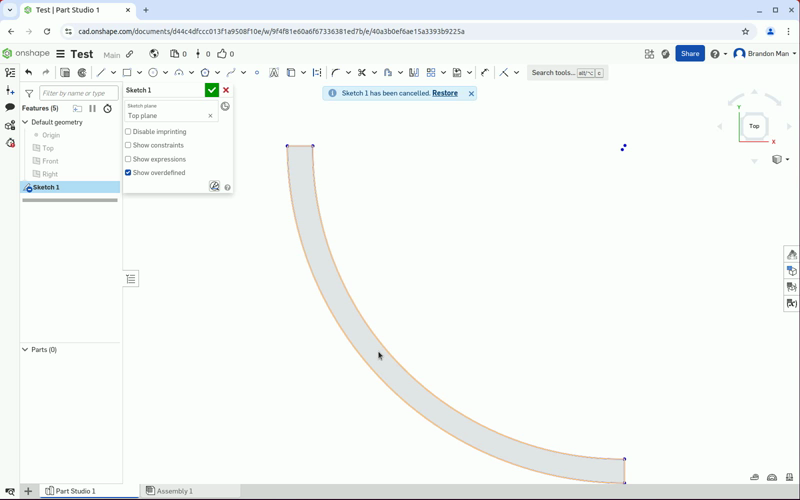
scroll(6)
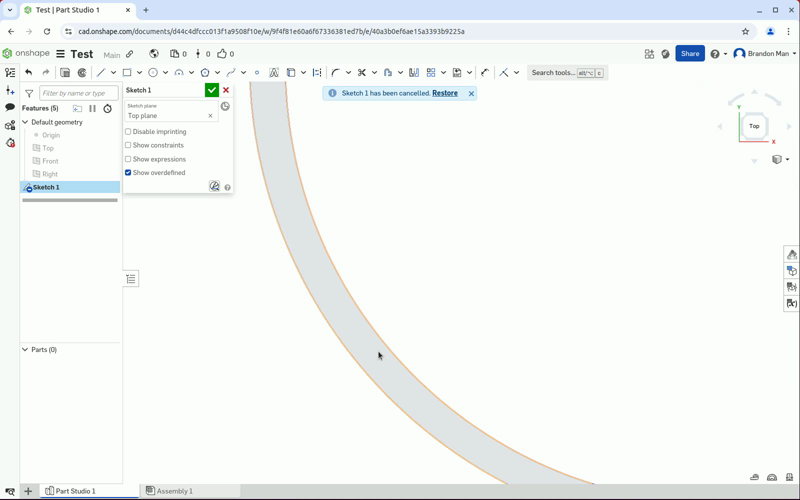
scroll(6)
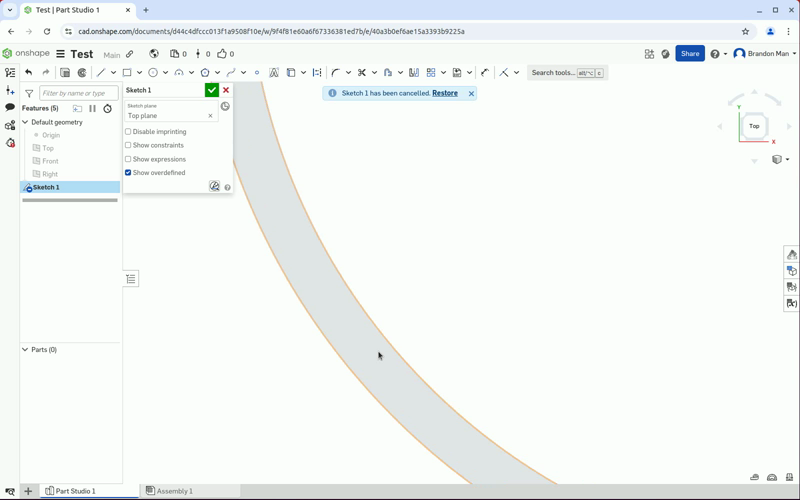
scroll(6)
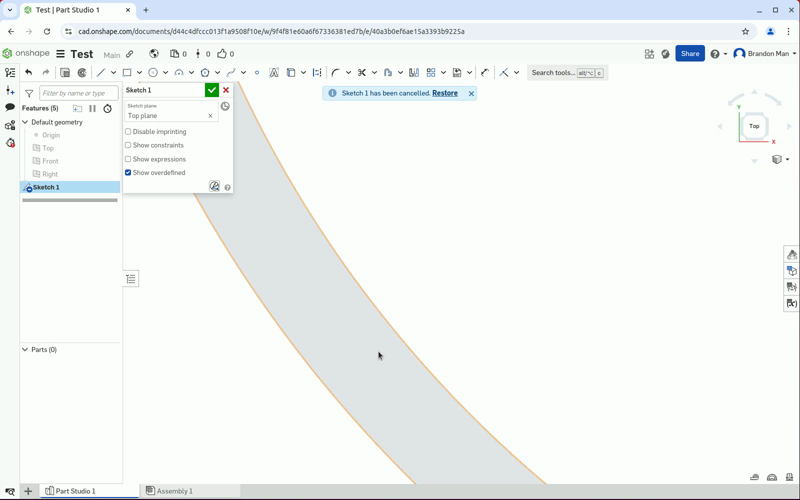
click(378, 351)
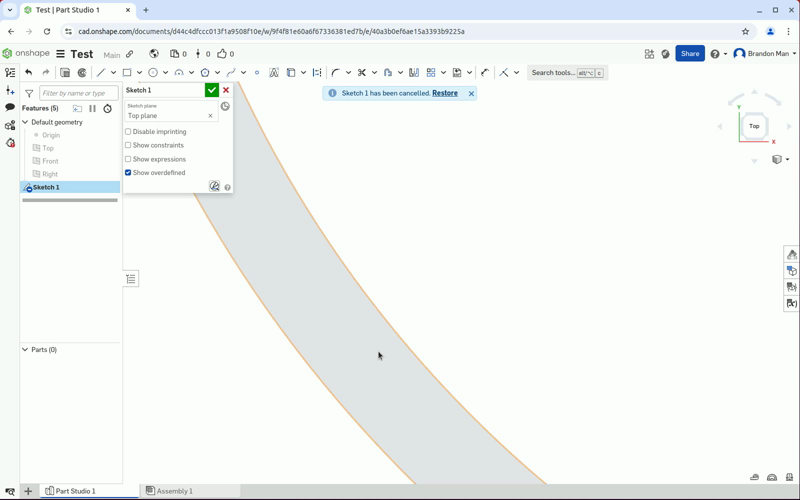
scroll(-6)
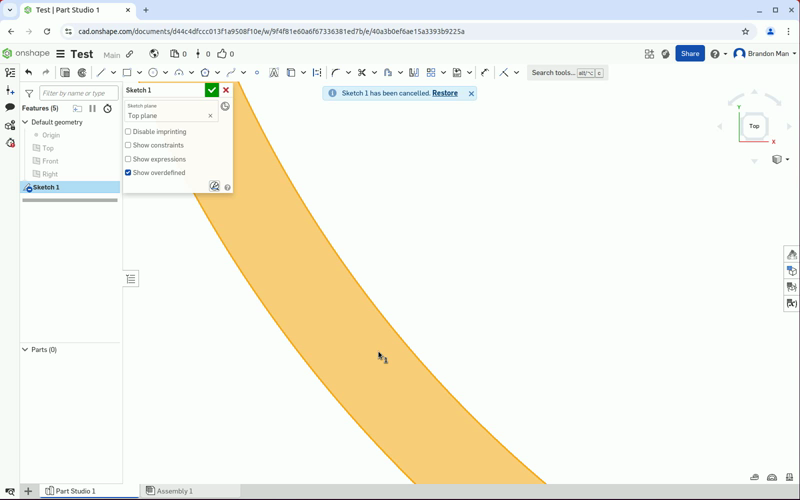
scroll(-6)
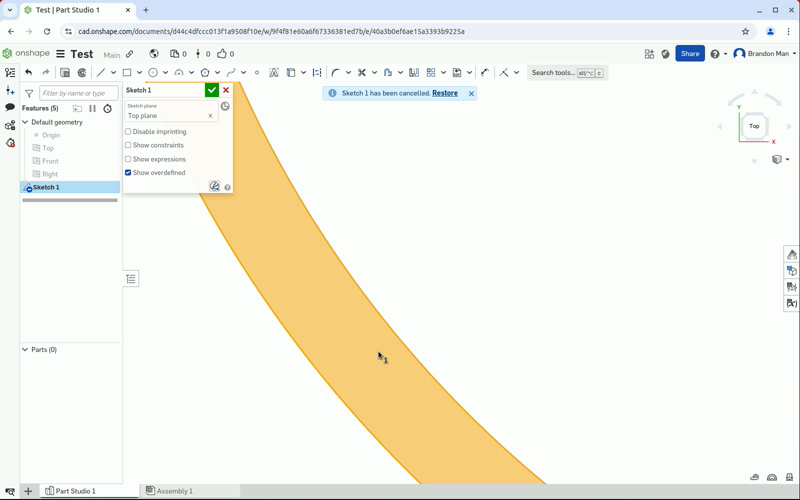
scroll(-6)
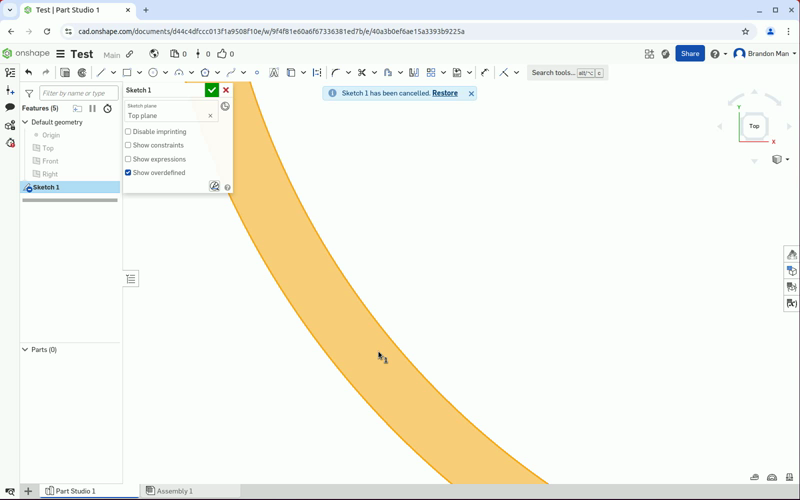
scroll(-6)
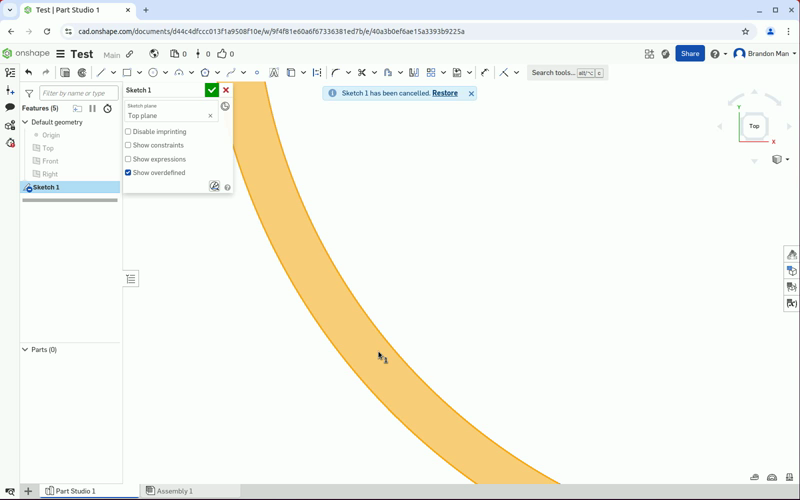
scroll(-6)
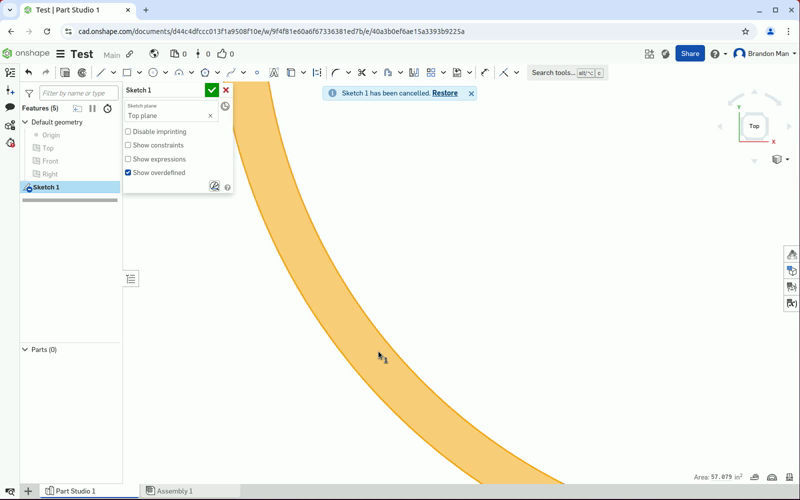
scroll(-6)
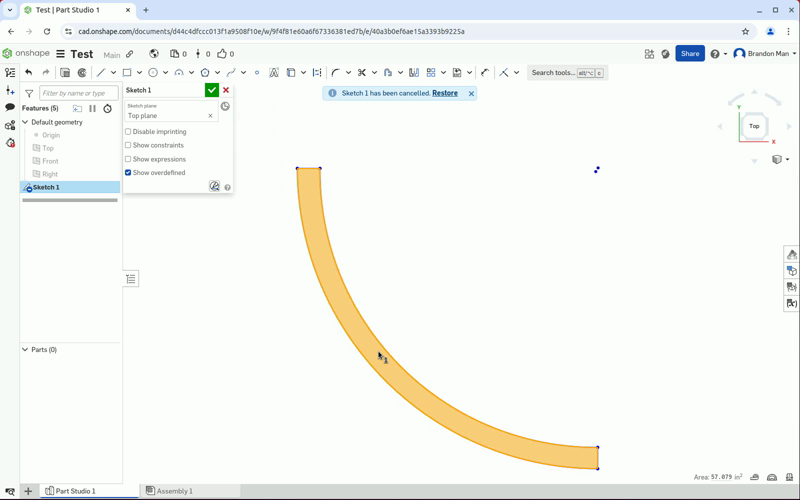
scroll(-6)
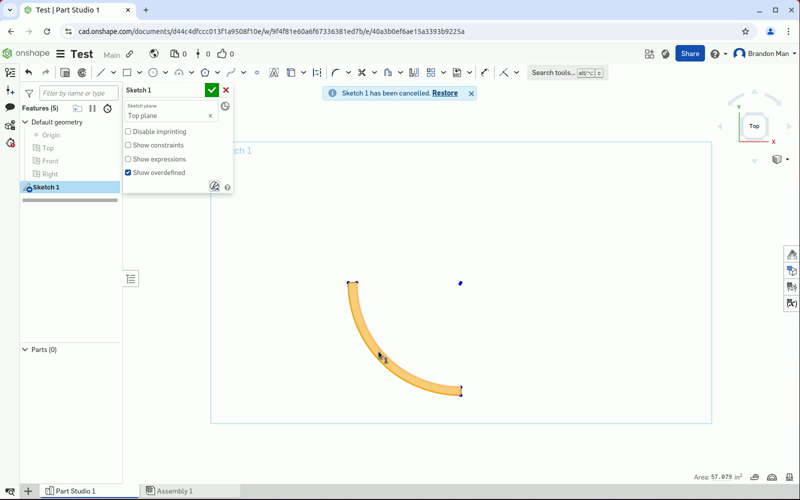
mouse_move(73, 352)
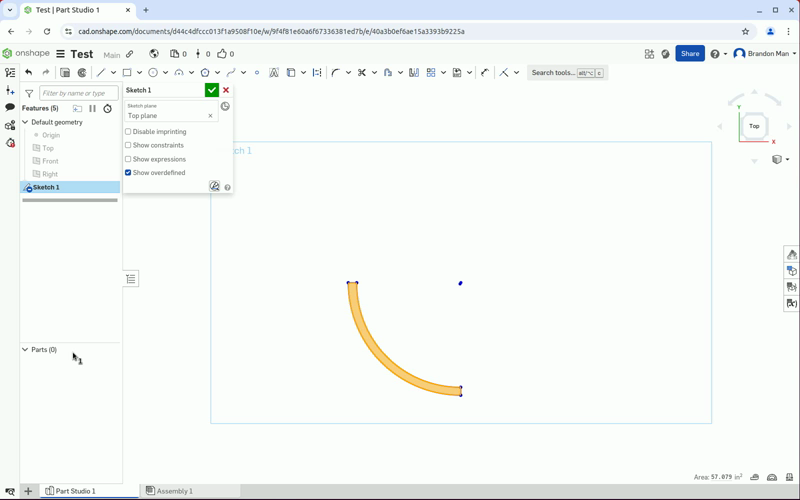
key(shift+y)
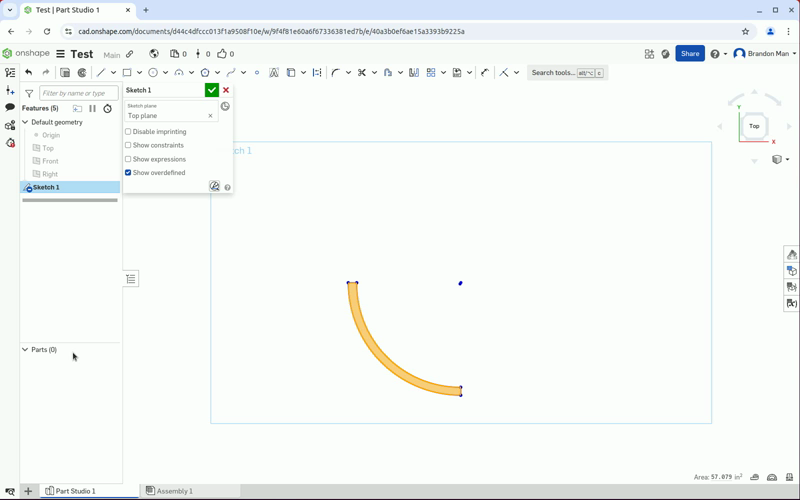
key(shift+e)
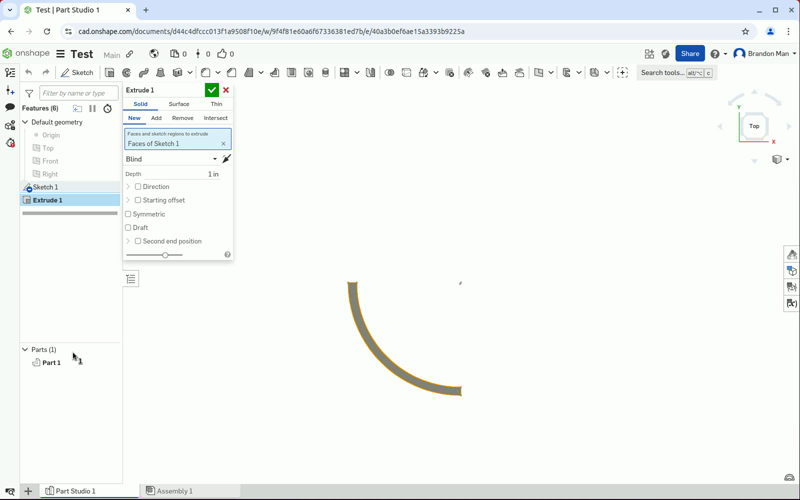
mouse_move(143, 106)
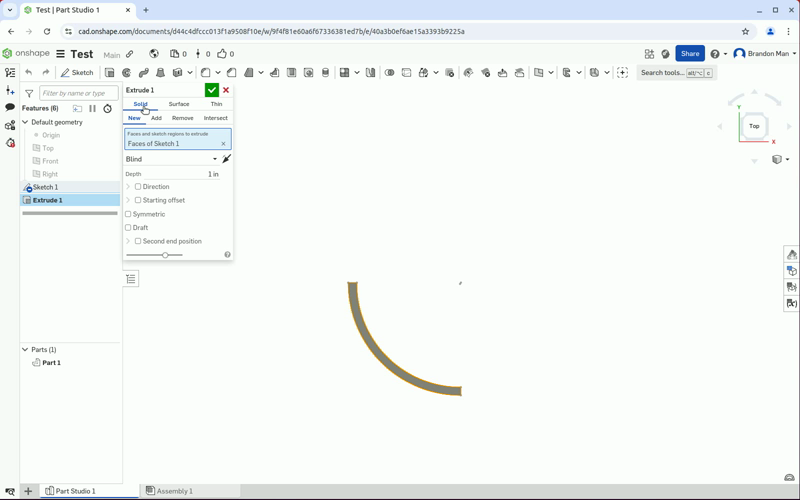
click(143, 106)
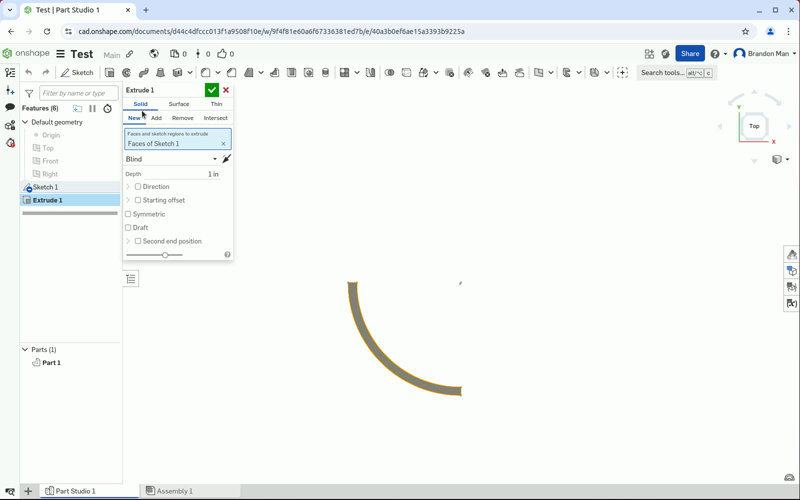
mouse_move(137, 120)
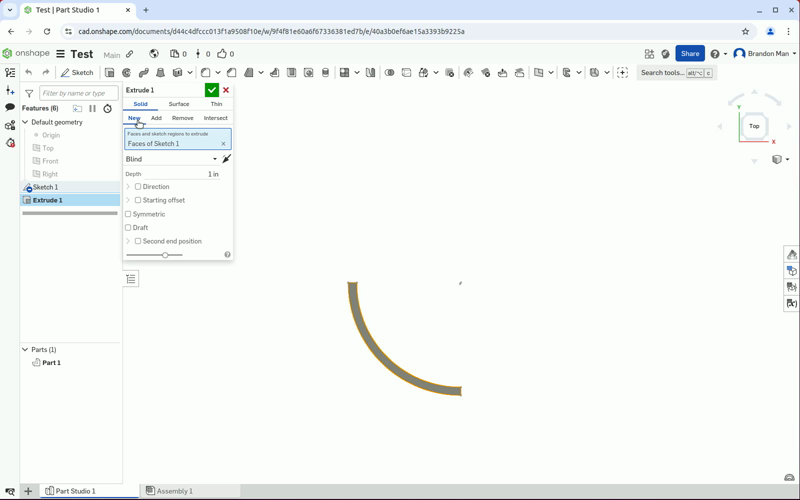
click(137, 120)
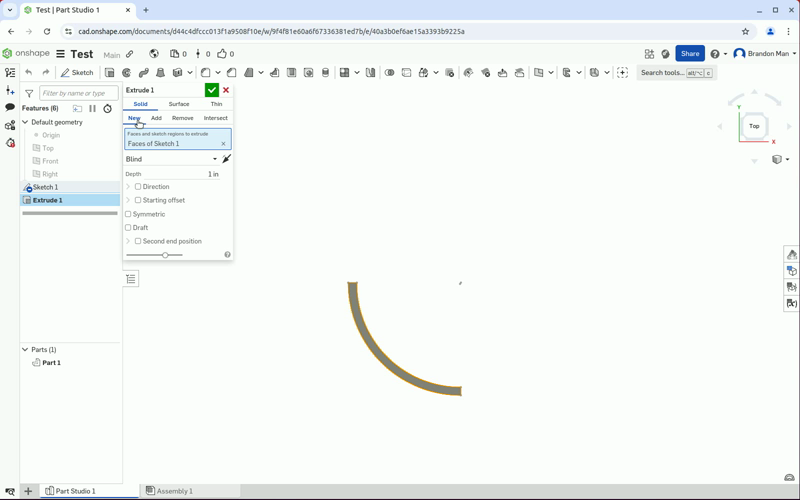
key(tab, 4)
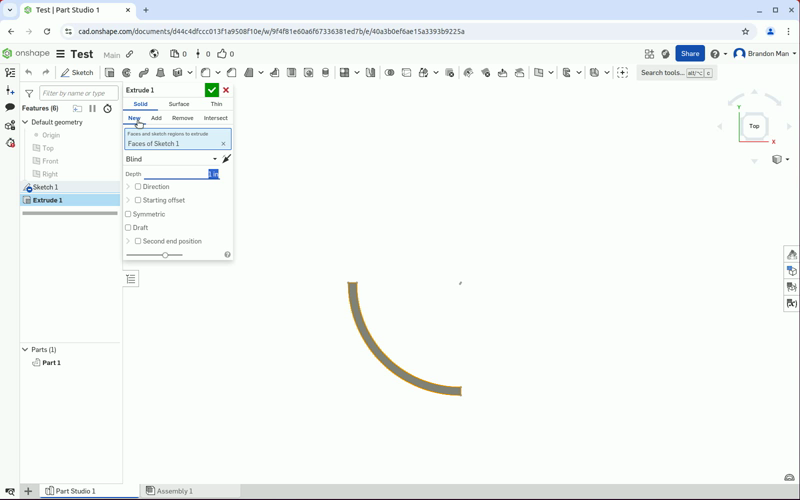
text(0.722)
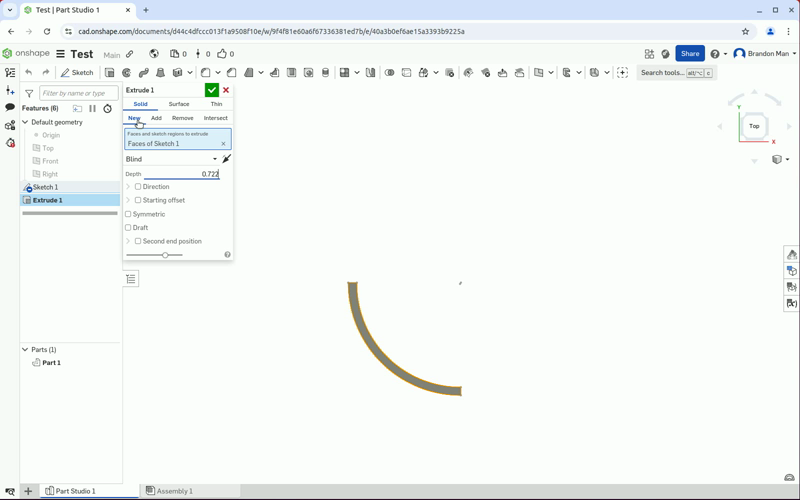
key(enter)
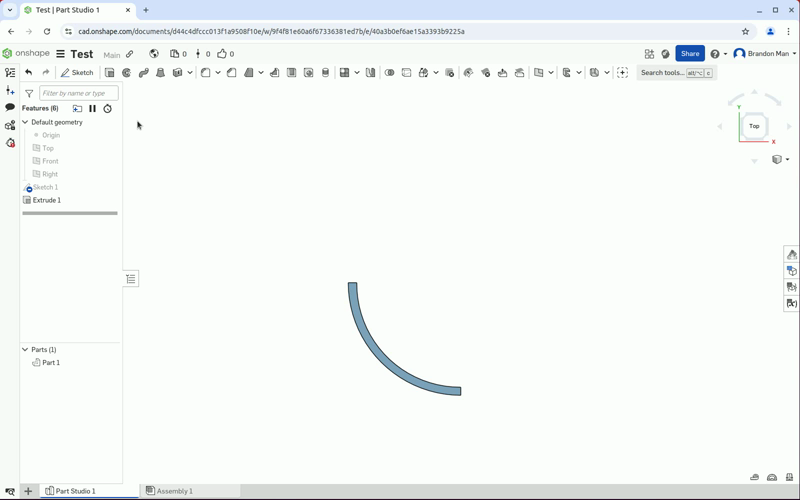
key(shift+h)
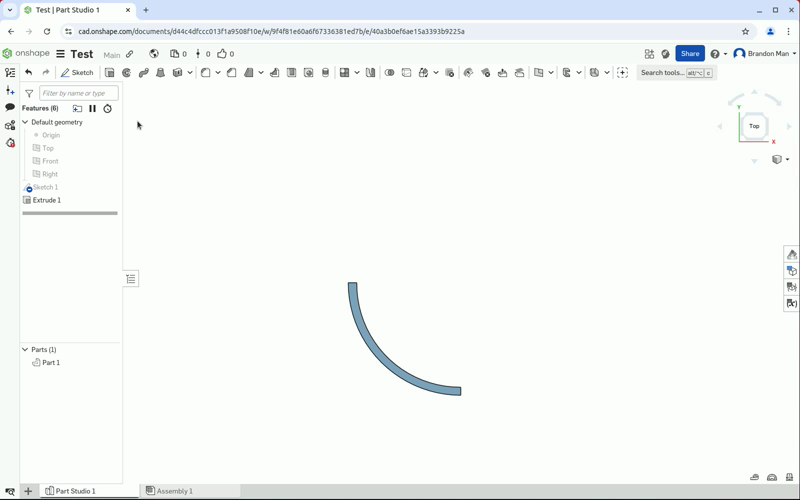
key(shift+h)
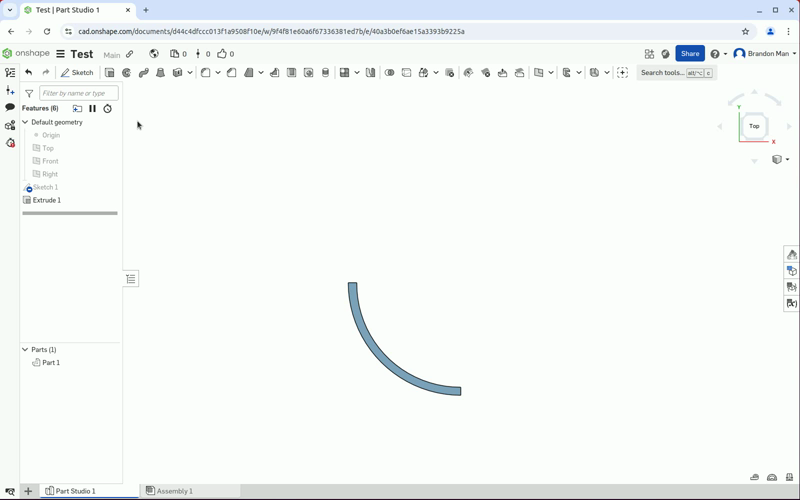
mouse_move(73, 189)
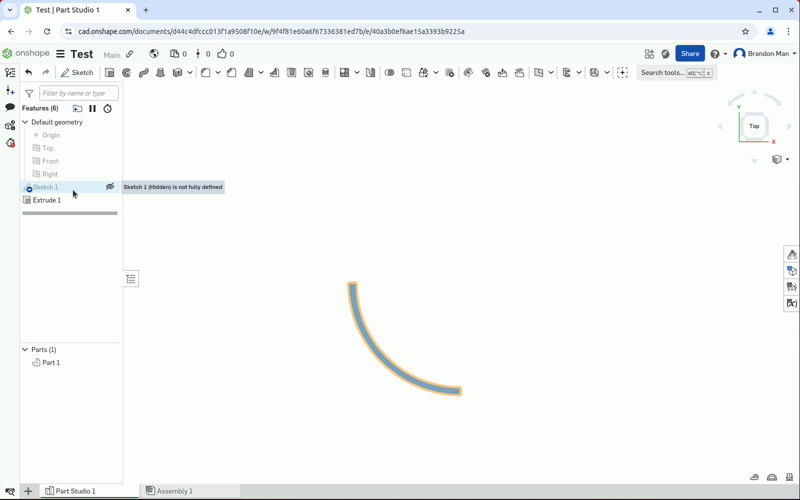
click(73, 189)
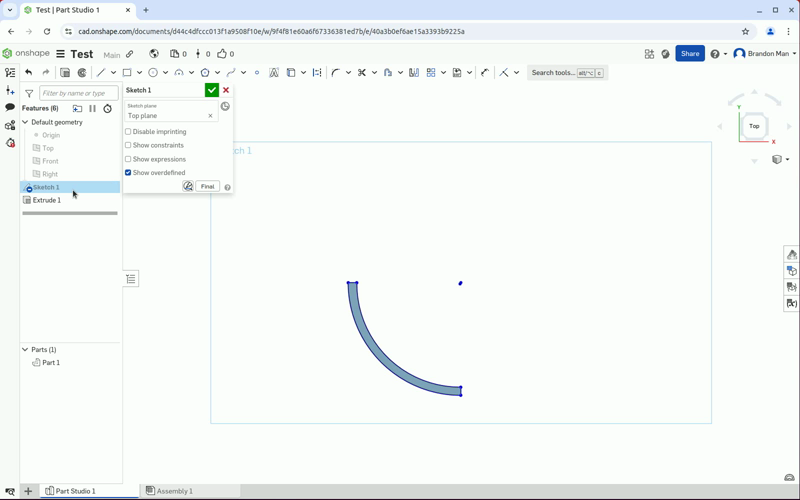
mouse_move(229, 92)
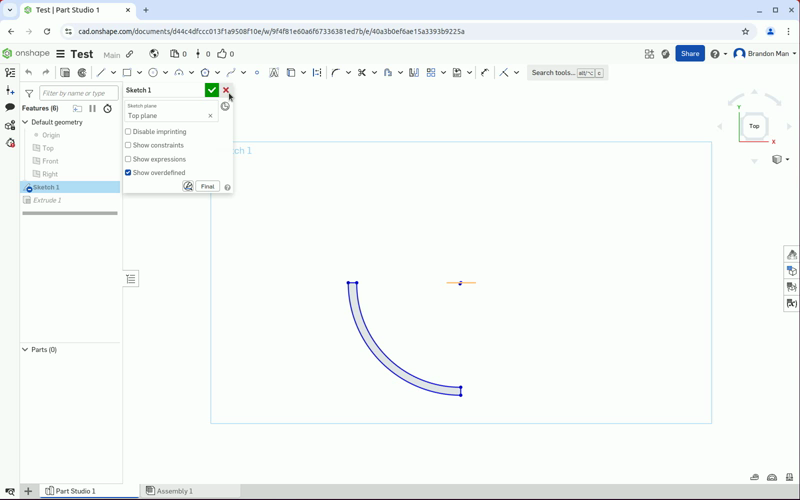
click(229, 92)
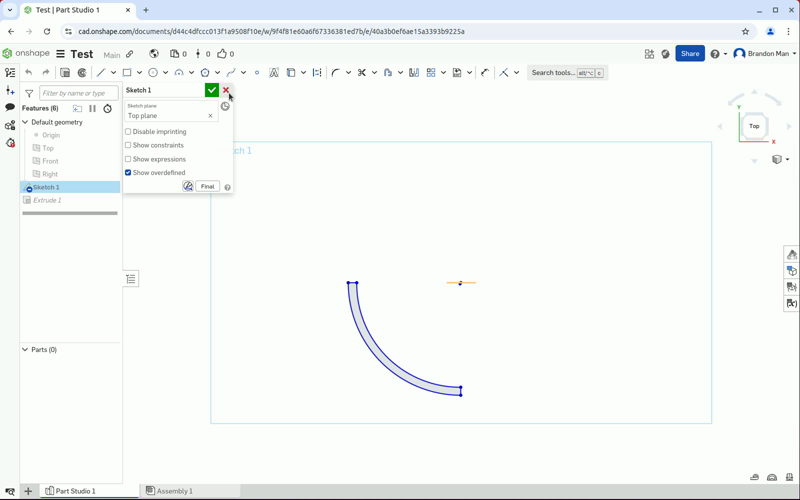
key(shift+s)
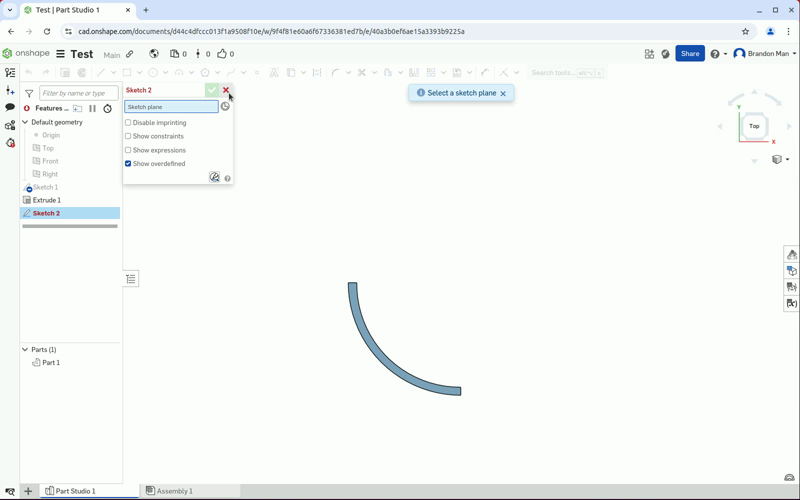
mouse_move(73, 150)
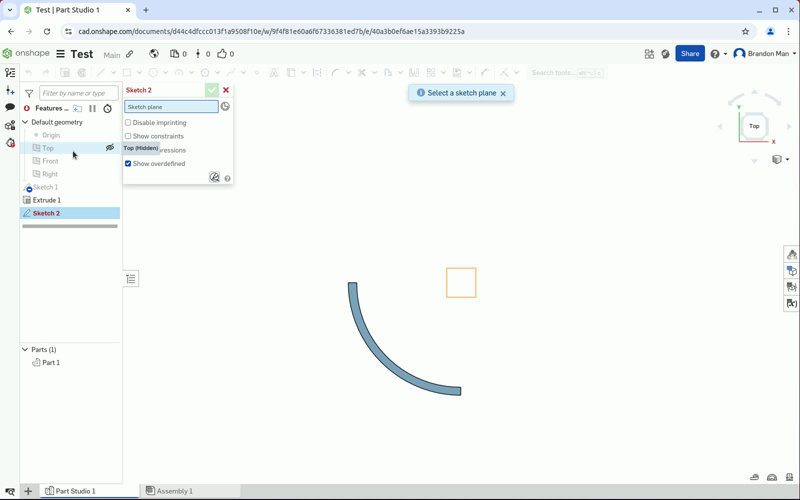
click(73, 150)
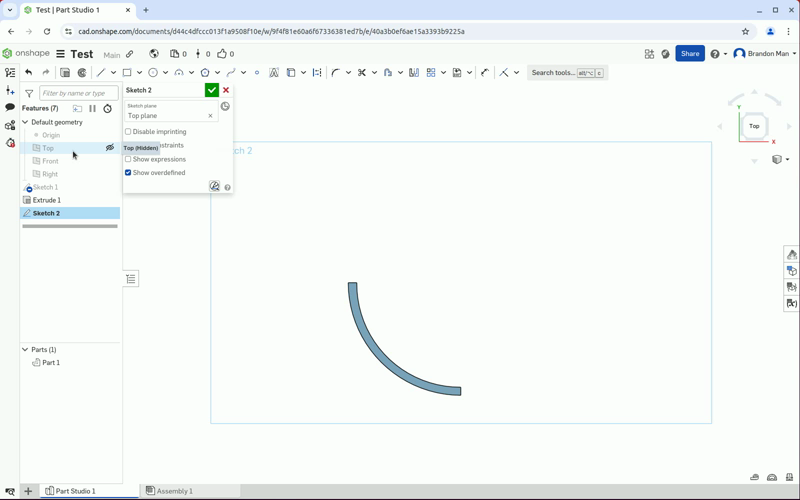
mouse_move(73, 352)
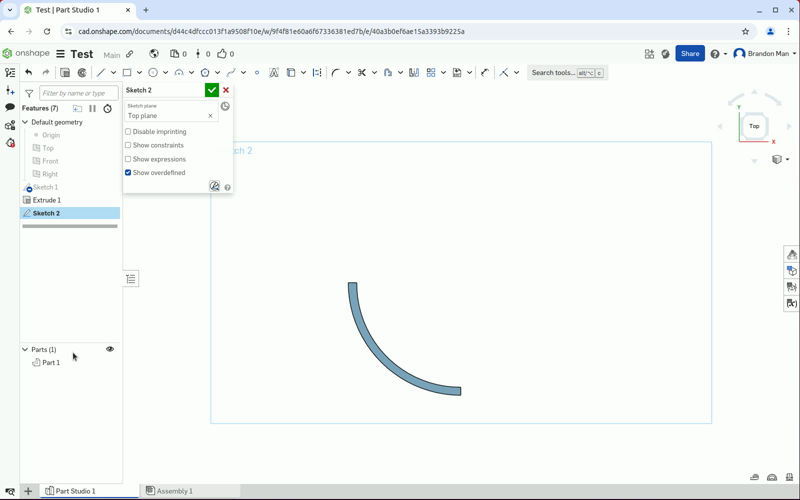
key(y)
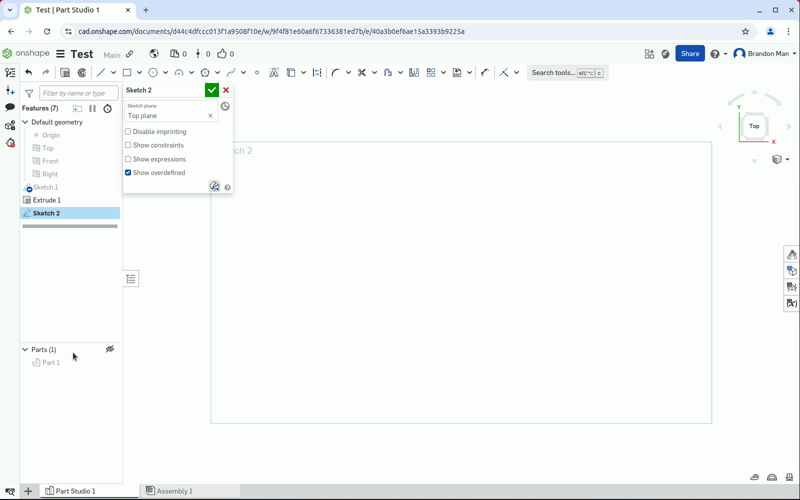
key(l)
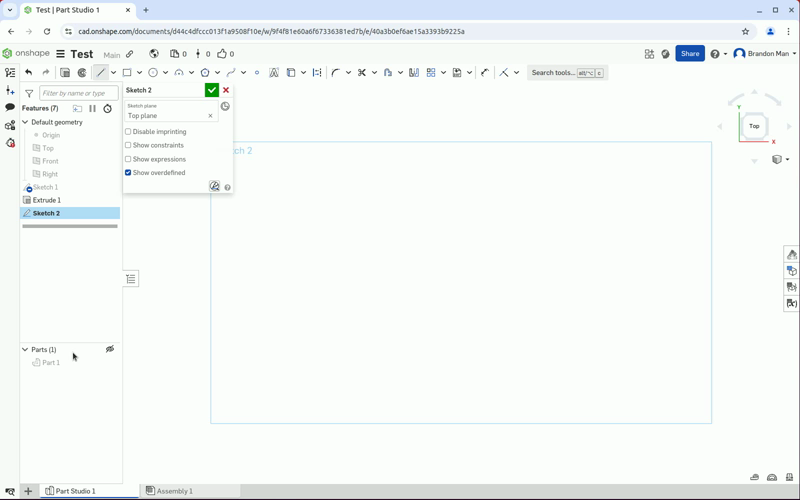
key_down(shift)
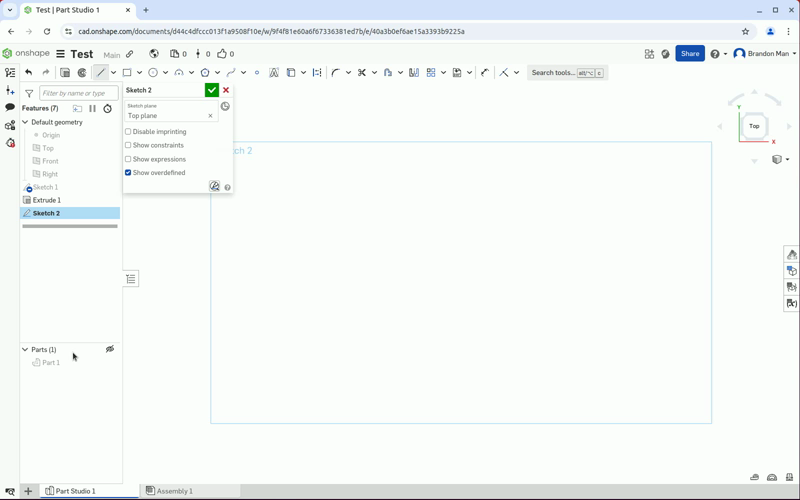
mouse_move(348, 282)
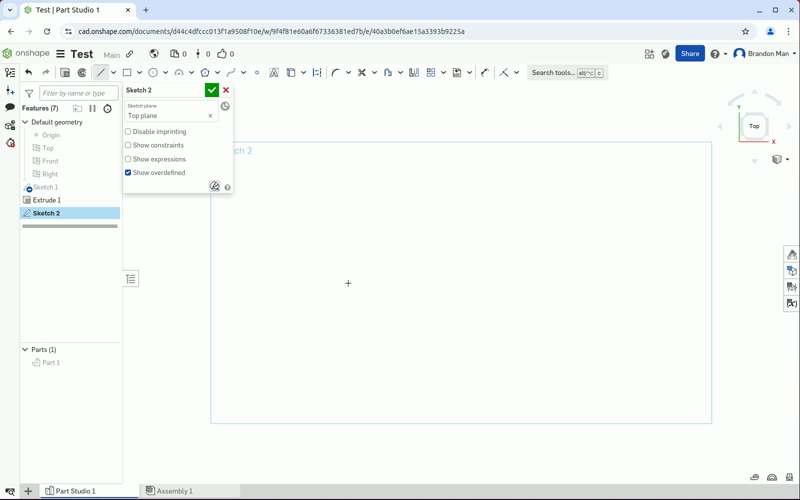
click(348, 282)
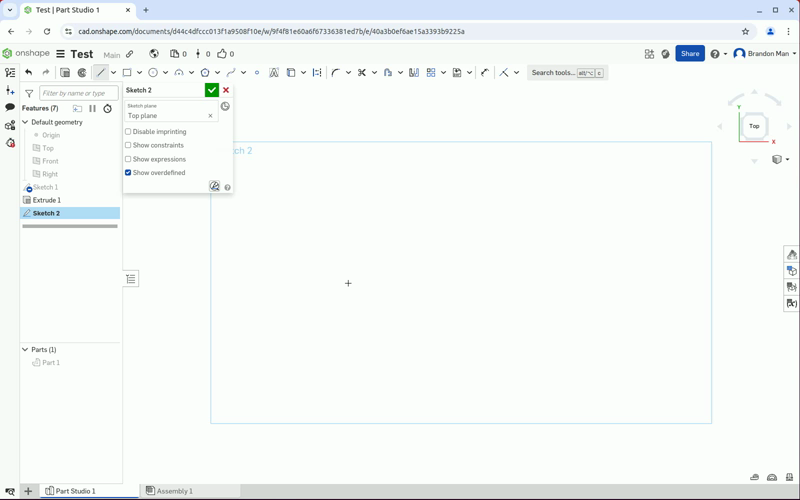
key_up(shift)
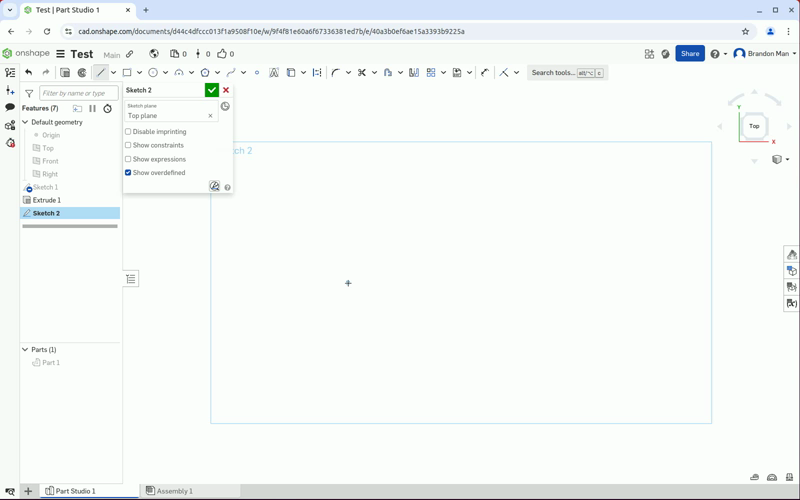
key_down(shift)
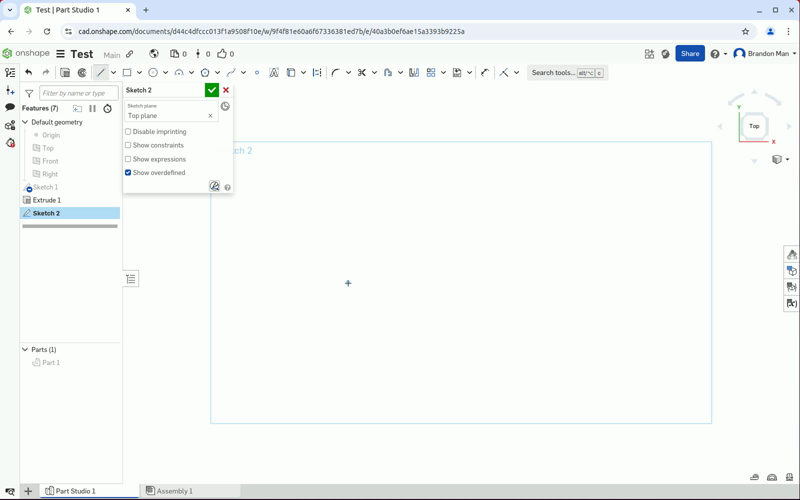
mouse_move(378, 282)
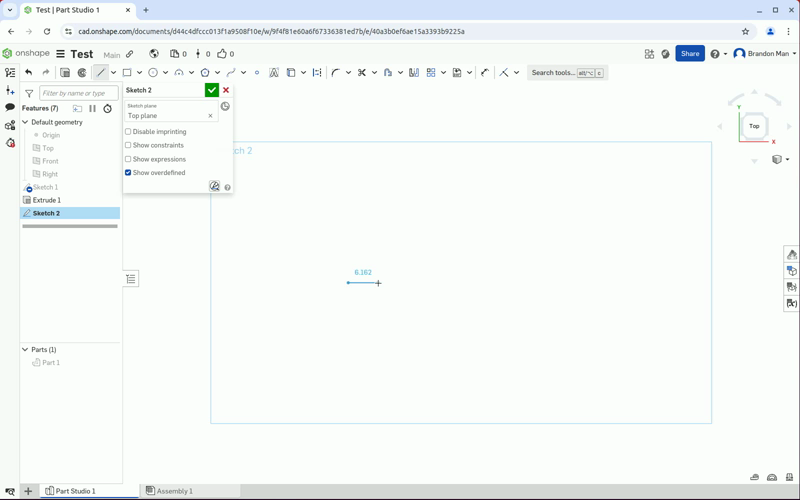
mouse_move(356, 282)
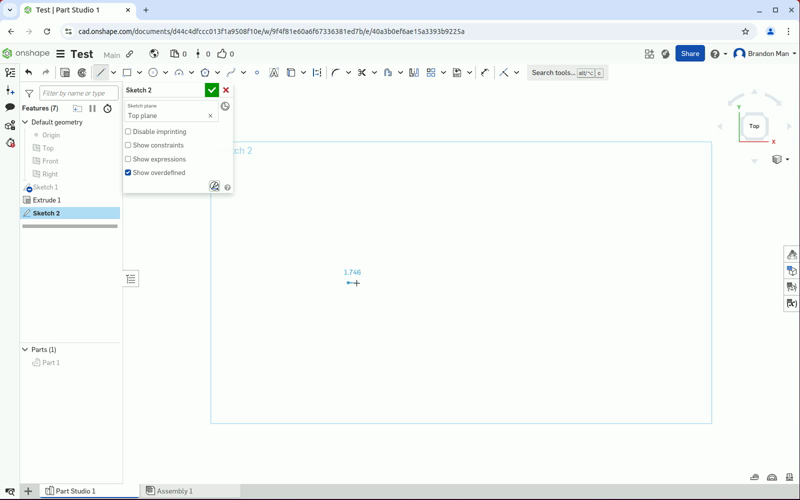
click(356, 282)
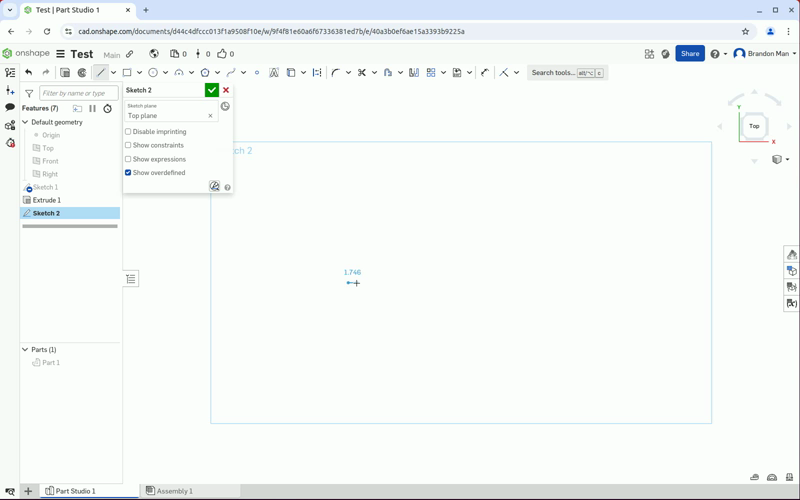
key_up(shift)
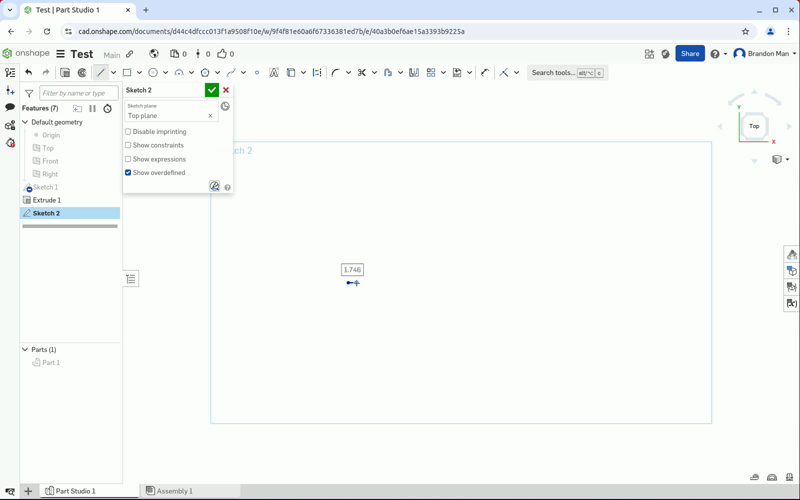
key(esc)
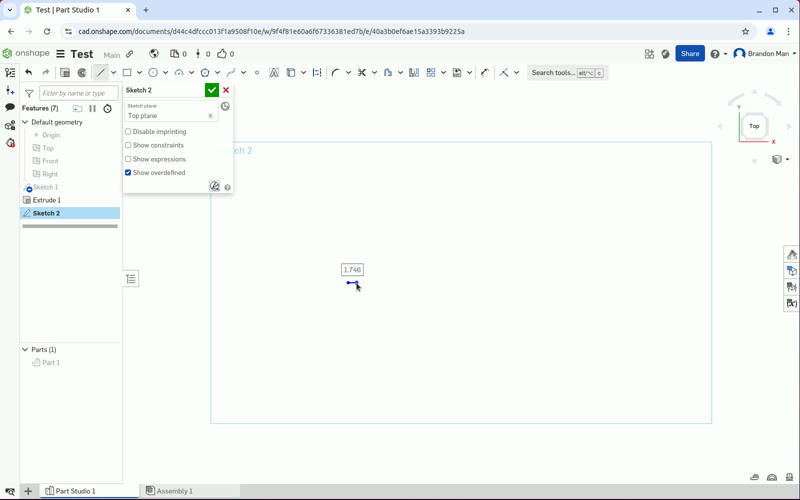
key(a)
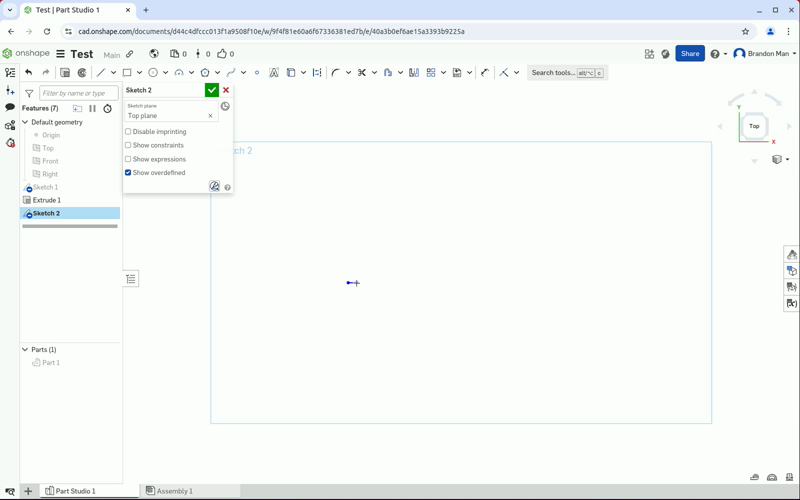
mouse_move(356, 282)
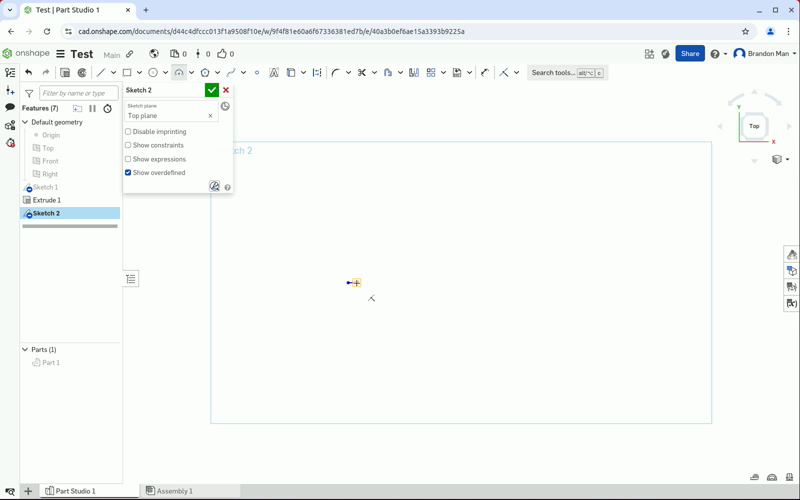
click(356, 282)
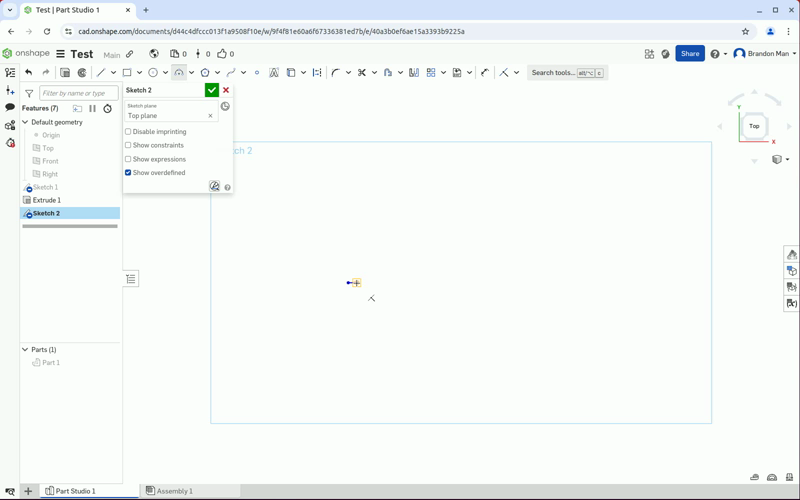
key_down(shift)
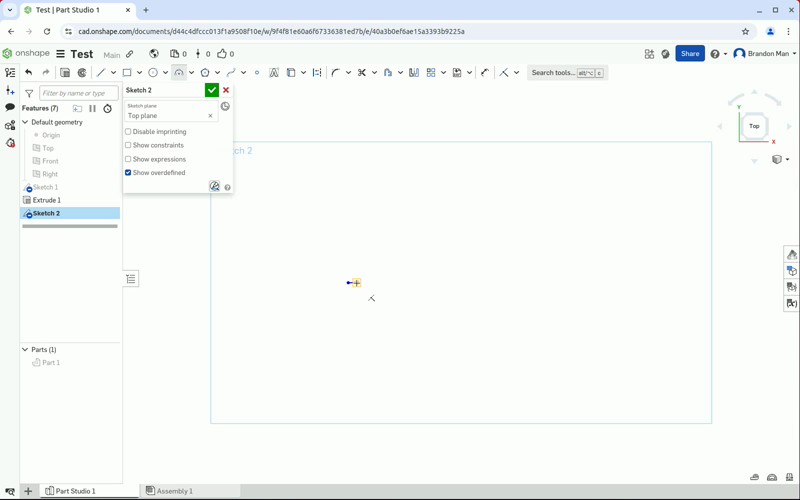
mouse_move(460, 178)
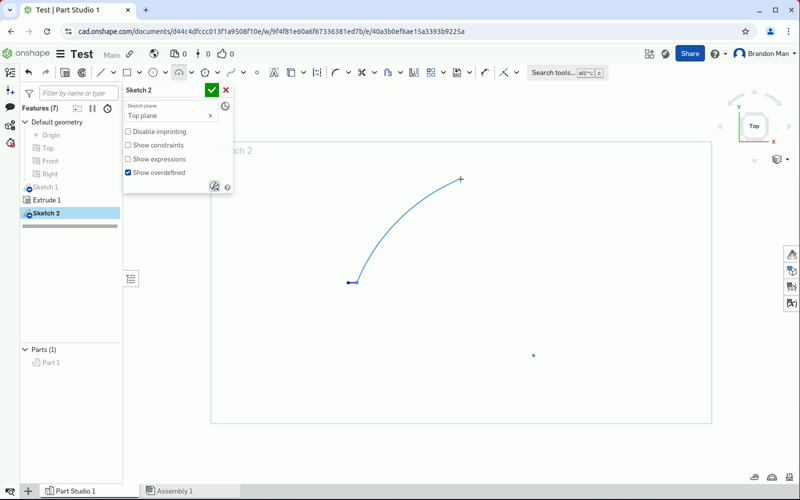
click(460, 178)
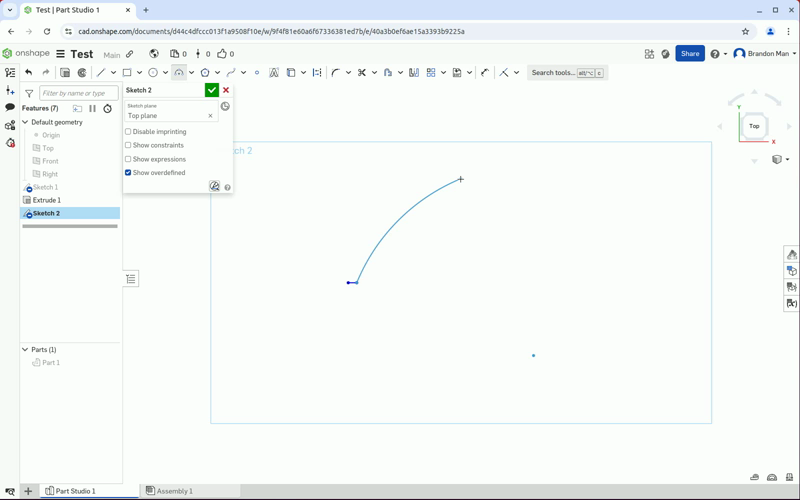
mouse_move(386, 209)
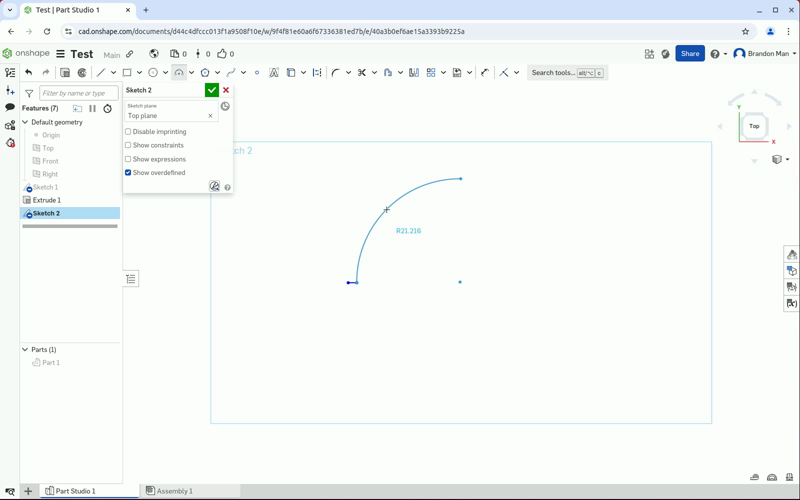
click(386, 209)
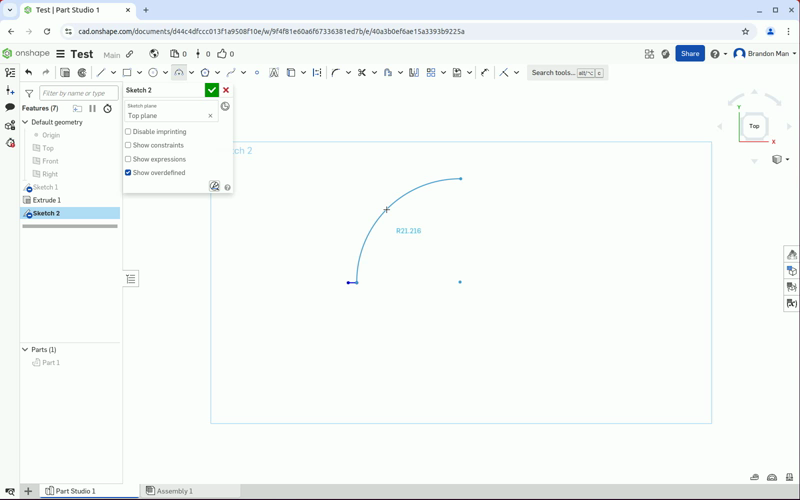
key_up(shift)
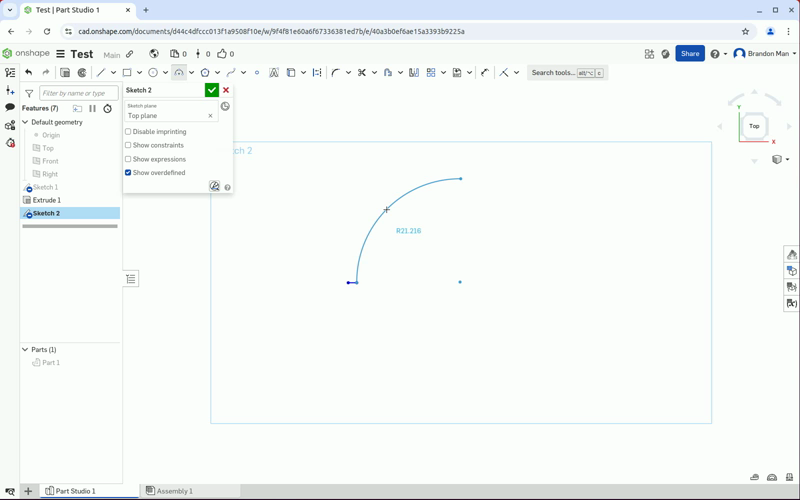
key(esc)
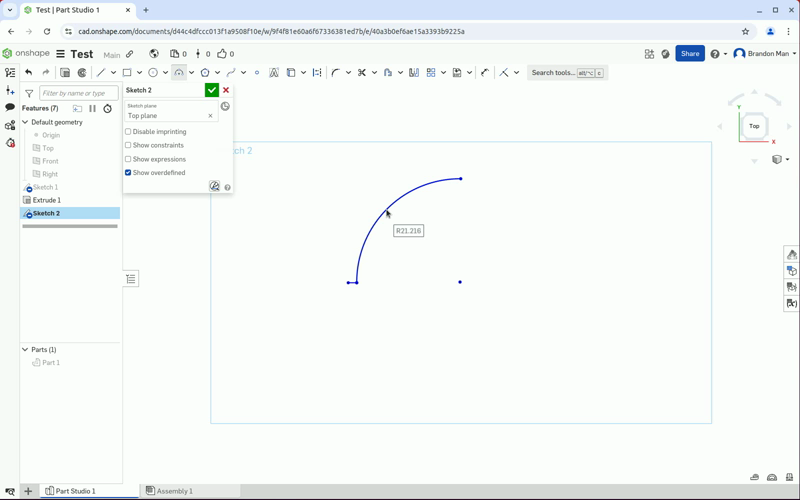
key(l)
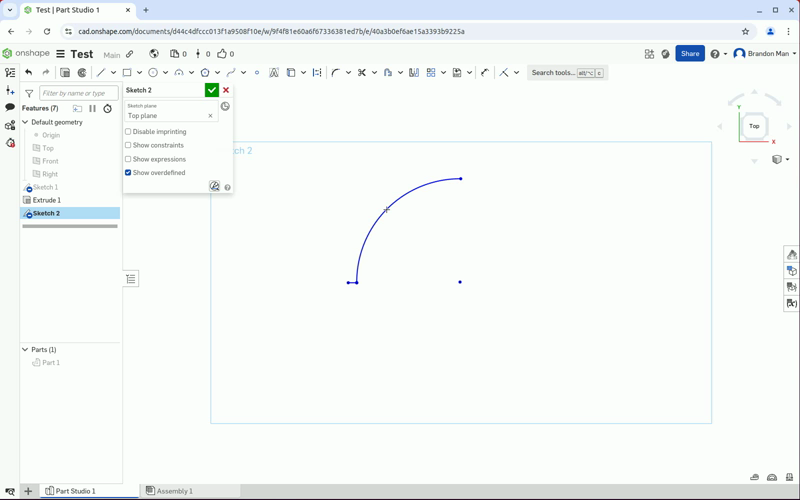
mouse_move(460, 178)
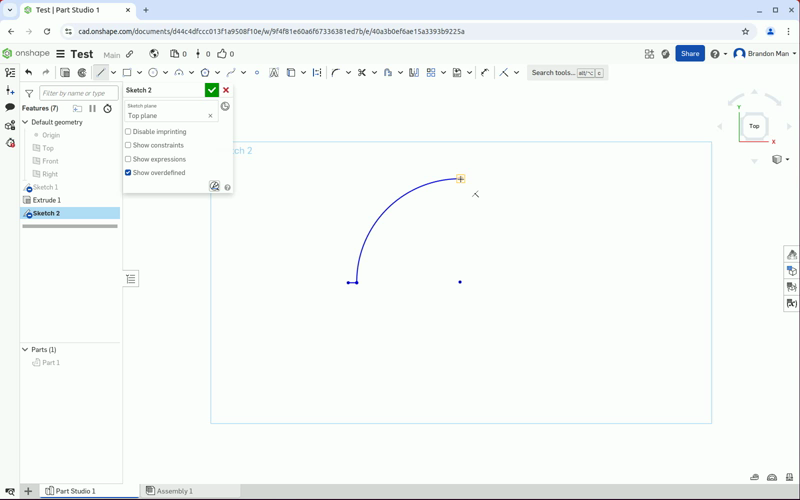
click(460, 178)
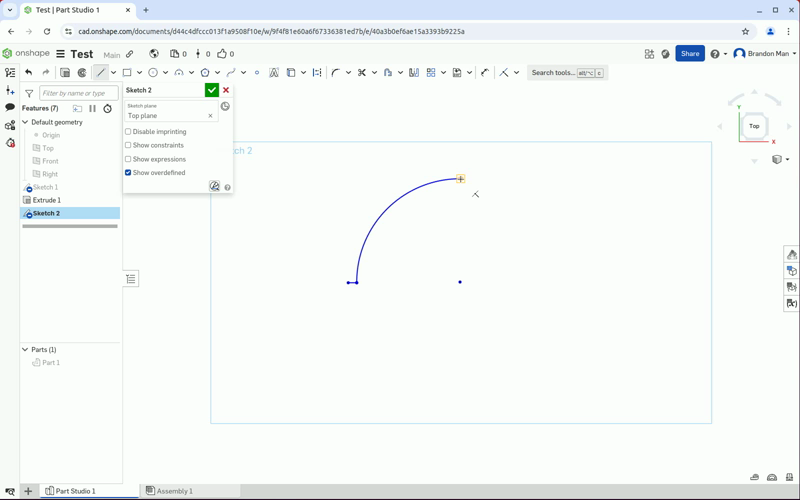
key_down(shift)
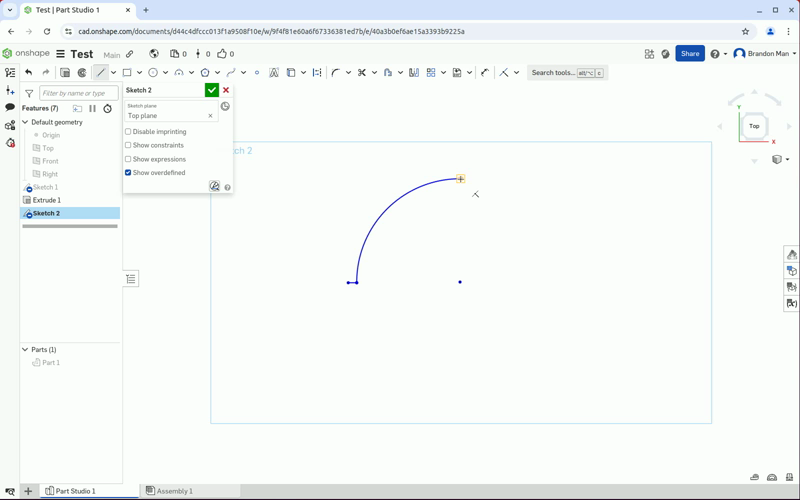
mouse_move(490, 178)
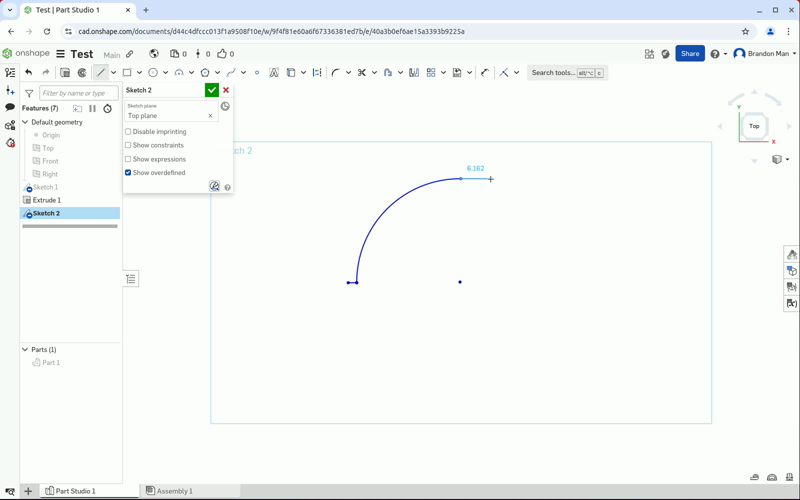
mouse_move(460, 170)
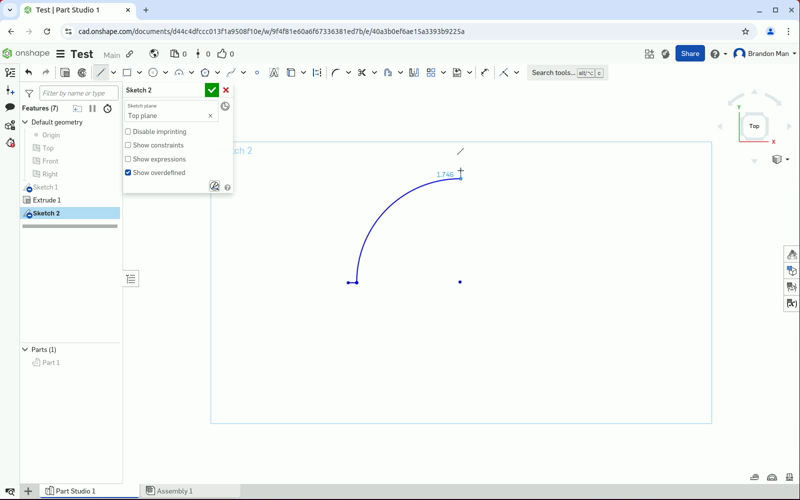
click(460, 170)
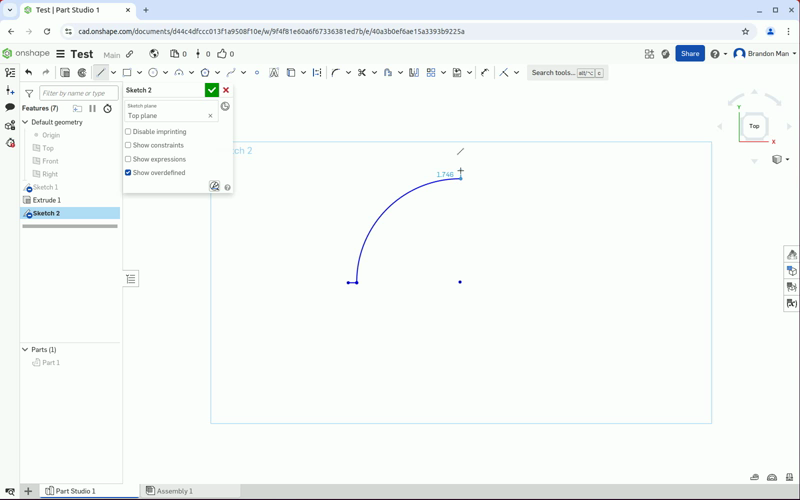
key_up(shift)
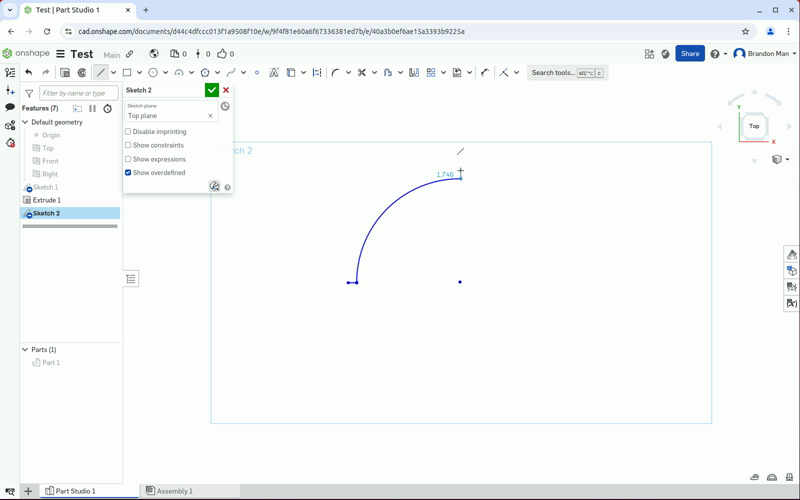
key(esc)
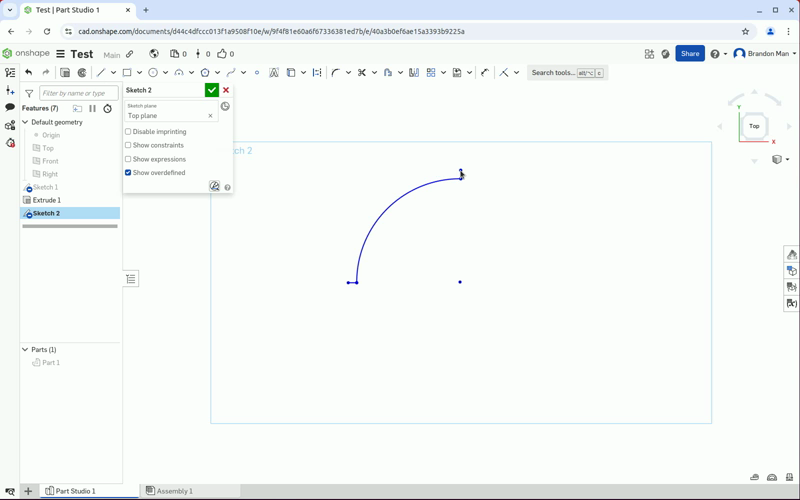
key(a)
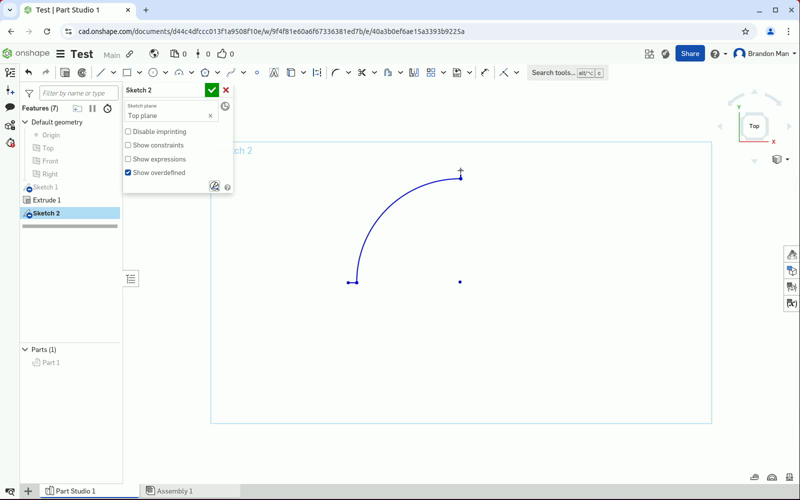
mouse_move(460, 170)
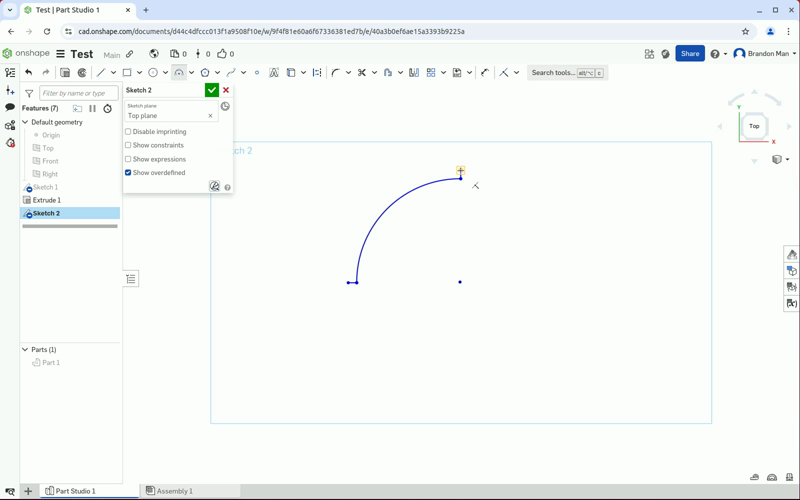
click(460, 170)
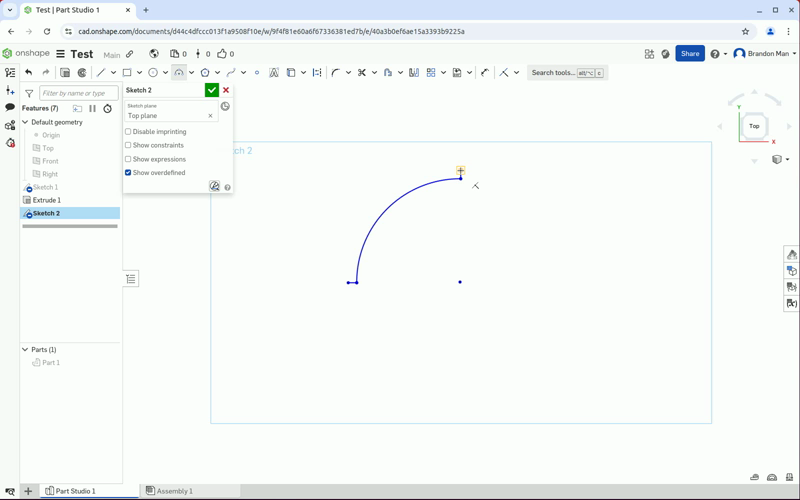
mouse_move(348, 282)
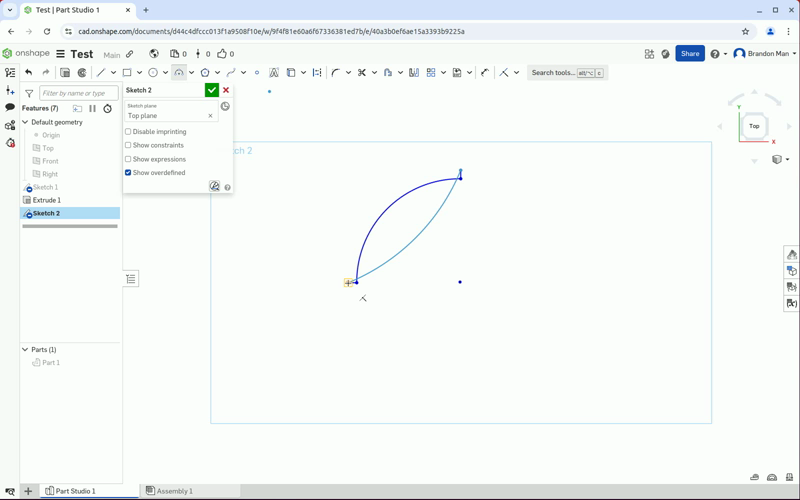
click(348, 282)
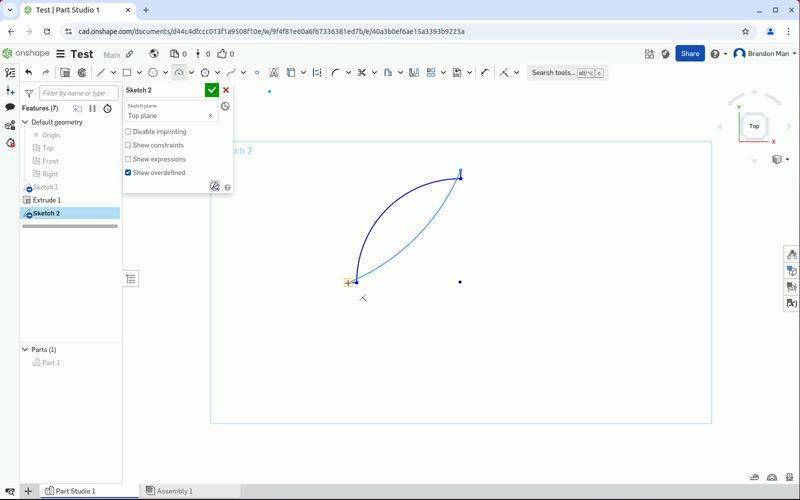
key_down(shift)
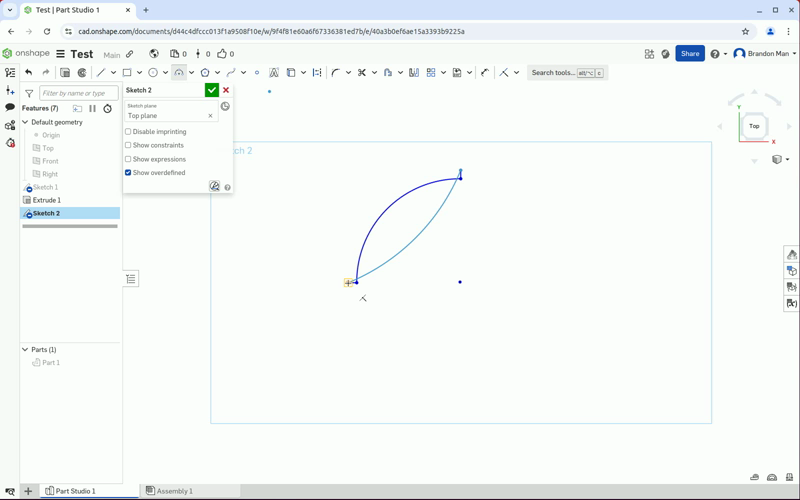
mouse_move(381, 203)
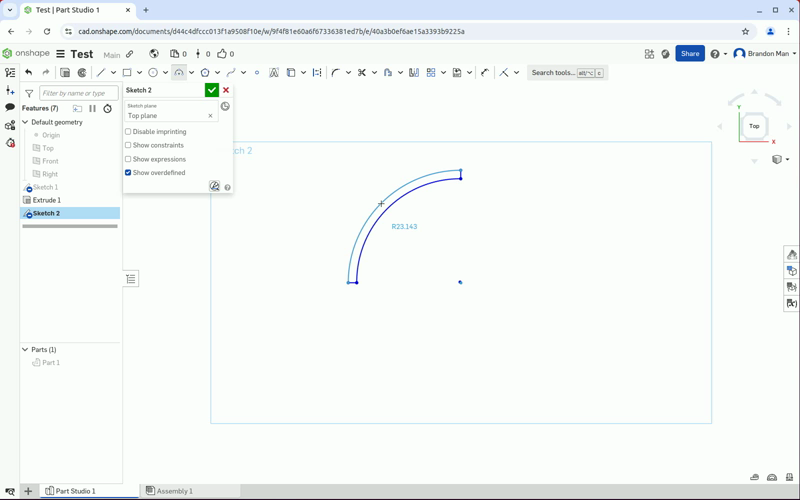
click(381, 203)
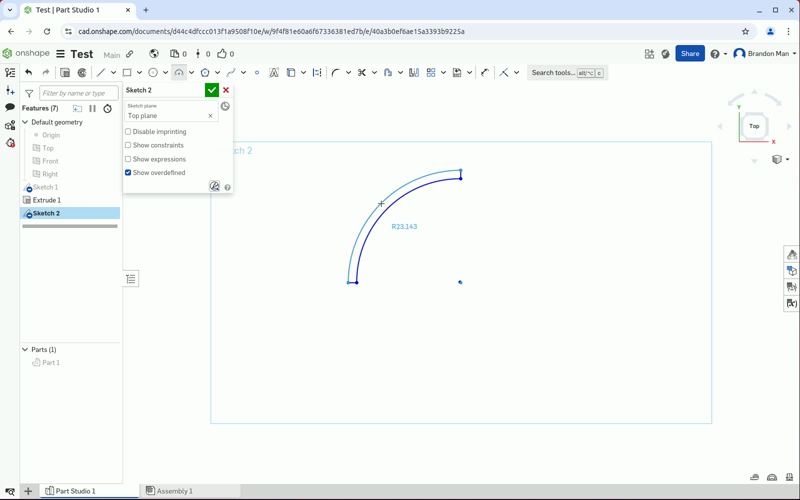
key_up(shift)
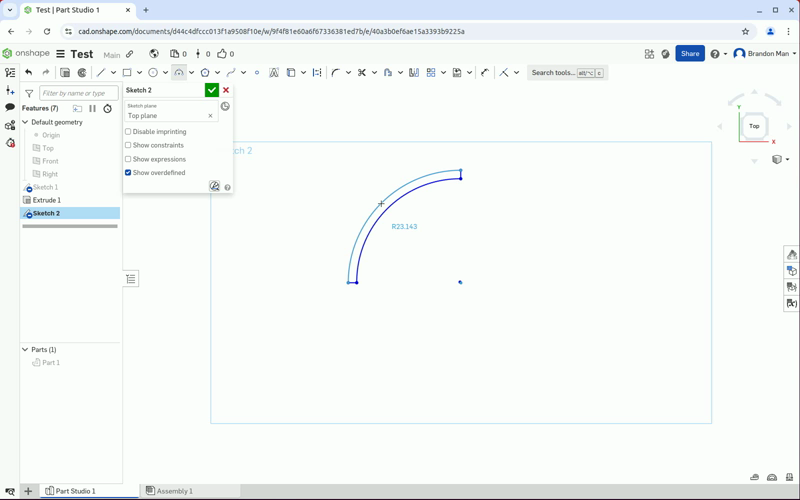
key(esc)
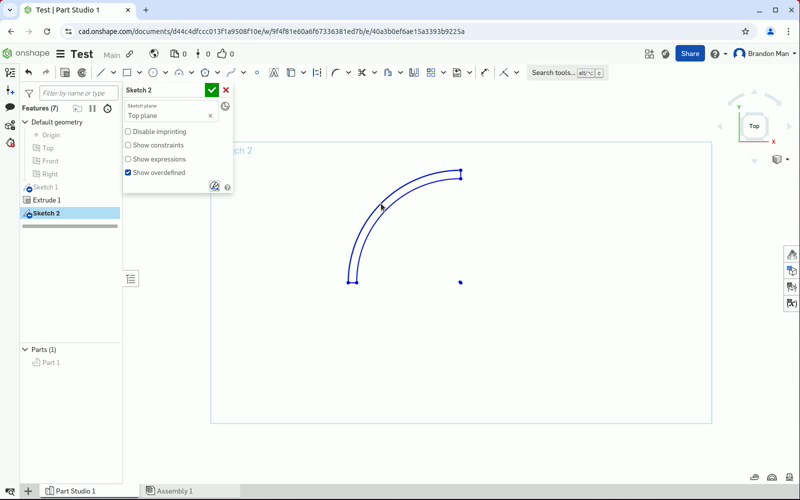
mouse_move(362, 230)
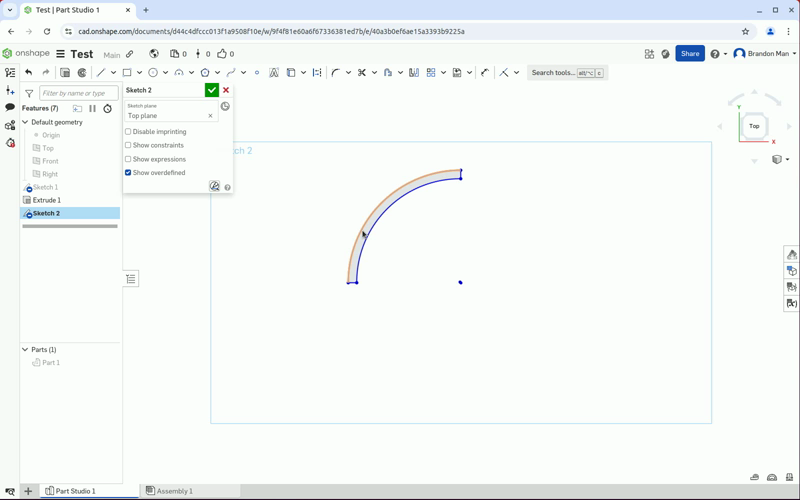
scroll(6)
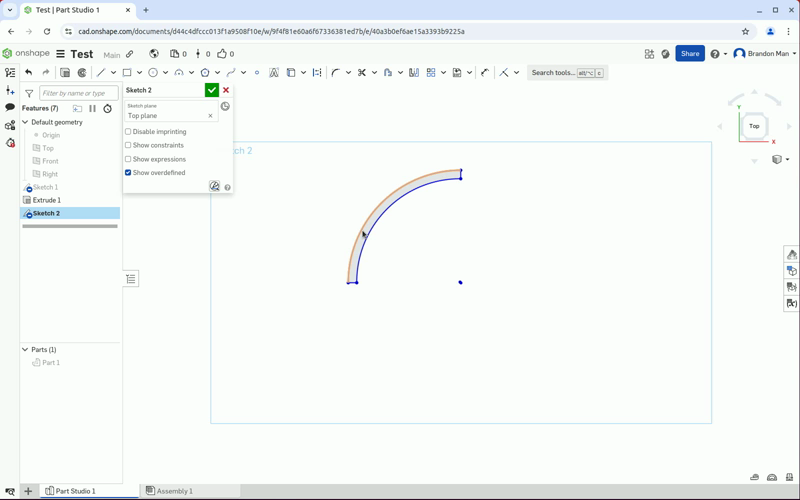
scroll(6)
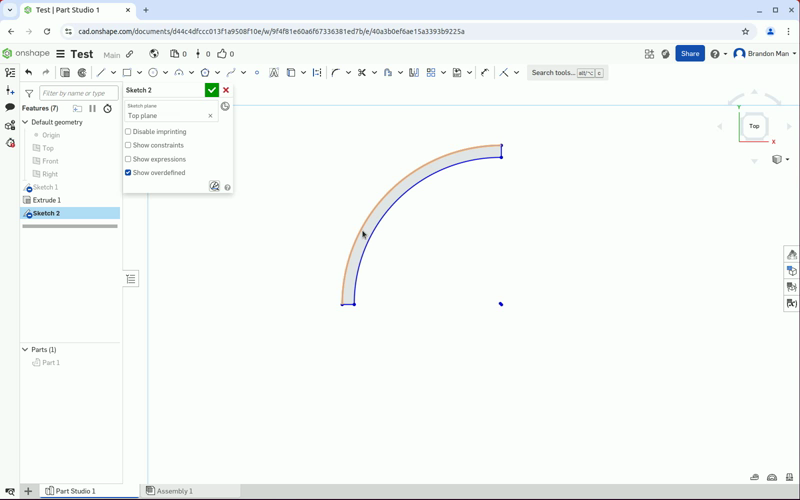
scroll(6)
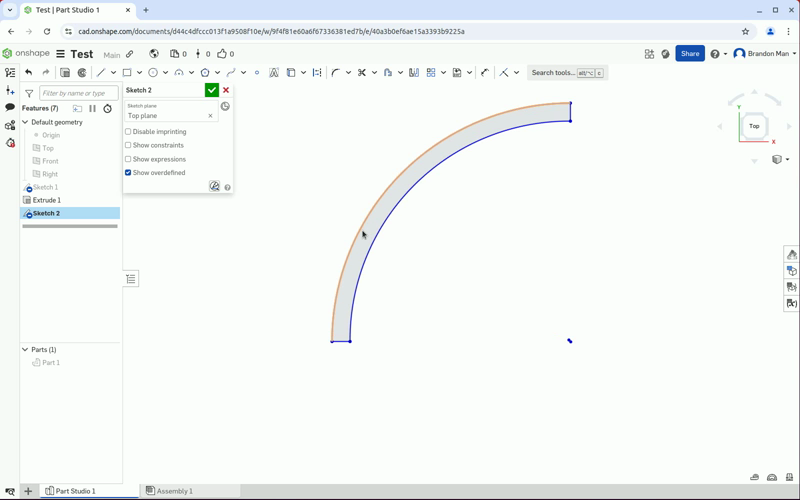
scroll(6)
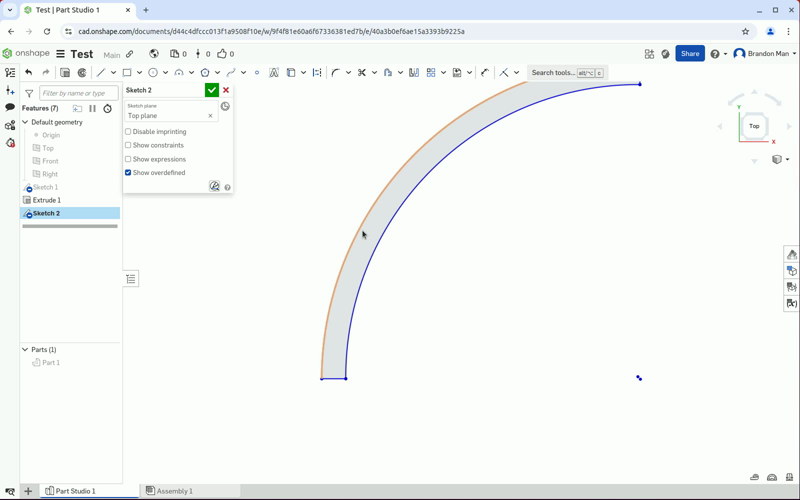
scroll(6)
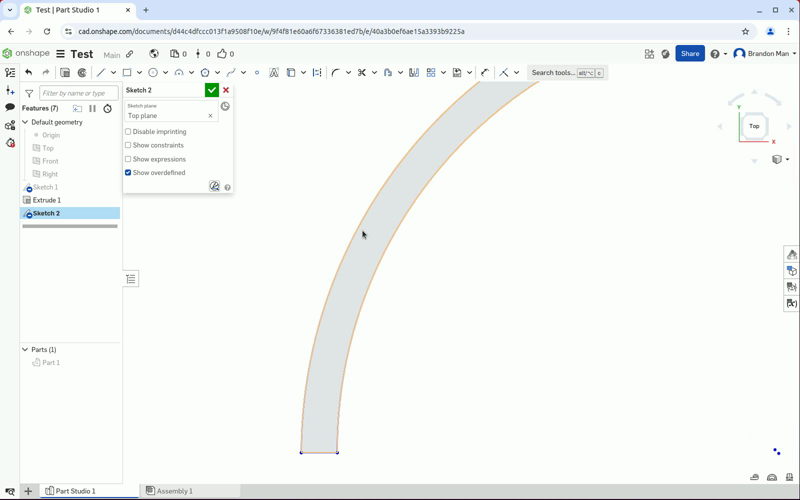
scroll(6)
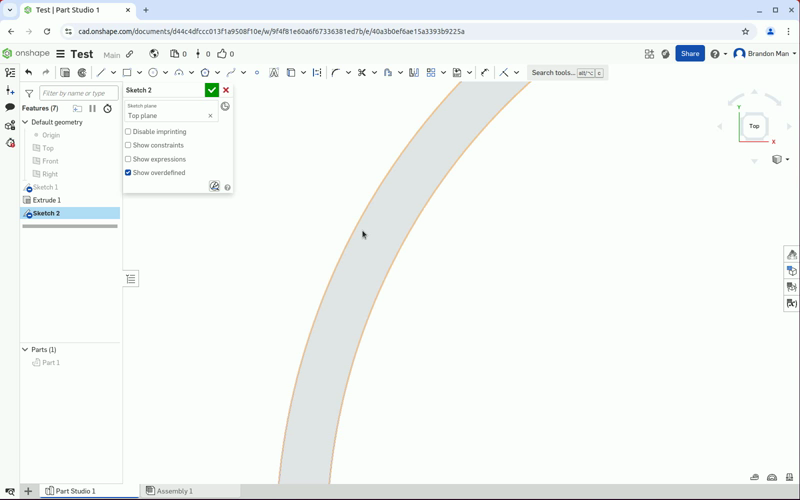
scroll(6)
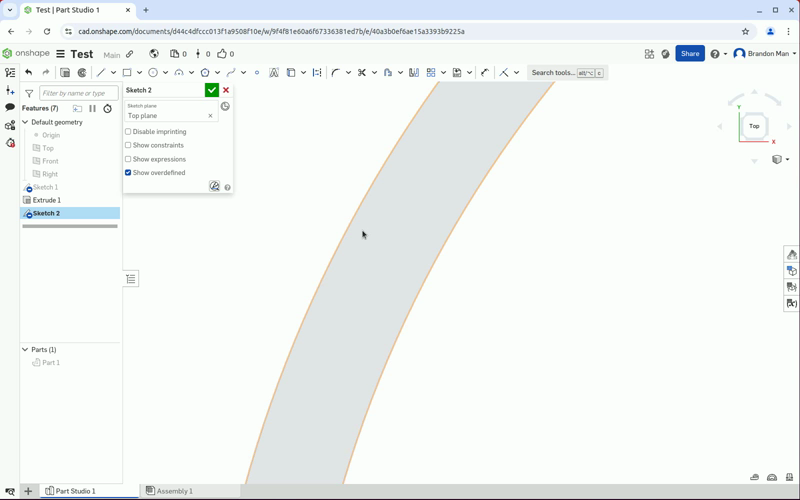
click(362, 230)
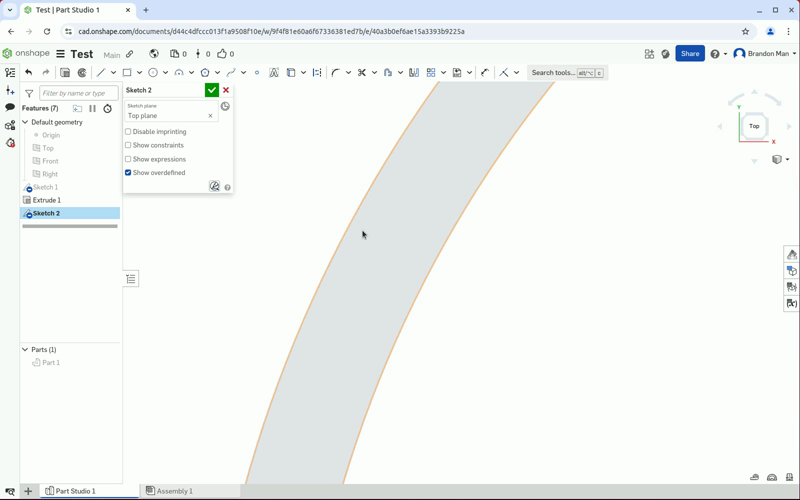
scroll(-6)
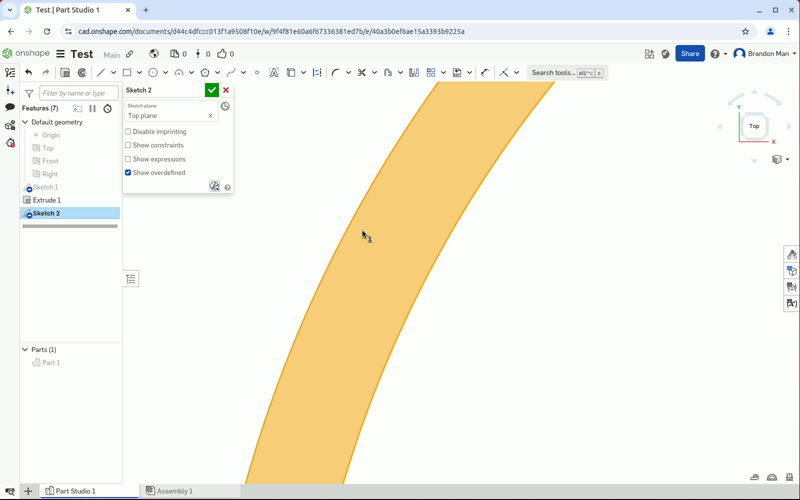
scroll(-6)
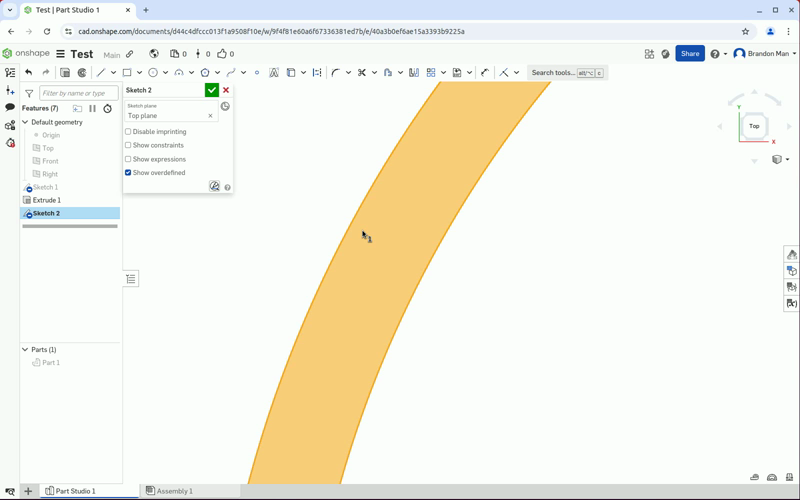
scroll(-6)
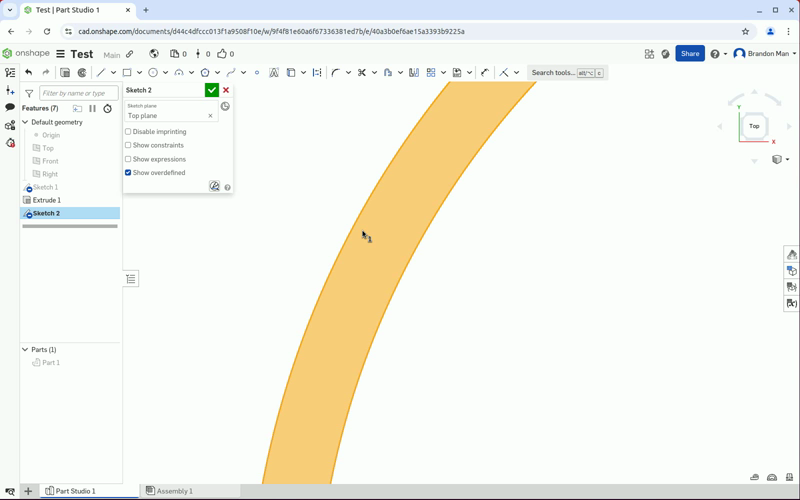
scroll(-6)
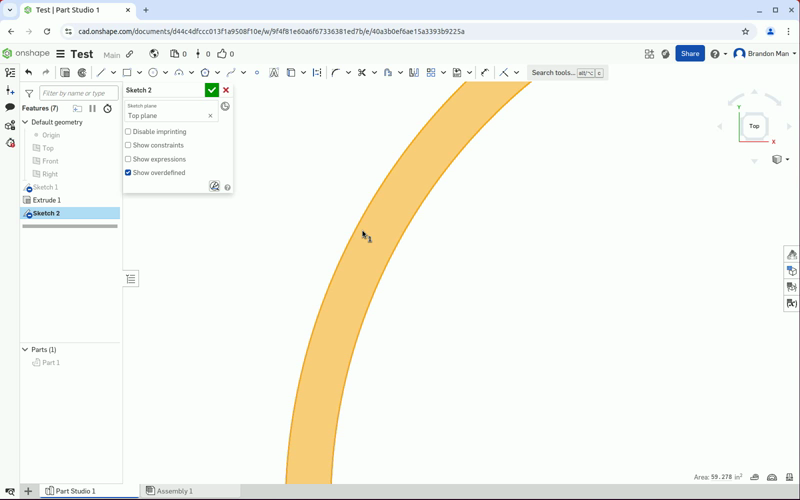
scroll(-6)
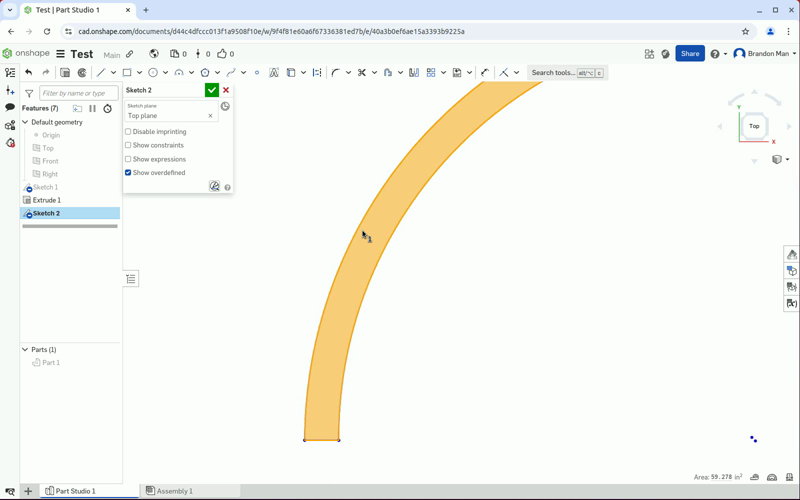
scroll(-6)
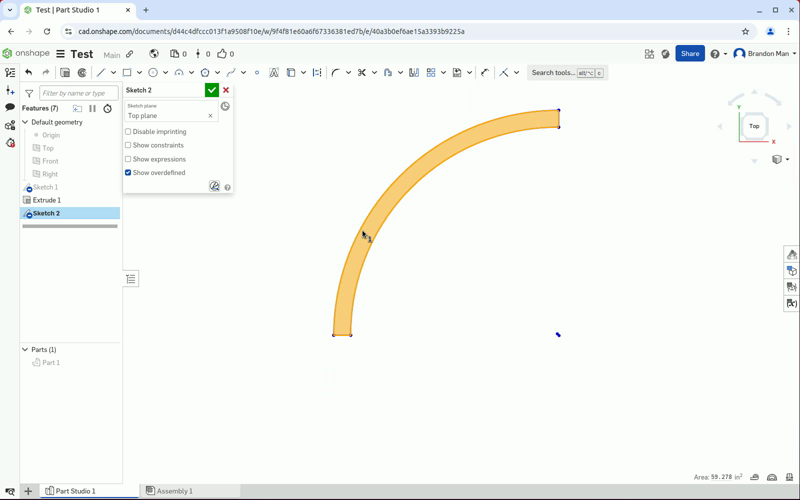
scroll(-6)
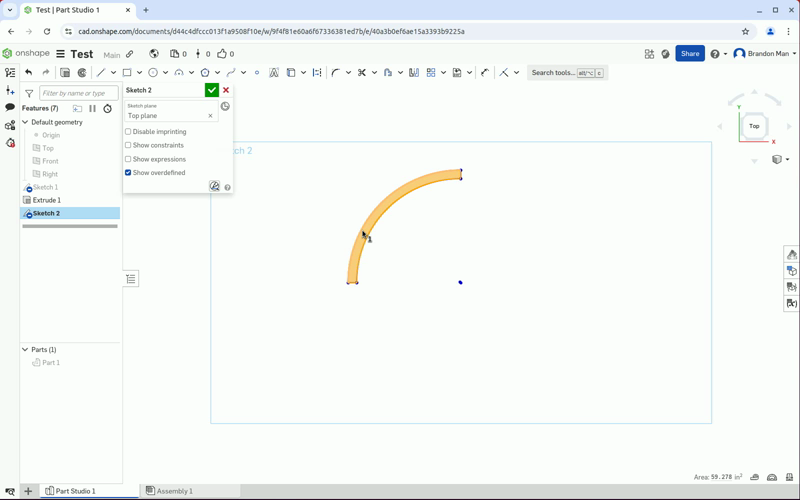
mouse_move(73, 352)
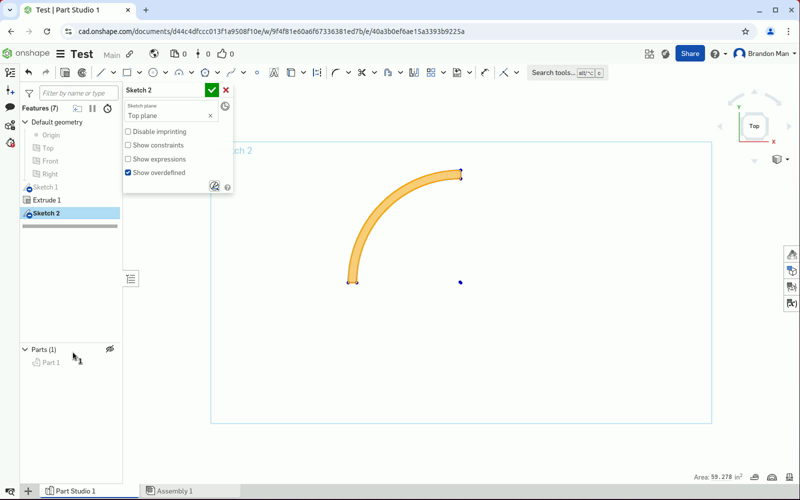
key(shift+y)
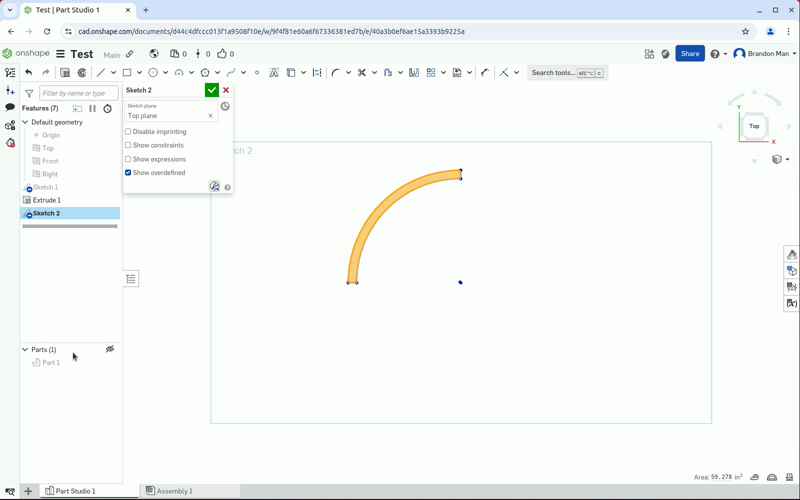
key(shift+e)
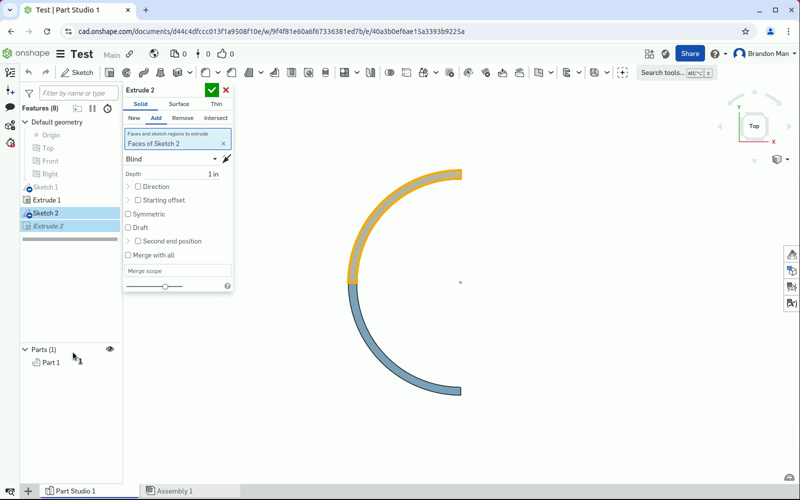
mouse_move(143, 106)
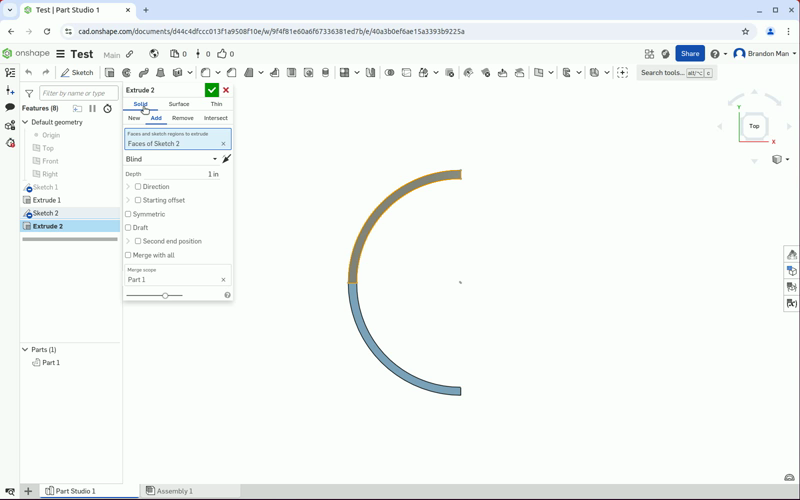
click(143, 106)
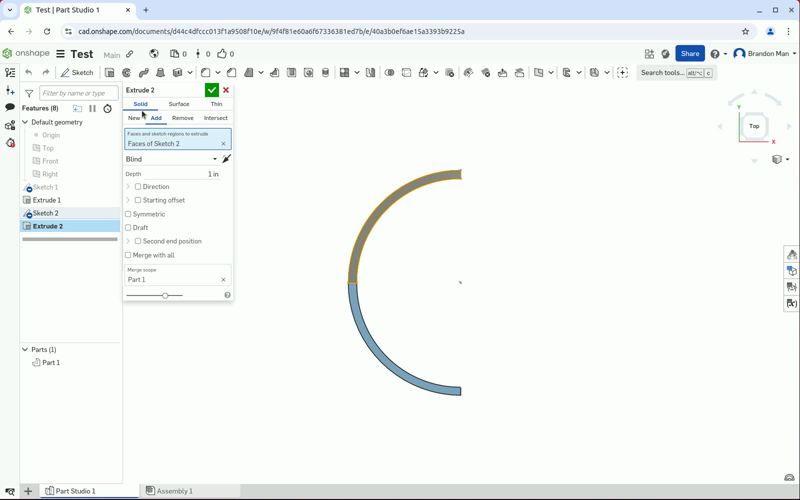
mouse_move(137, 120)
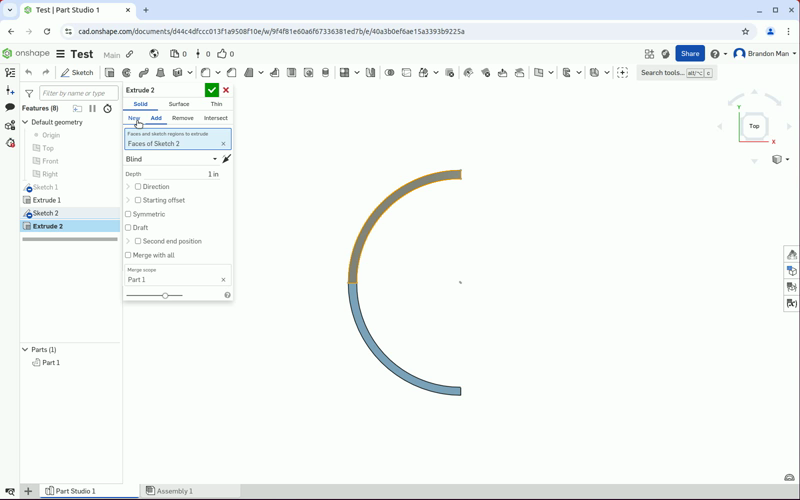
click(137, 120)
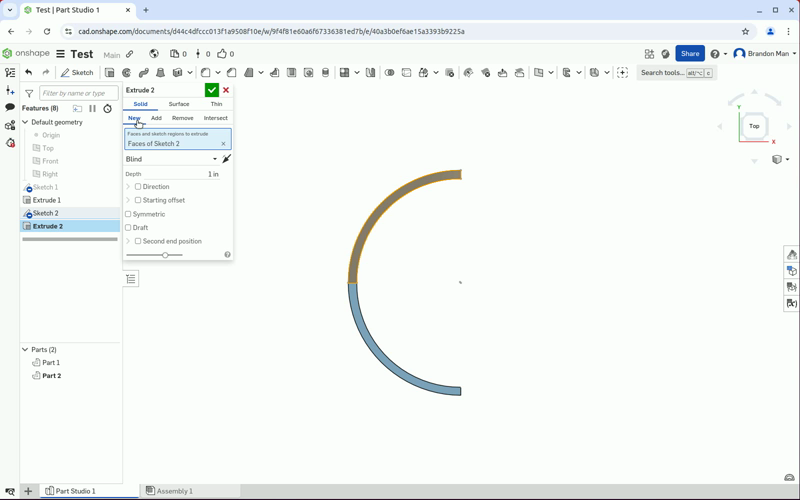
key(tab, 4)
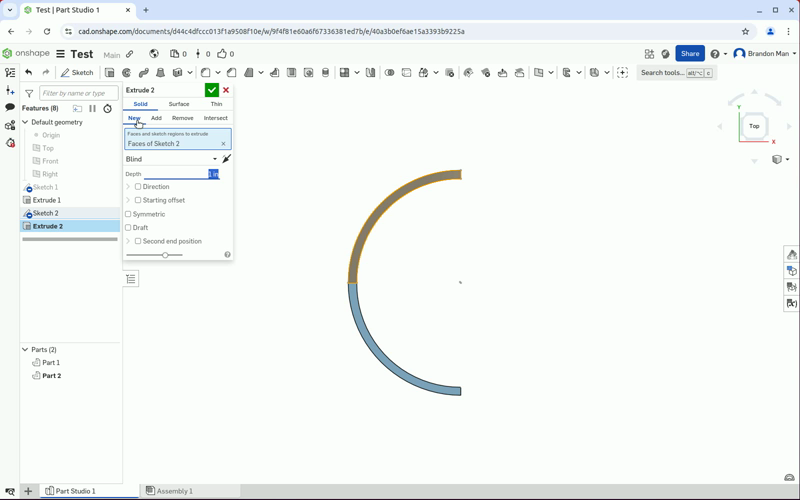
text(0.722)
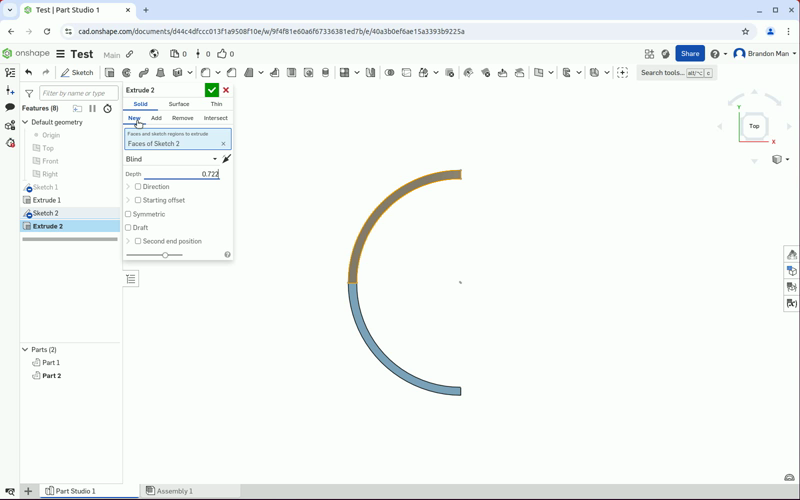
key(enter)
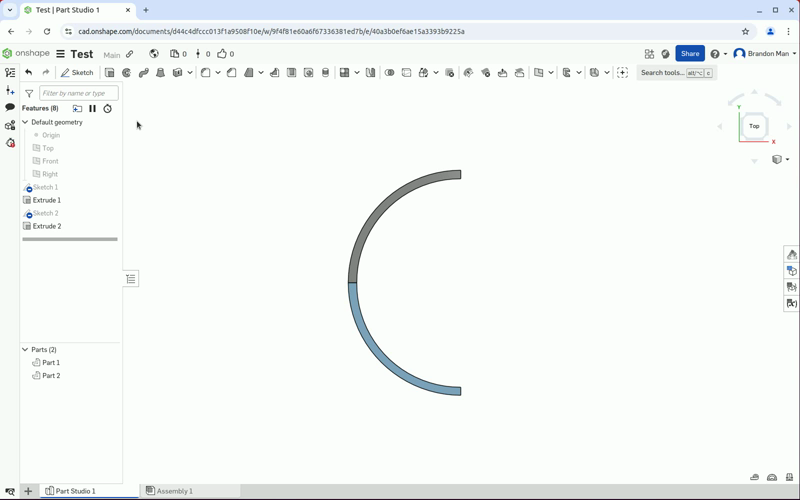
key(shift+h)
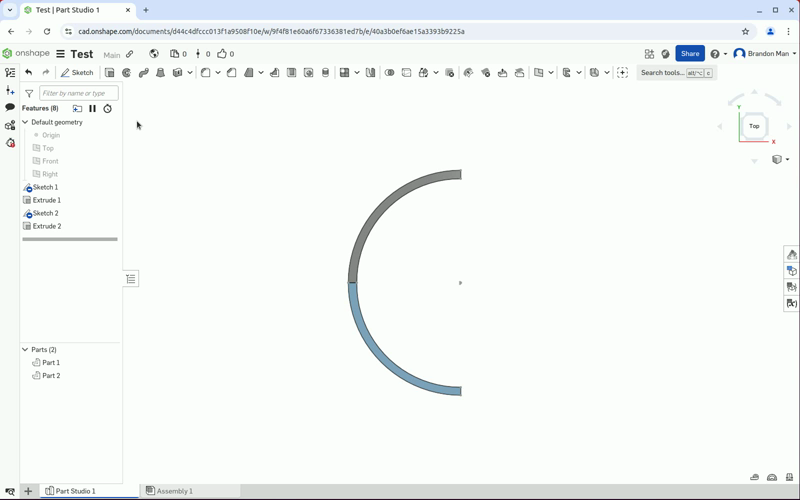
key(shift+h)
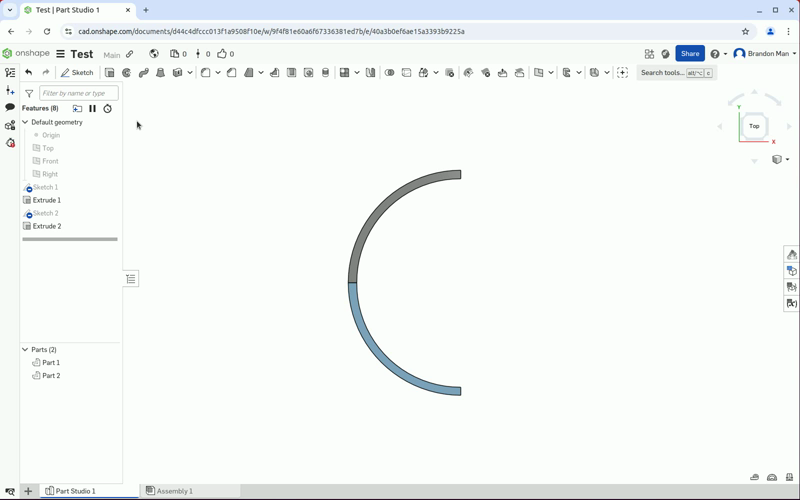
mouse_move(73, 189)
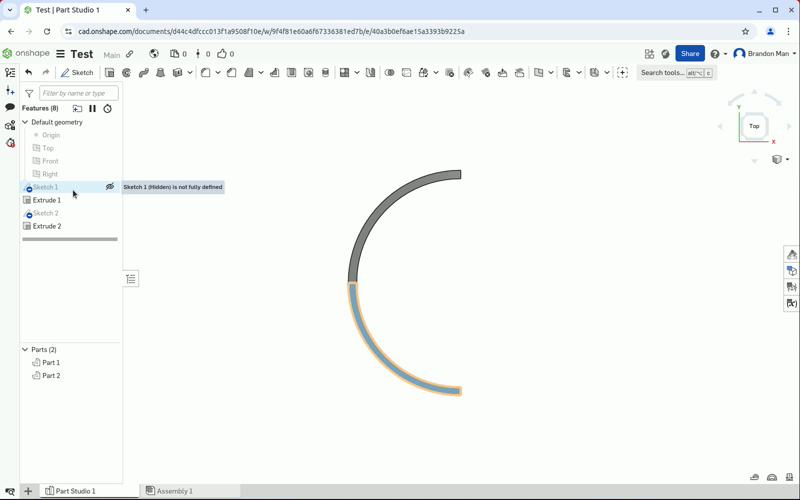
click(73, 189)
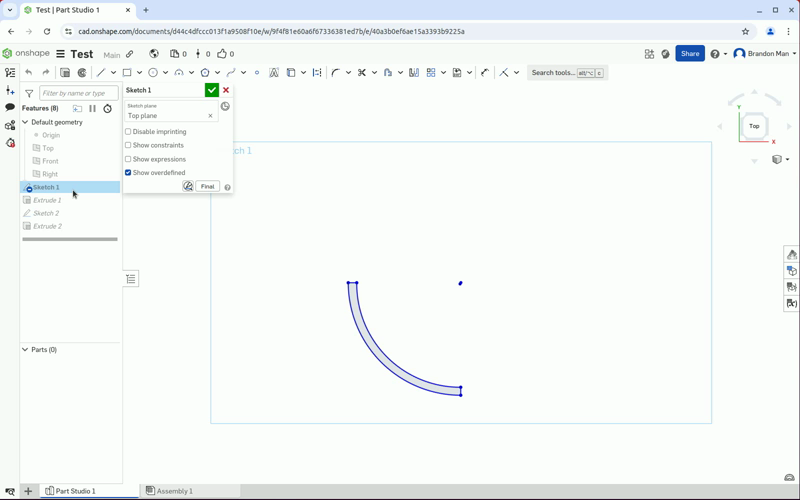
mouse_move(229, 92)
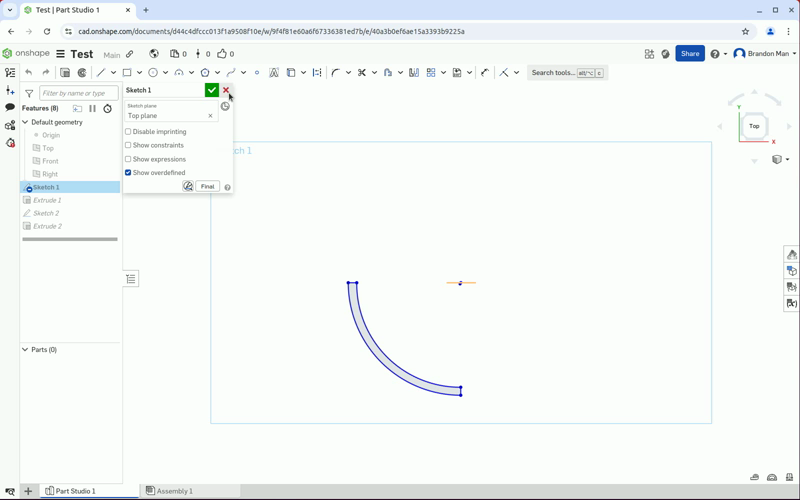
click(229, 92)
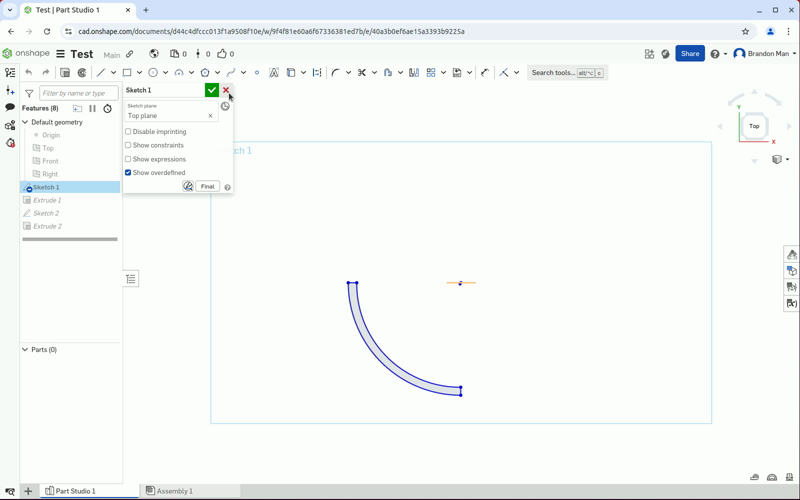
key(shift+s)
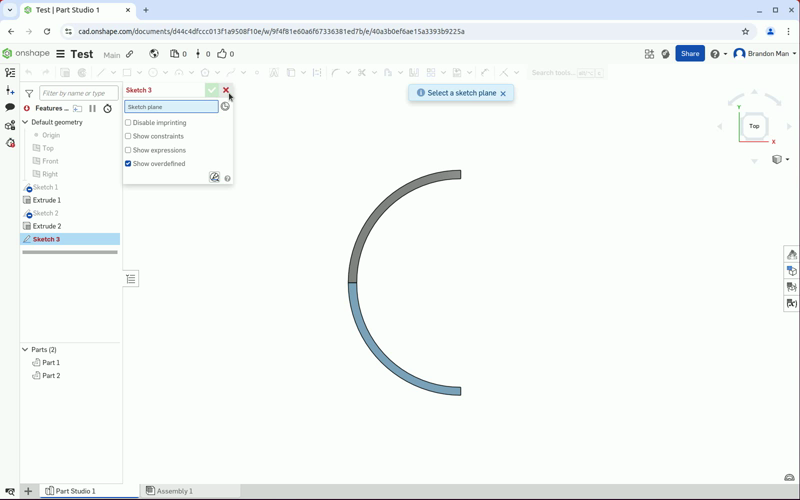
mouse_move(73, 150)
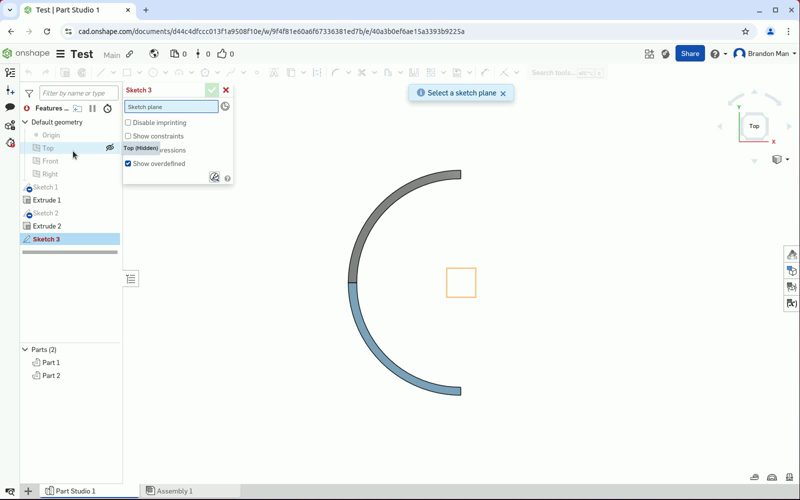
click(73, 150)
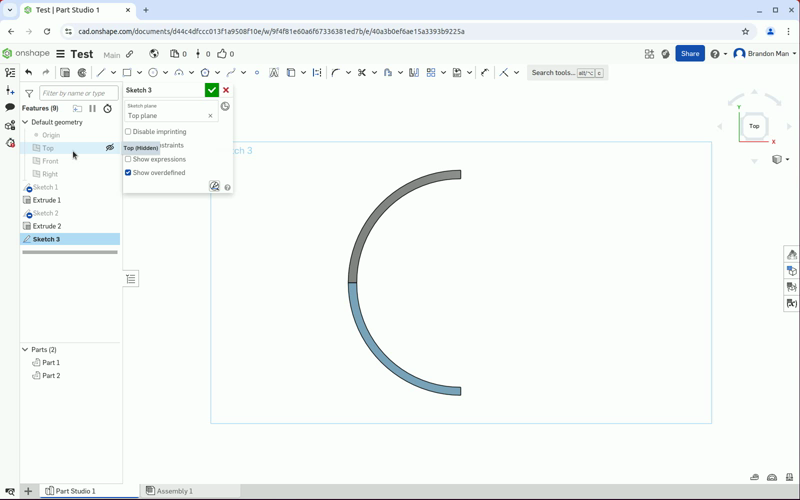
mouse_move(73, 352)
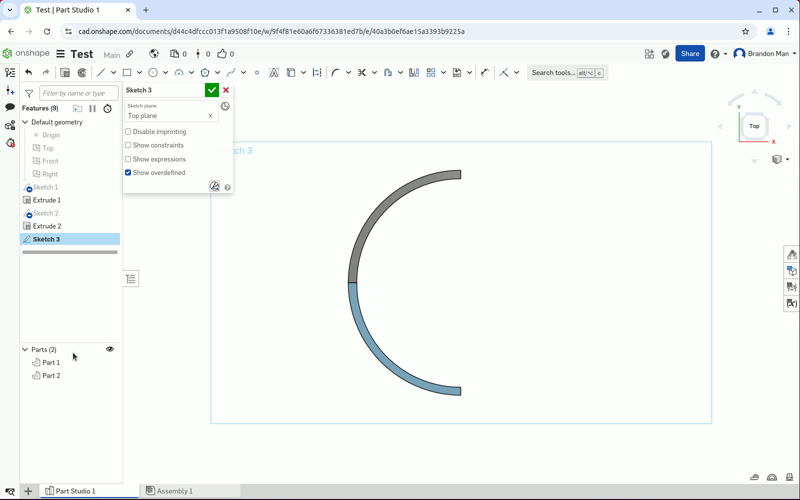
key(y)
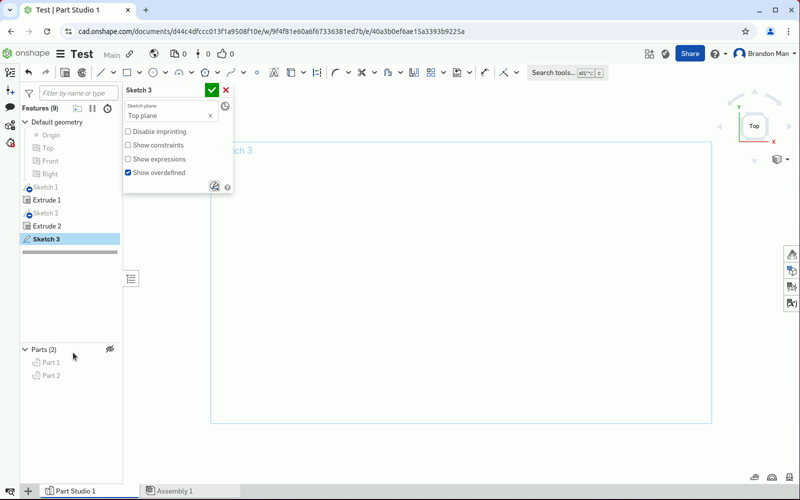
key(a)
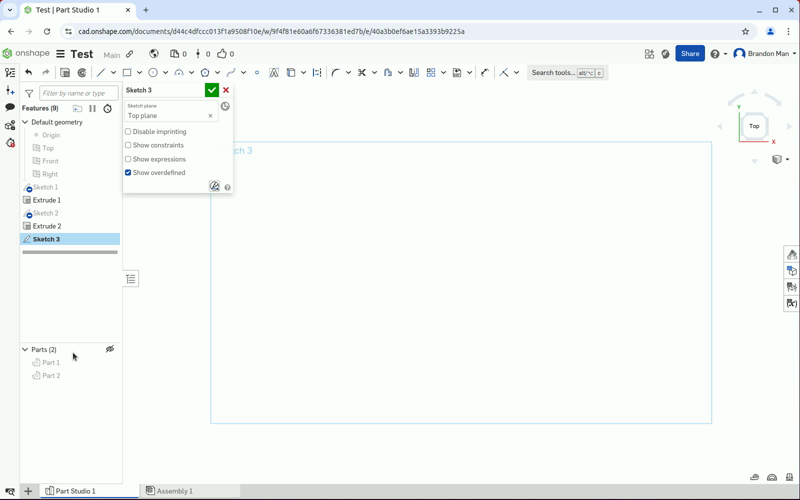
key_down(shift)
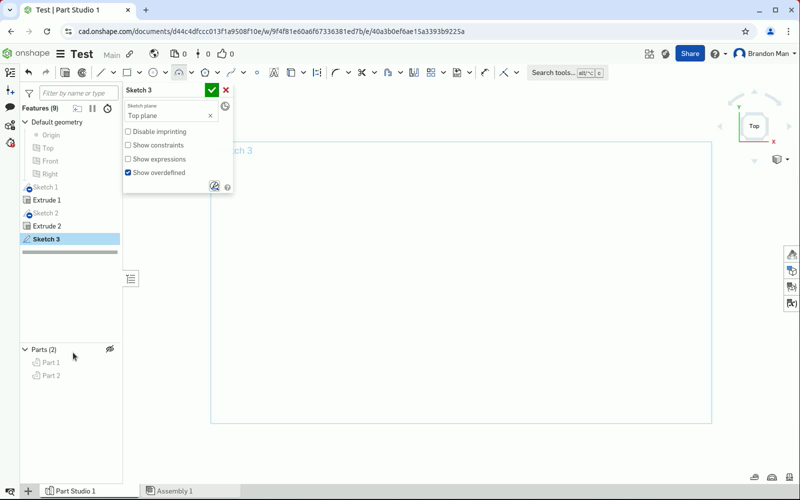
mouse_move(460, 178)
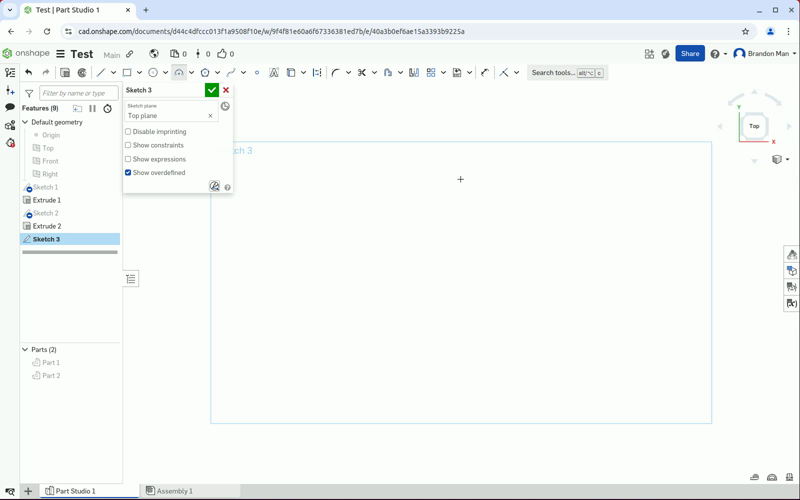
click(460, 178)
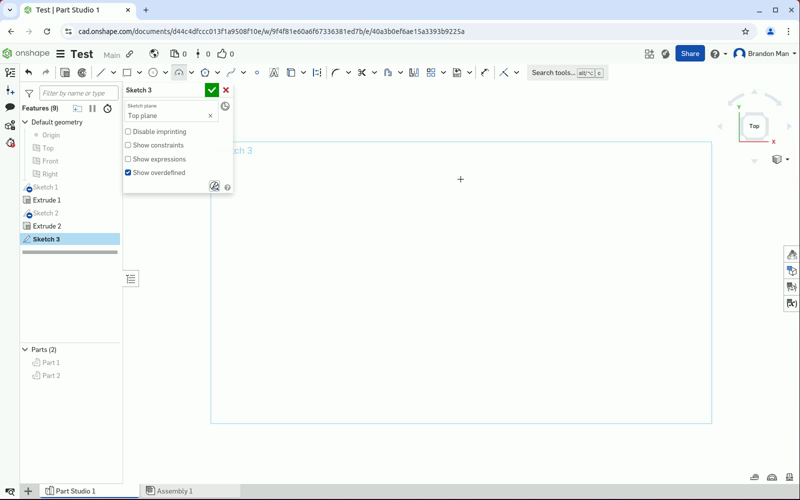
key_up(shift)
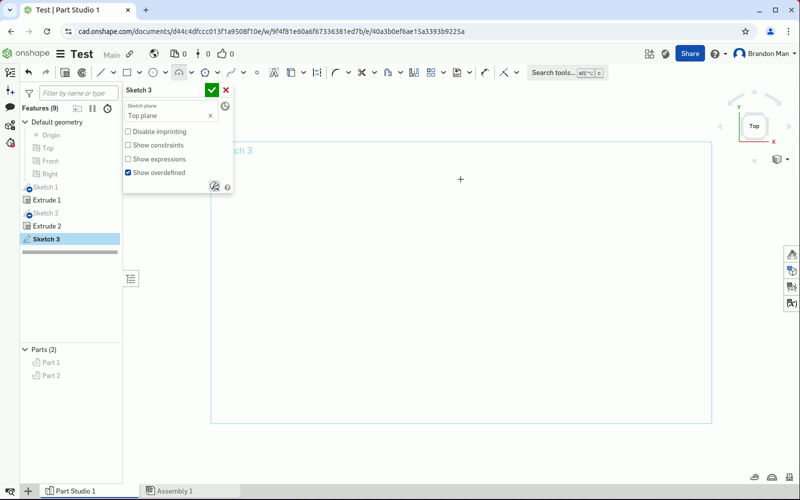
key_down(shift)
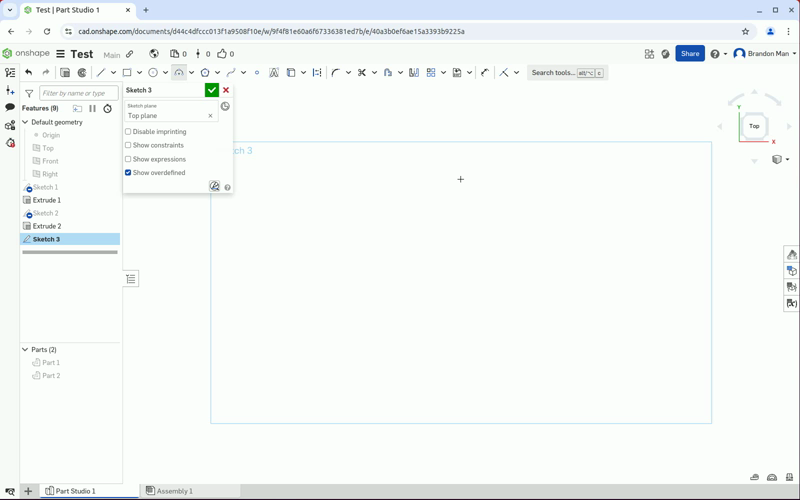
mouse_move(564, 282)
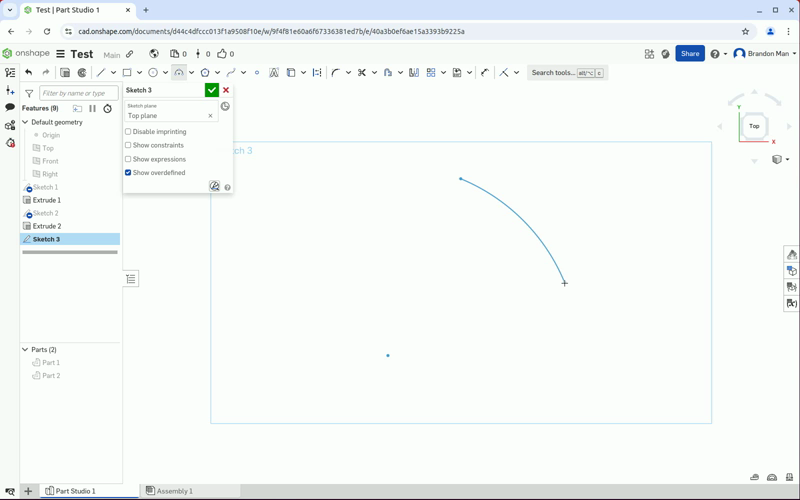
click(564, 282)
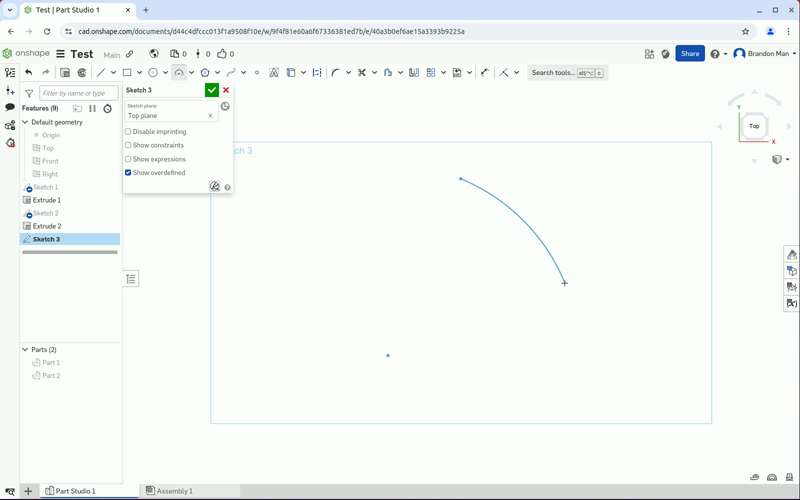
mouse_move(534, 209)
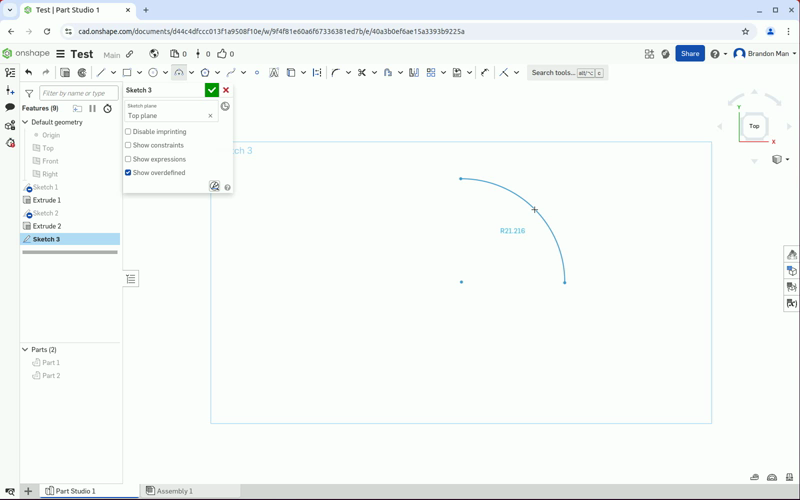
click(534, 209)
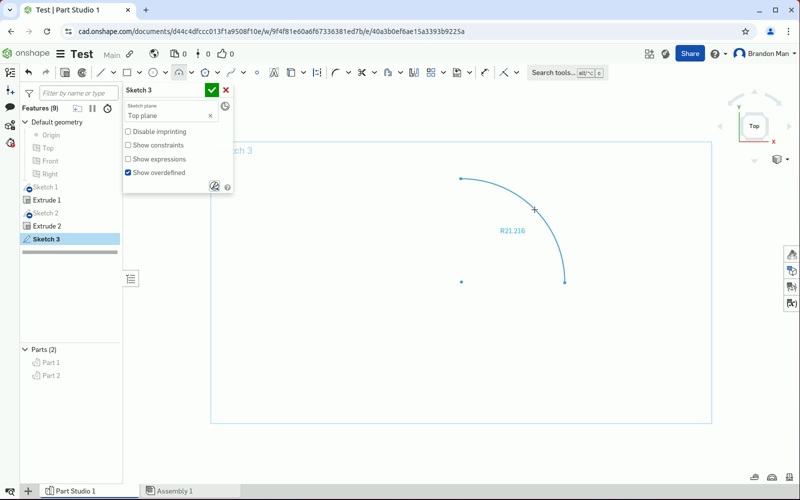
key_up(shift)
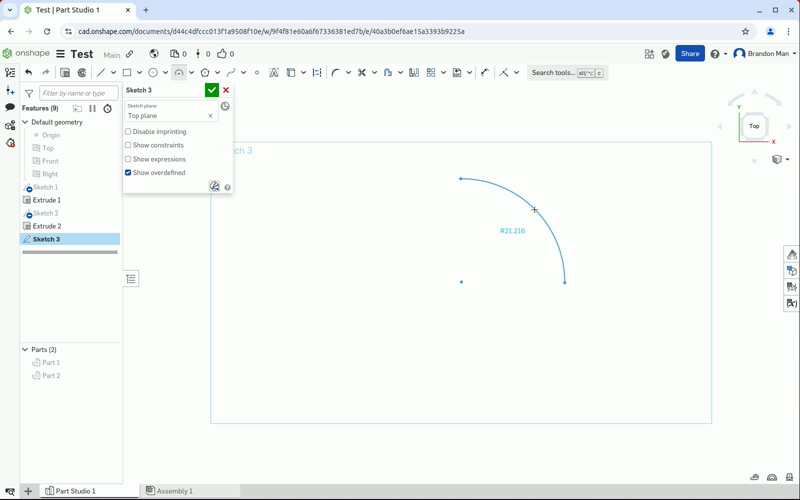
key(esc)
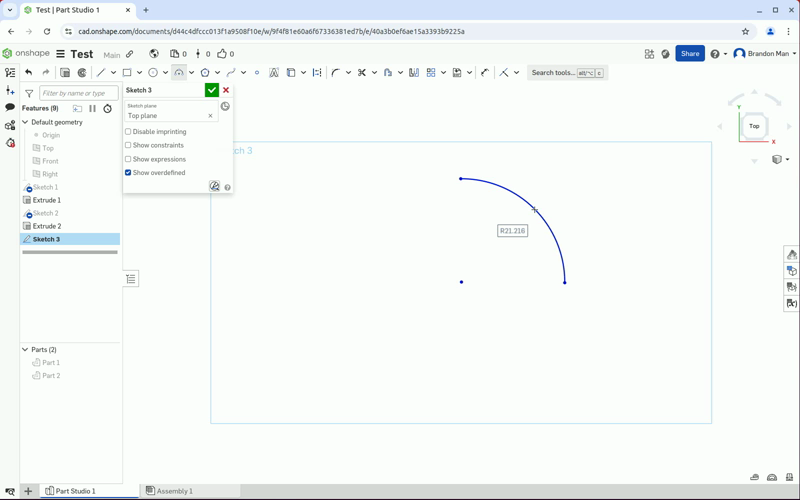
key(l)
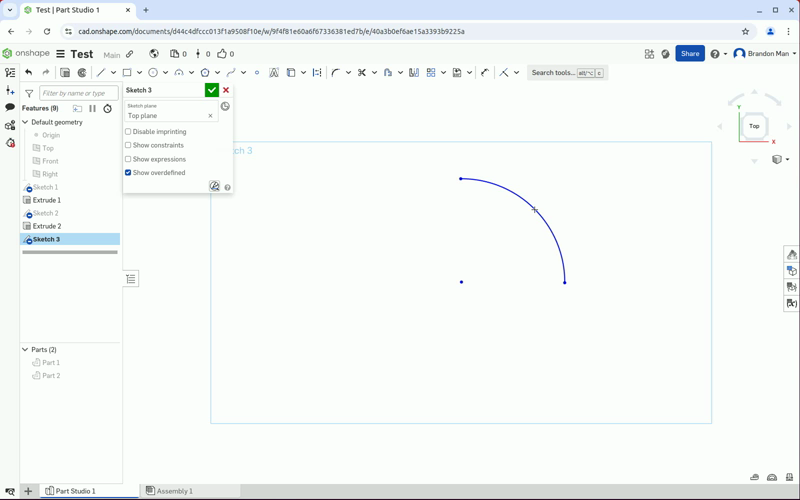
mouse_move(564, 282)
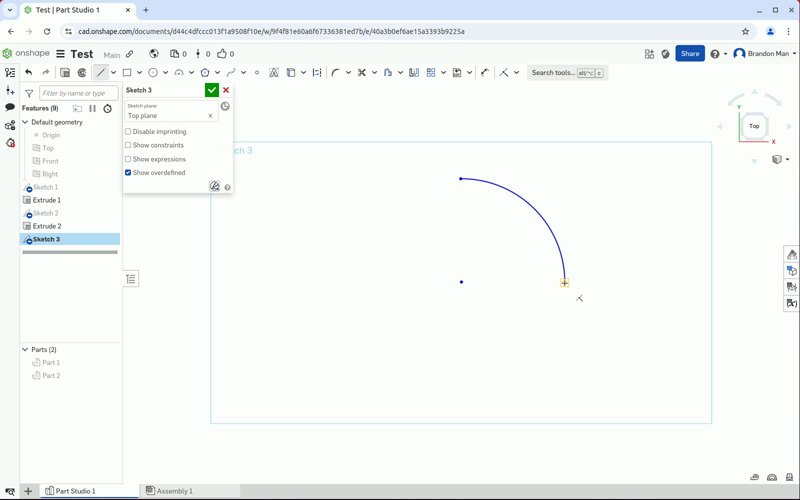
click(564, 282)
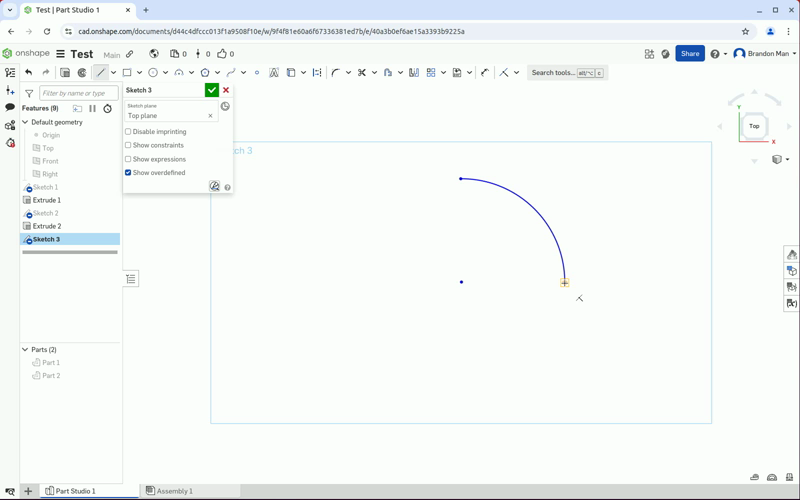
key_down(shift)
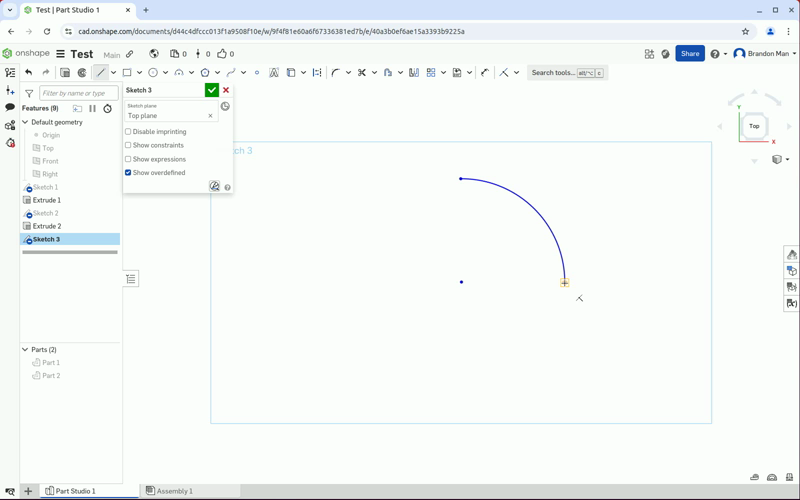
mouse_move(589, 282)
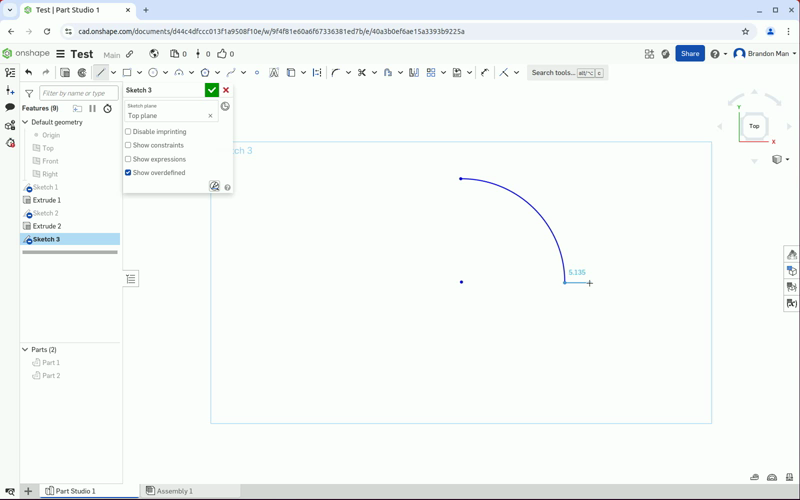
mouse_move(573, 282)
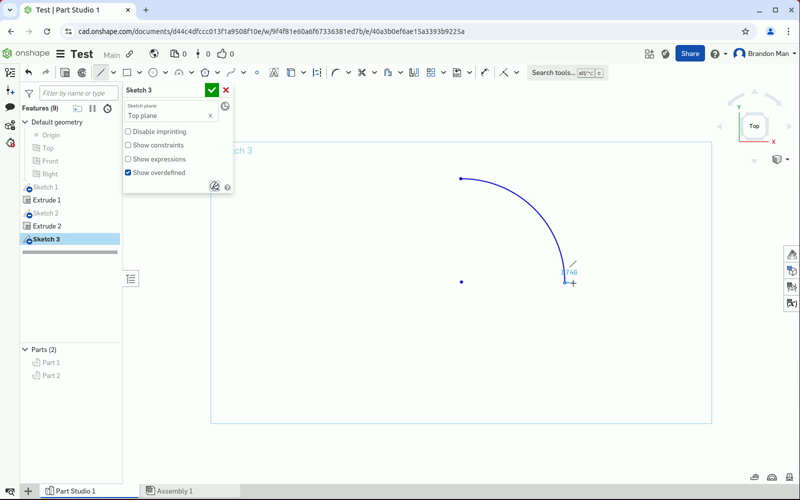
click(573, 282)
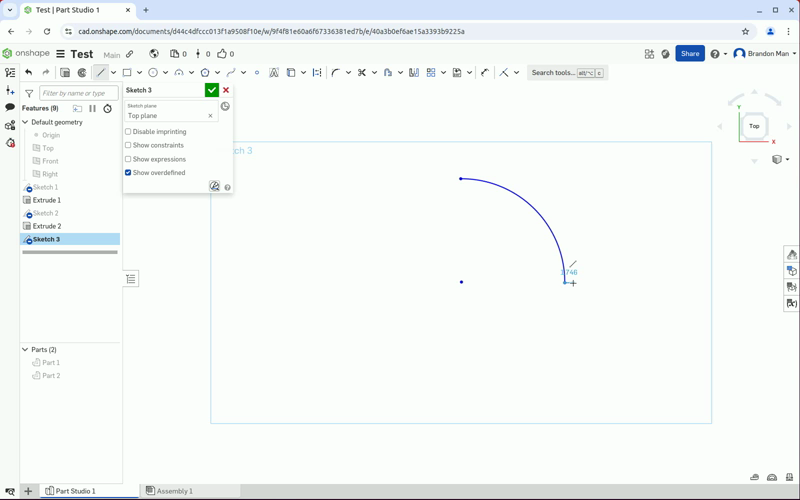
key_up(shift)
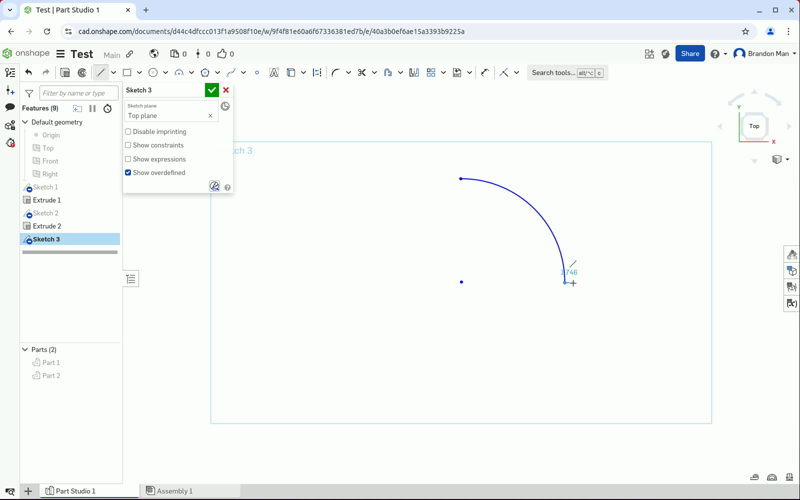
key(esc)
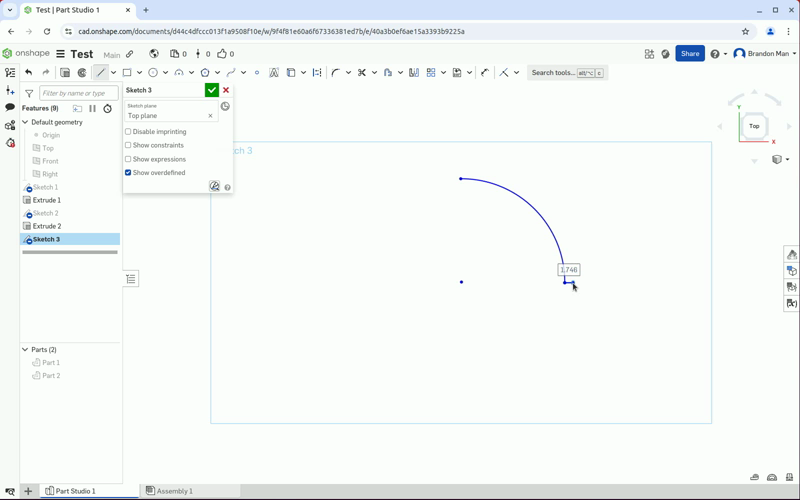
key(a)
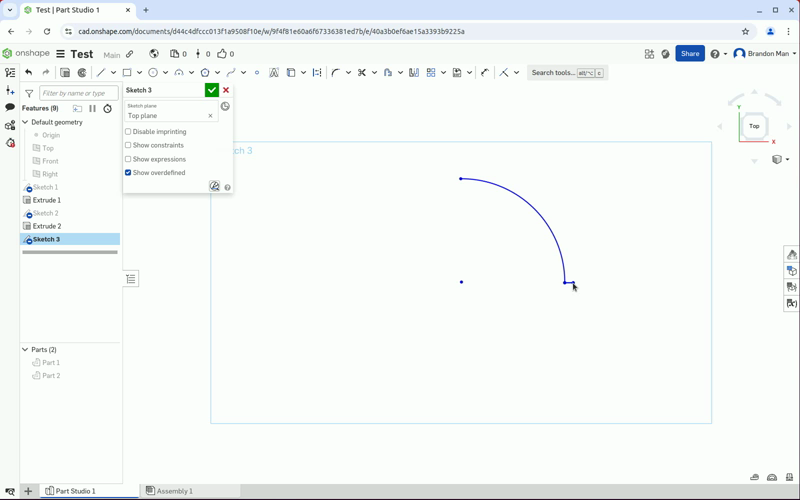
mouse_move(573, 282)
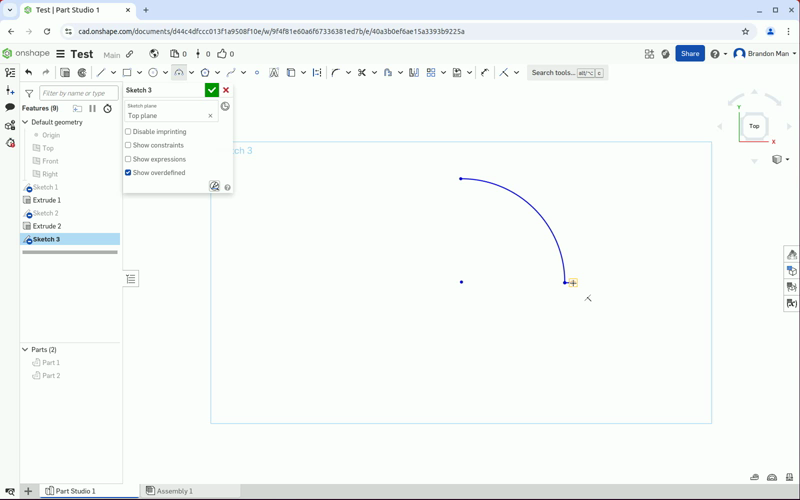
click(573, 282)
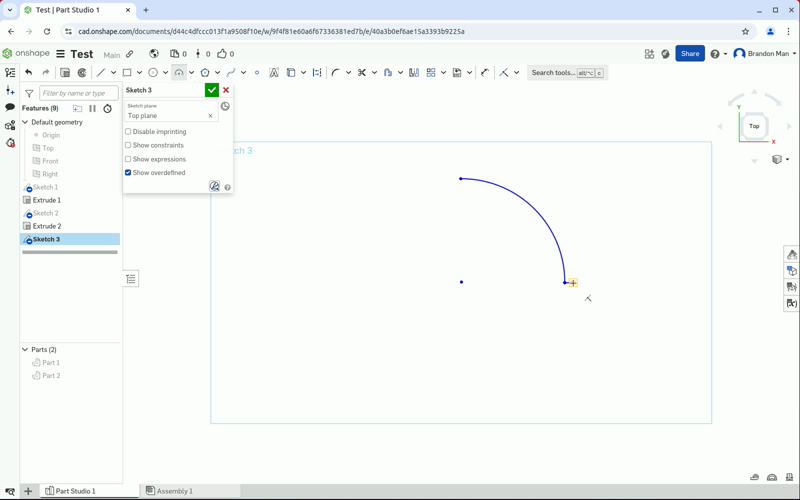
key_down(shift)
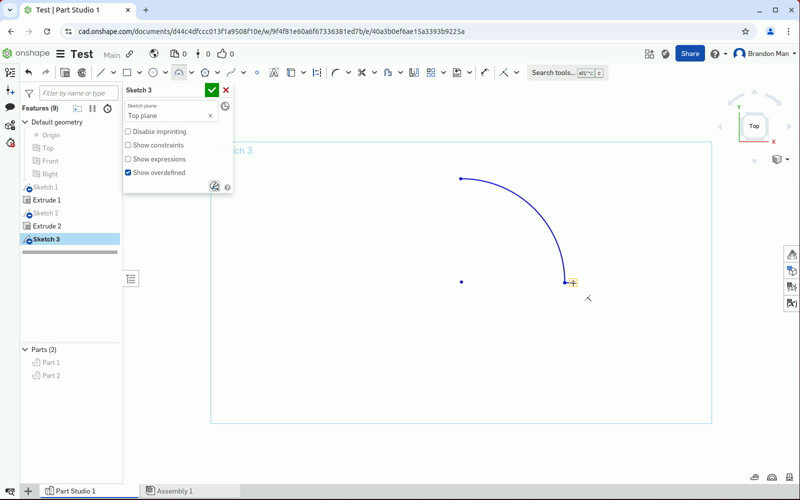
mouse_move(460, 170)
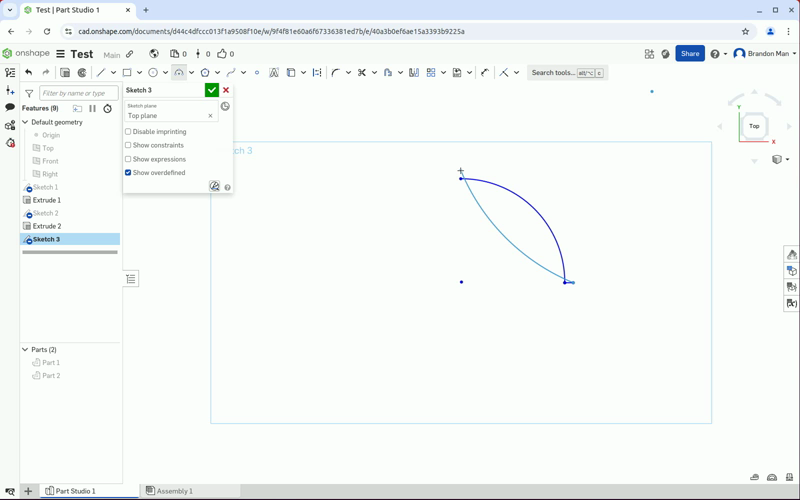
click(460, 170)
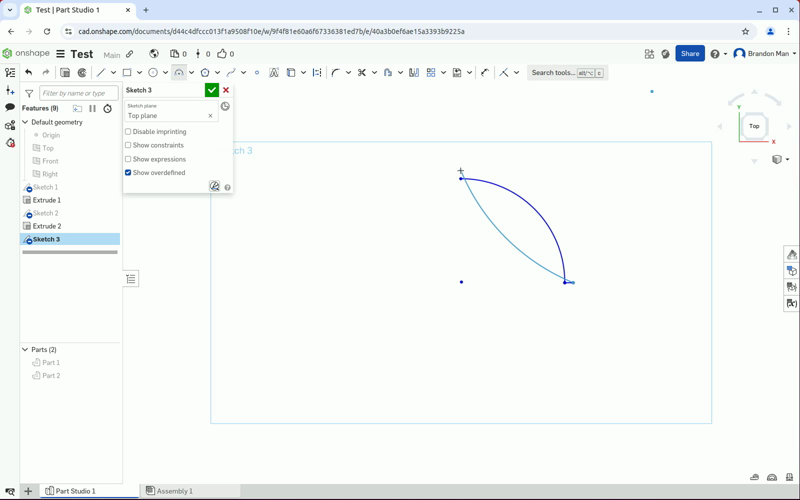
mouse_move(540, 203)
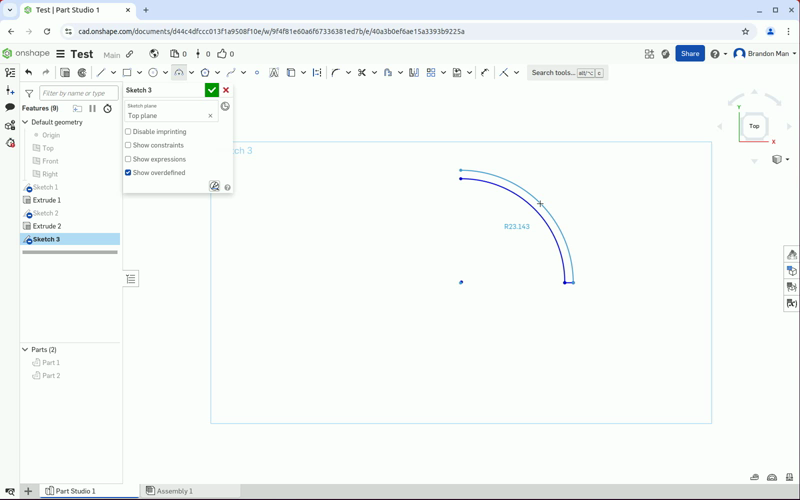
click(540, 203)
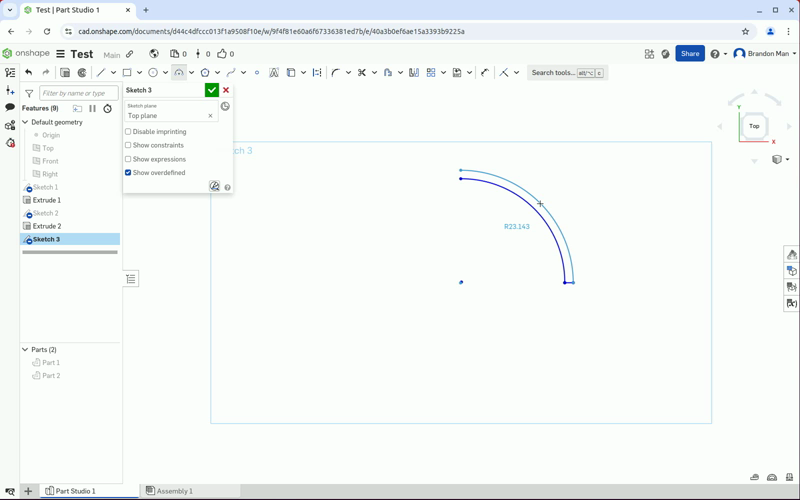
key_up(shift)
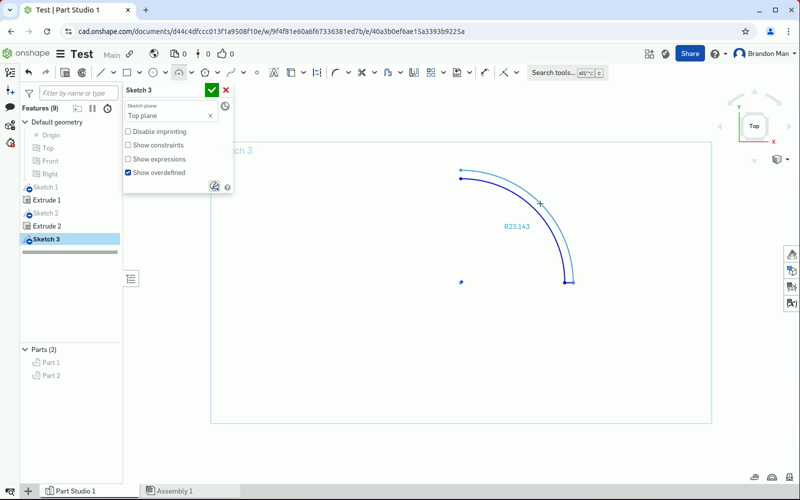
key(esc)
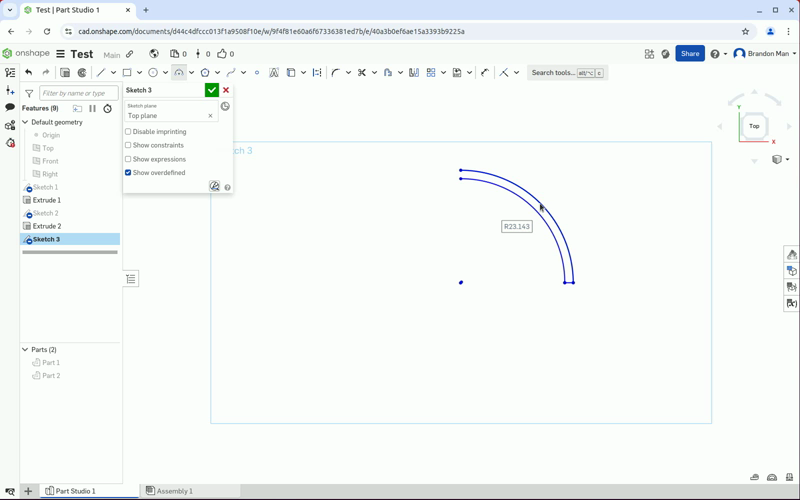
key(l)
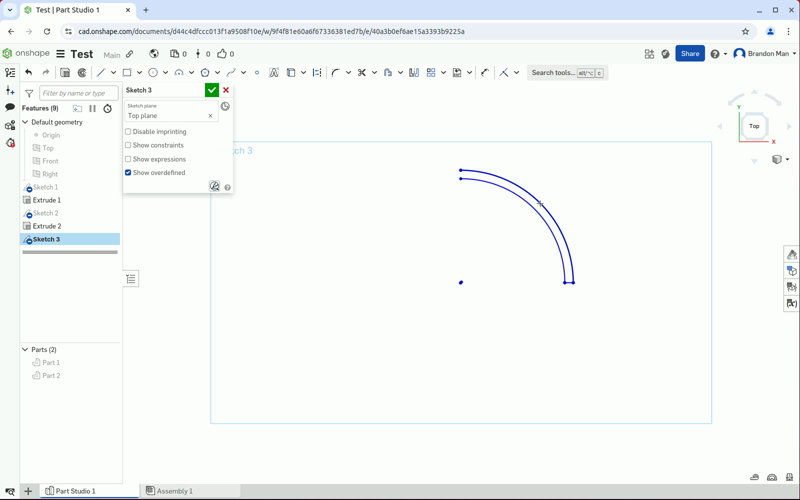
mouse_move(460, 170)
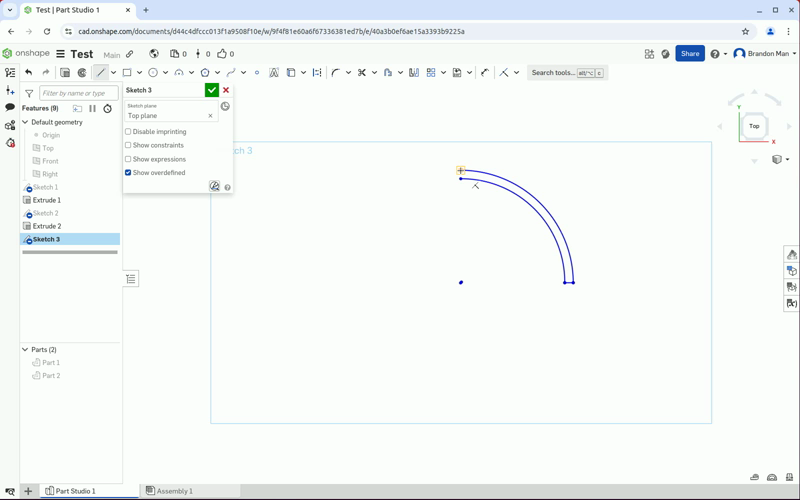
click(460, 170)
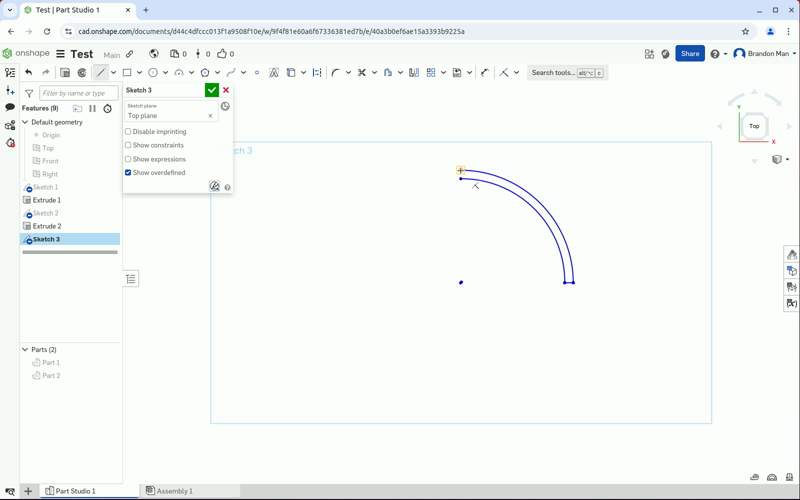
mouse_move(490, 170)
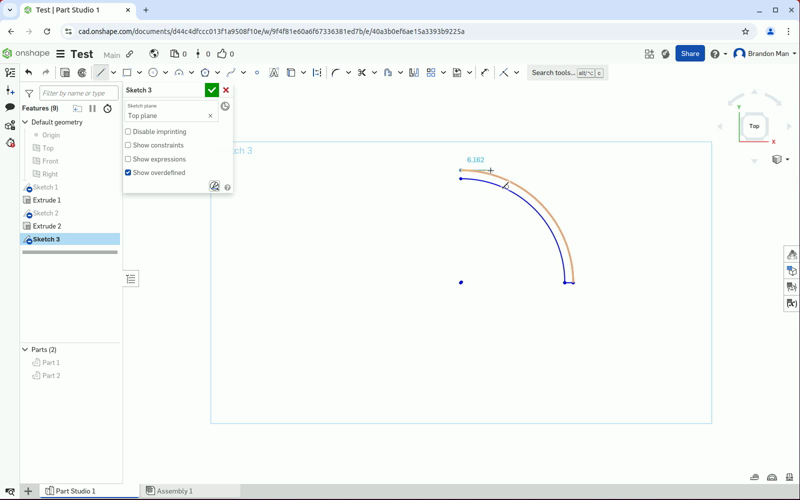
key_down(shift)
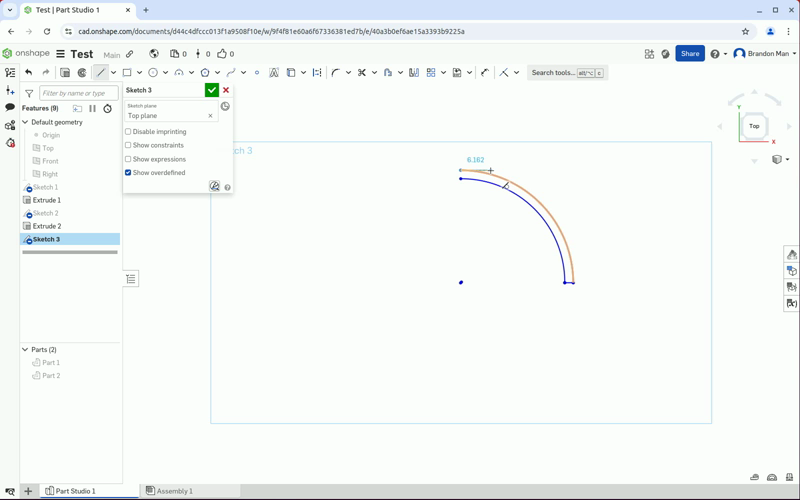
mouse_move(460, 178)
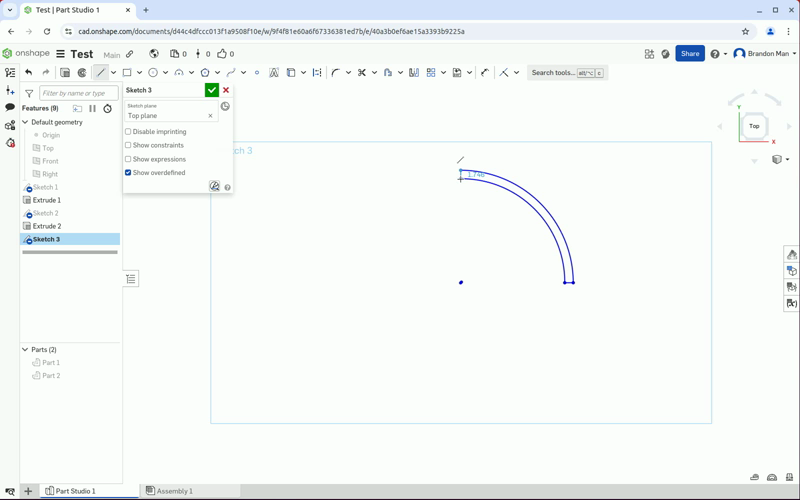
key_up(shift)
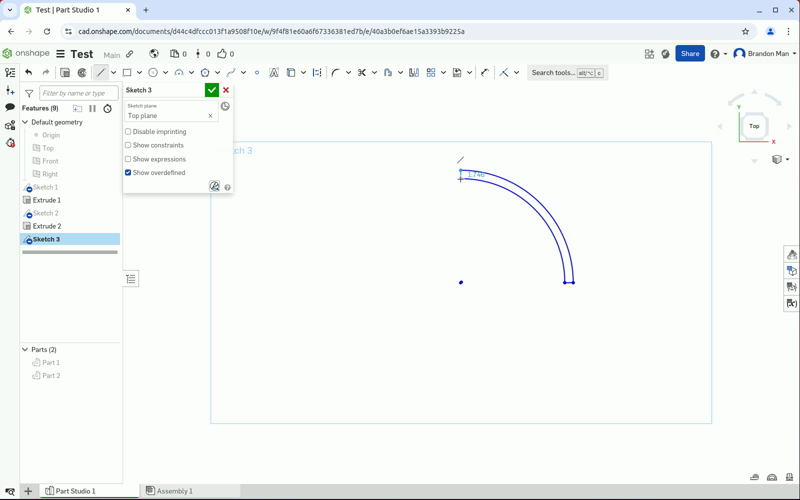
click(460, 178)
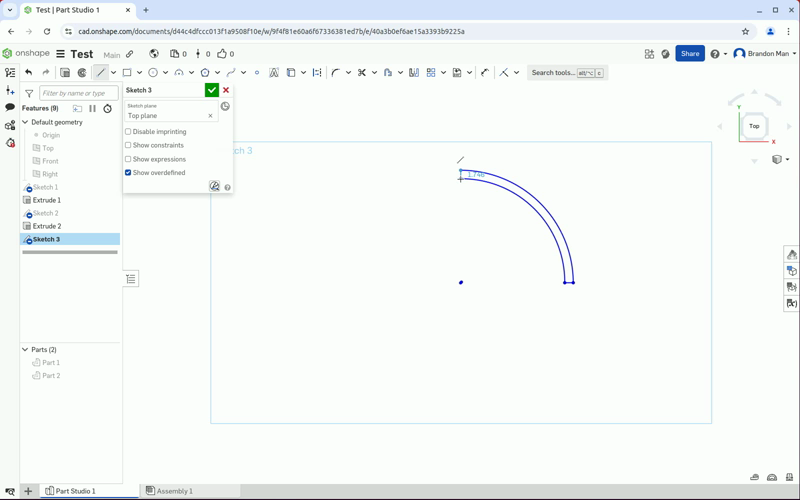
key(esc)
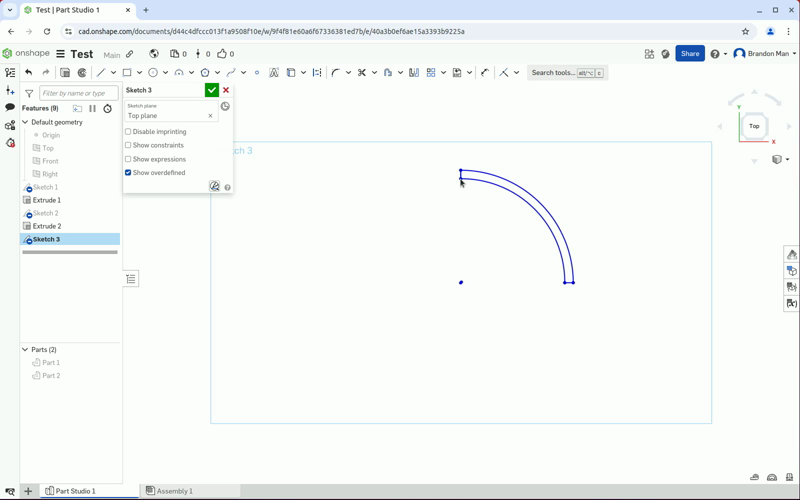
mouse_move(462, 171)
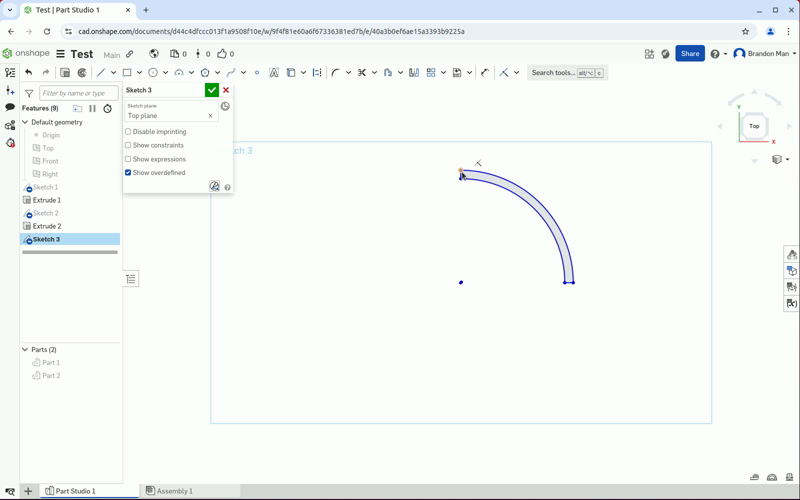
scroll(6)
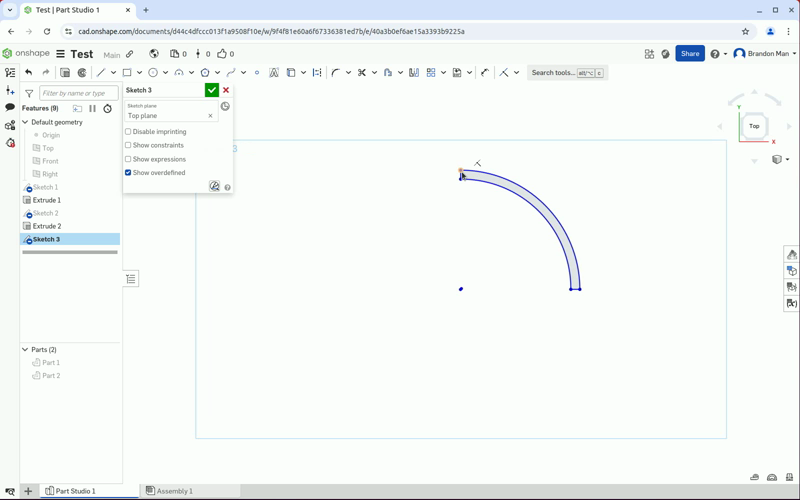
scroll(6)
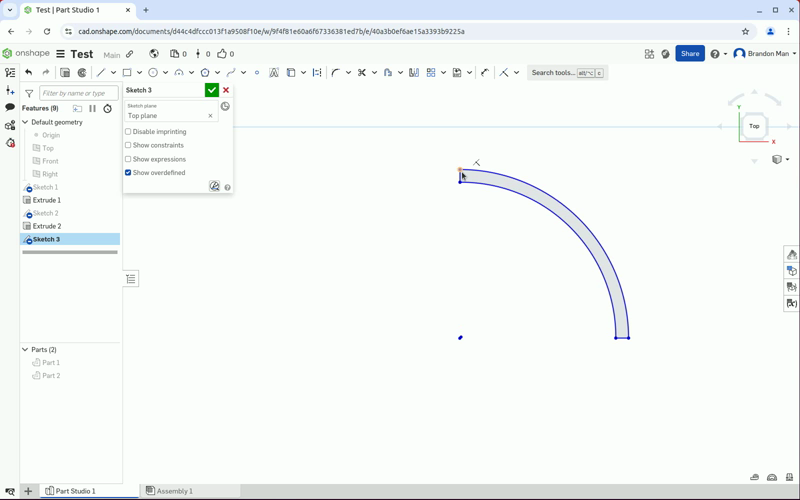
scroll(6)
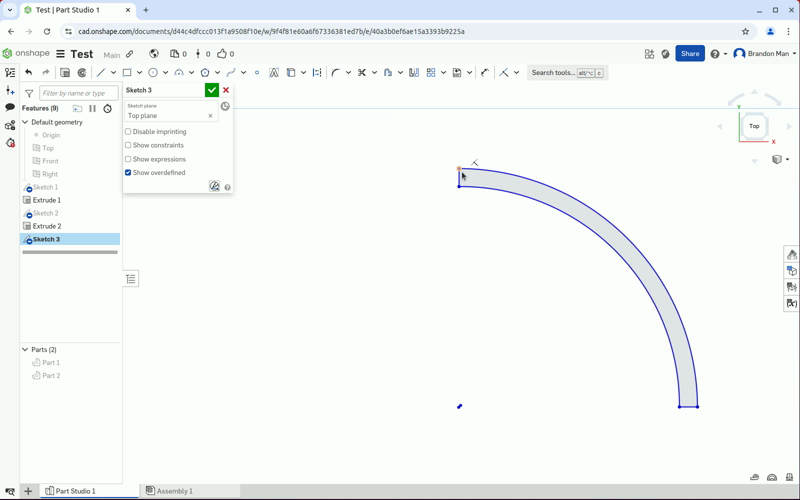
scroll(6)
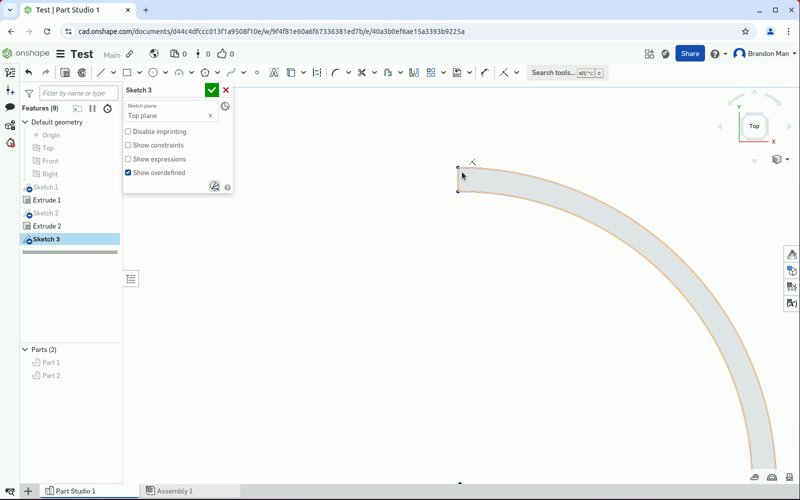
scroll(6)
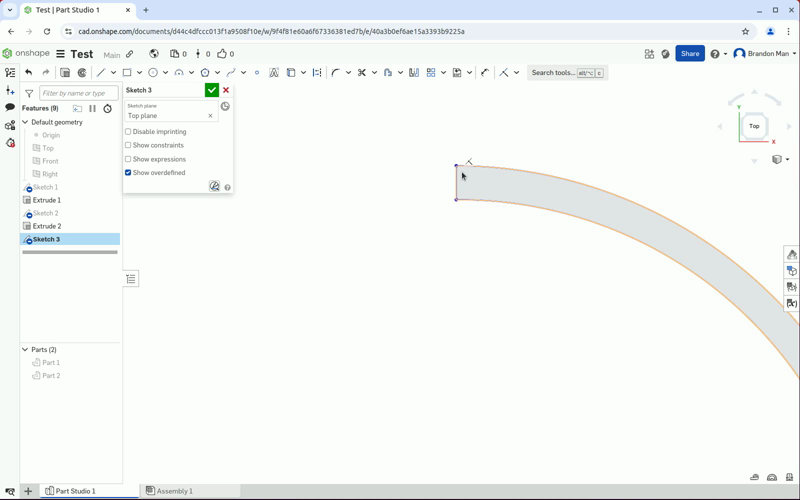
scroll(6)
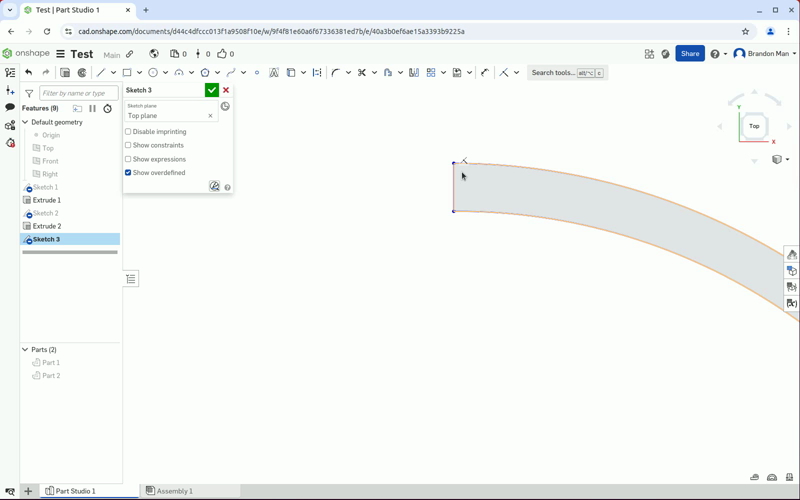
scroll(6)
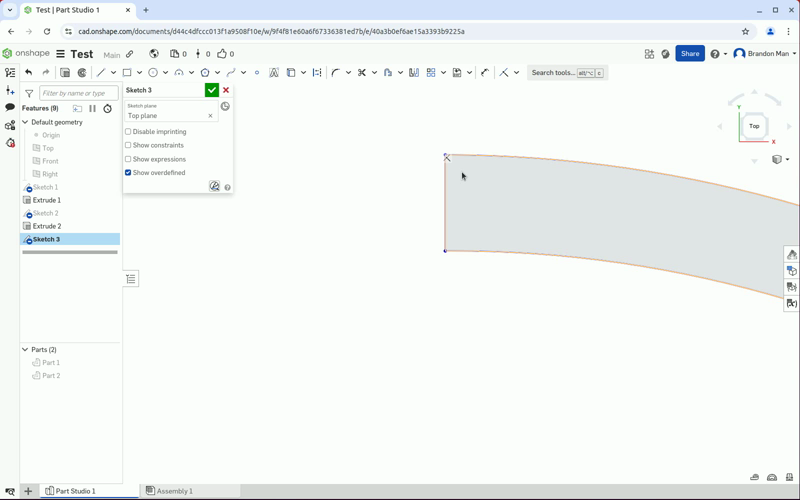
click(462, 171)
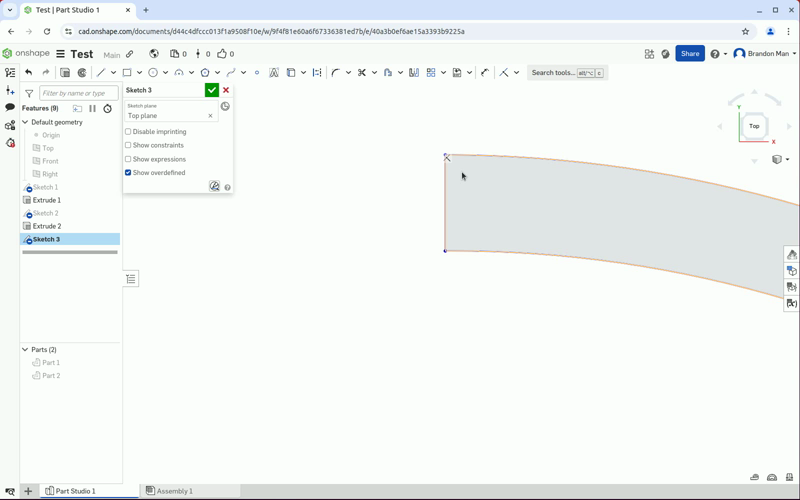
scroll(-6)
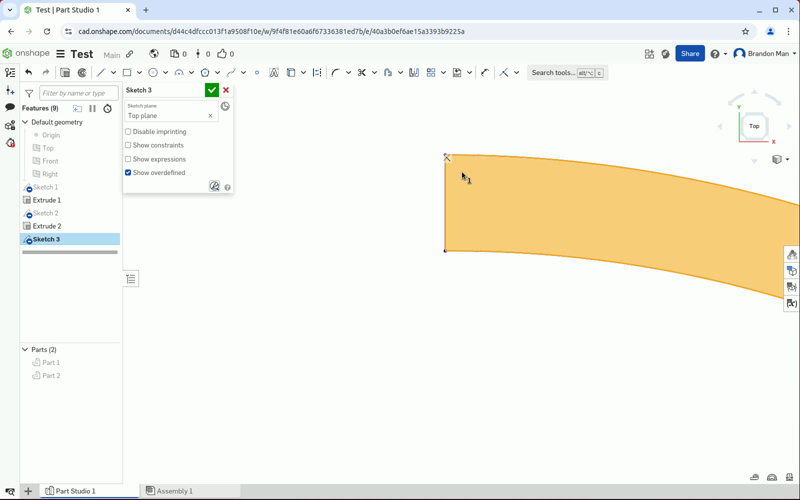
scroll(-6)
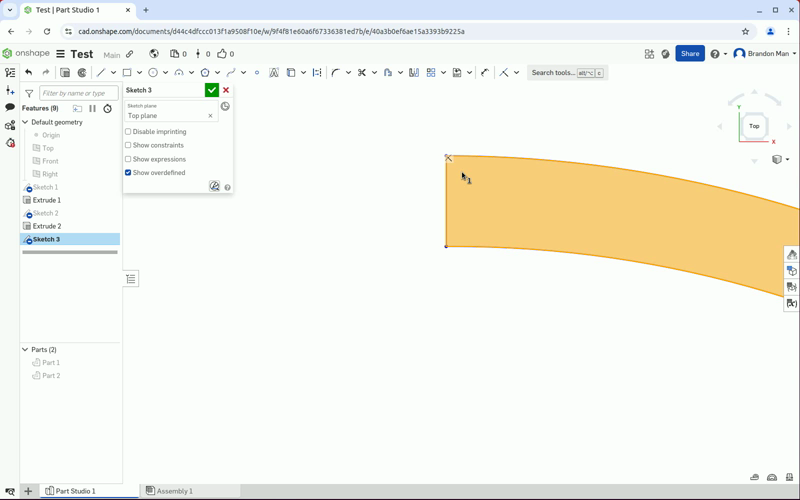
scroll(-6)
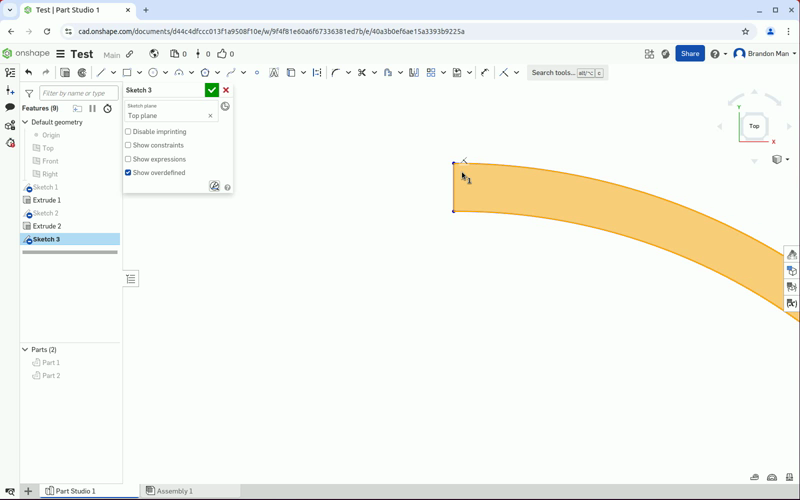
scroll(-6)
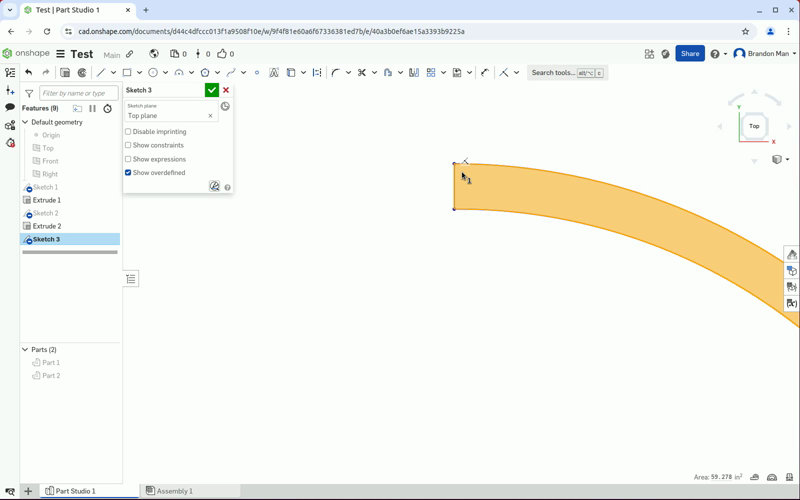
scroll(-6)
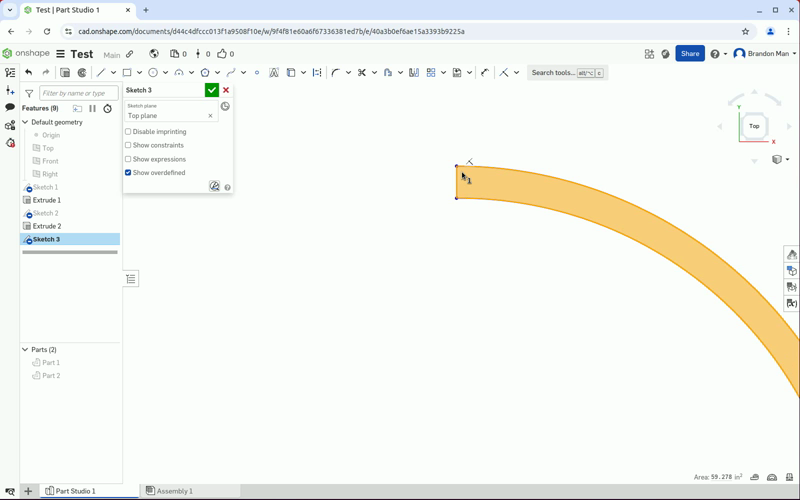
scroll(-6)
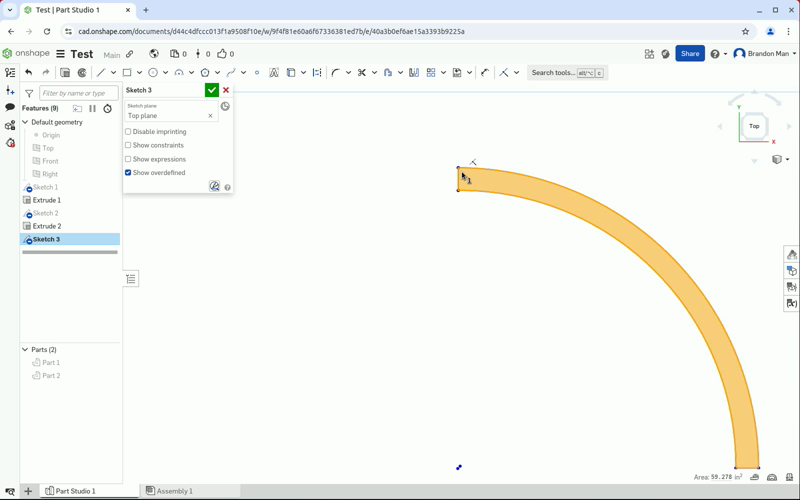
scroll(-6)
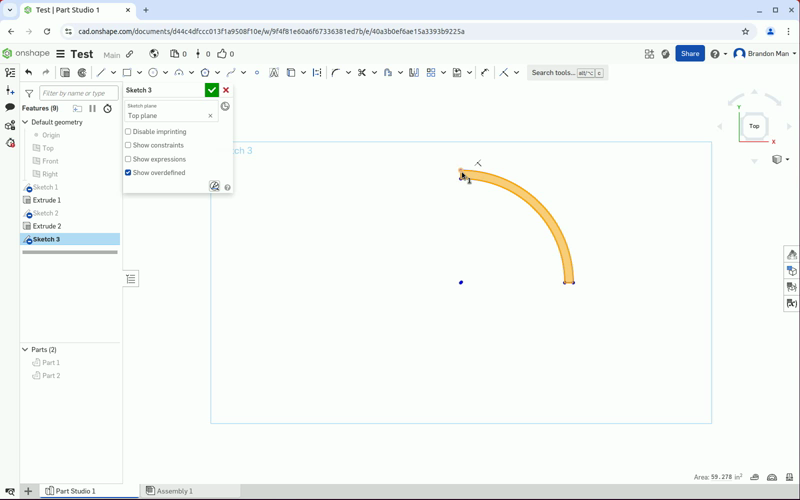
mouse_move(73, 352)
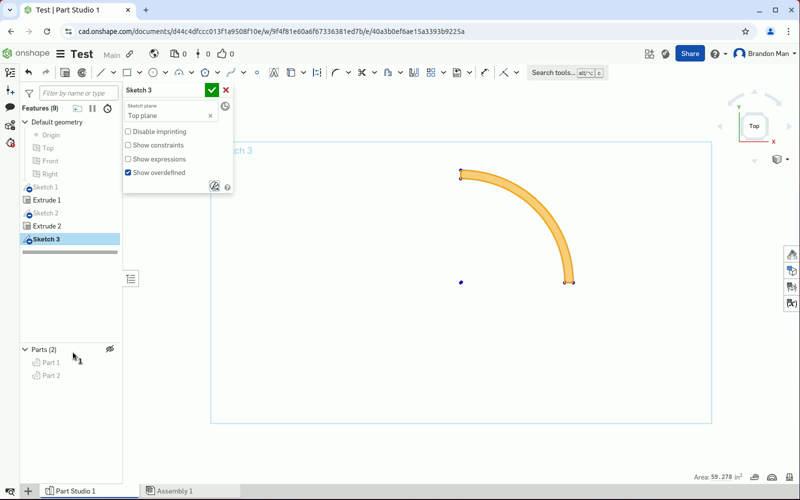
key(shift+y)
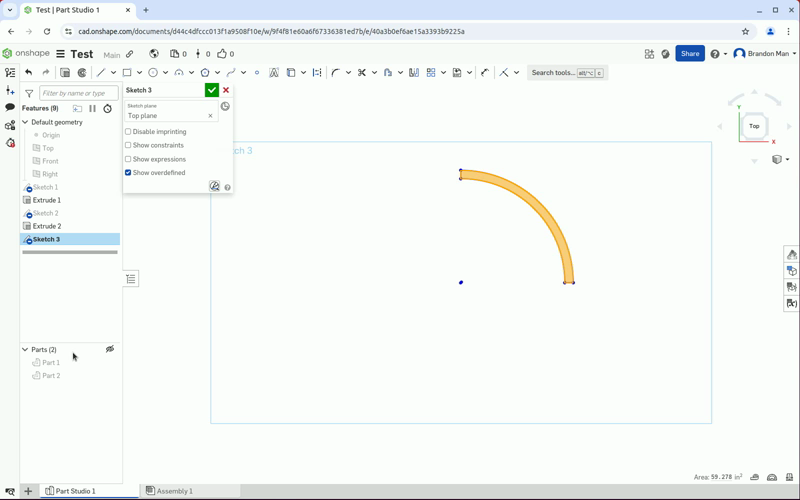
key(shift+e)
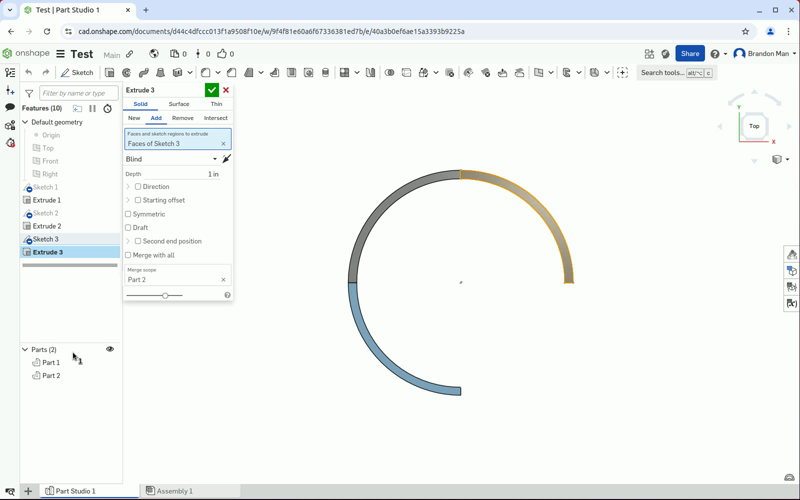
mouse_move(143, 106)
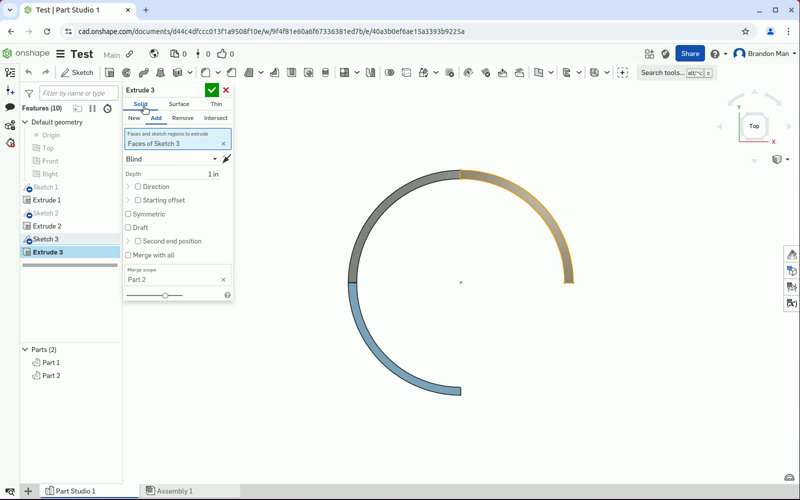
click(143, 106)
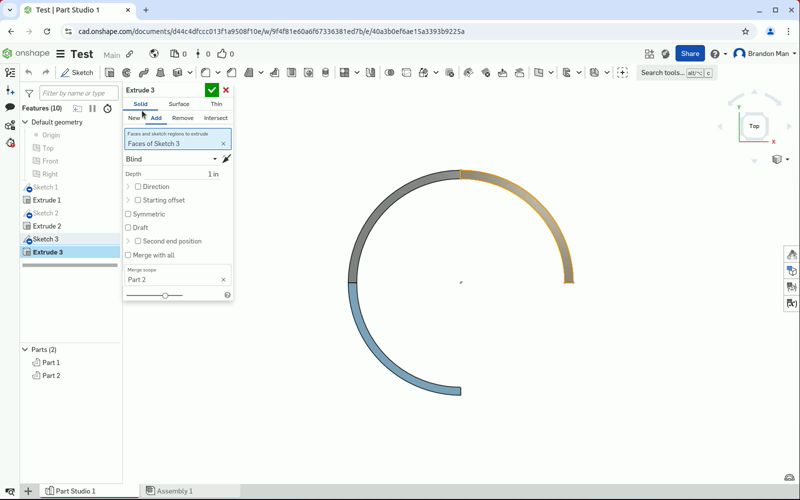
mouse_move(137, 120)
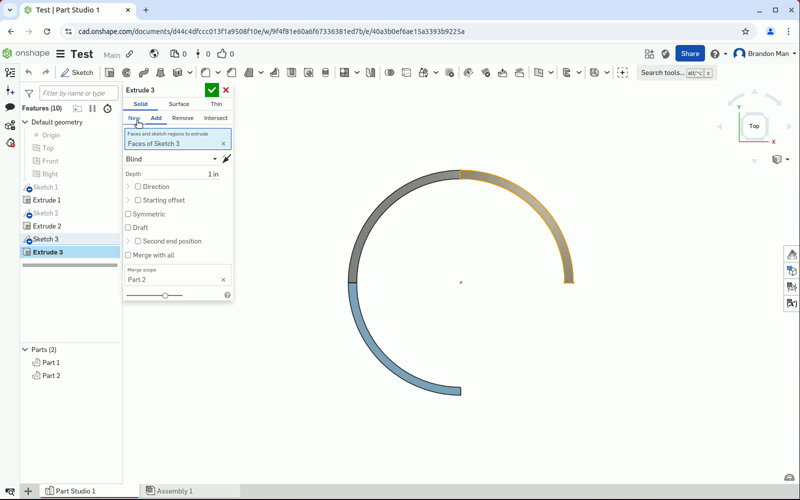
click(137, 120)
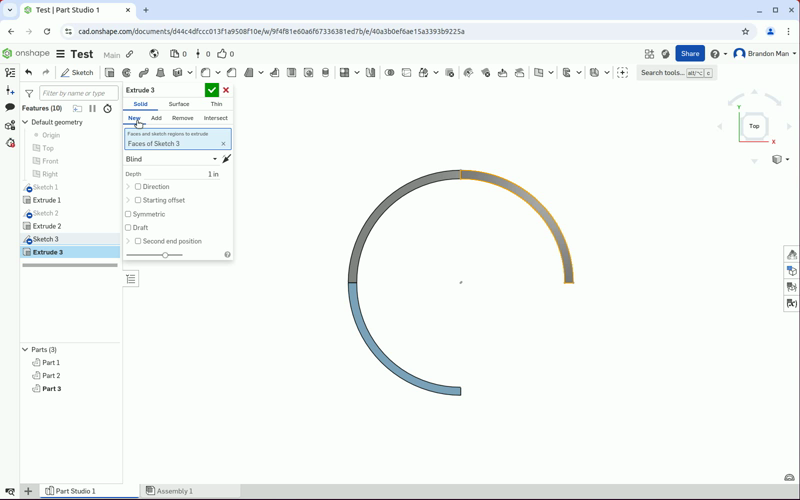
key(tab, 4)
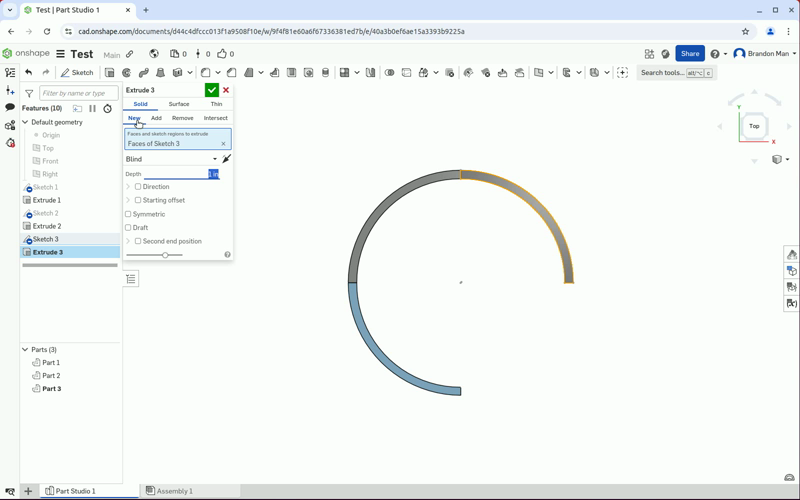
text(0.722)
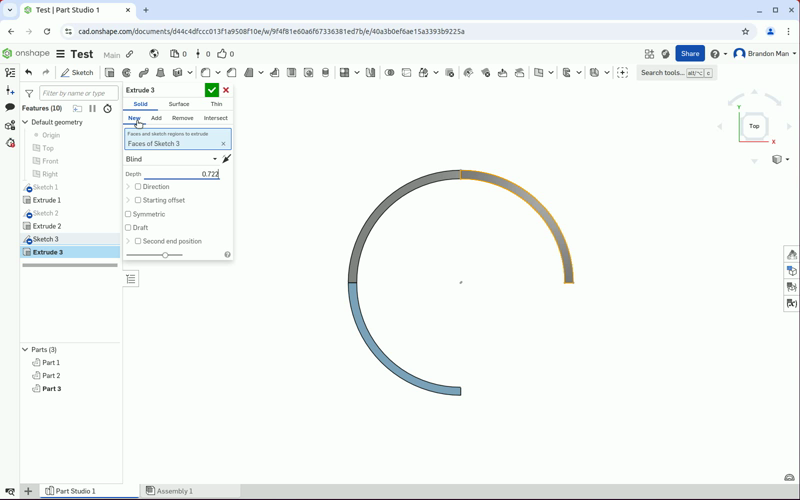
key(enter)
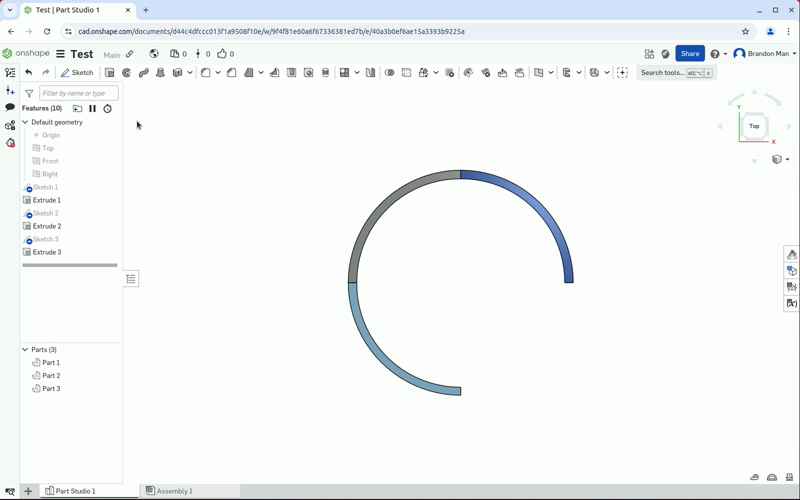
key(shift+h)
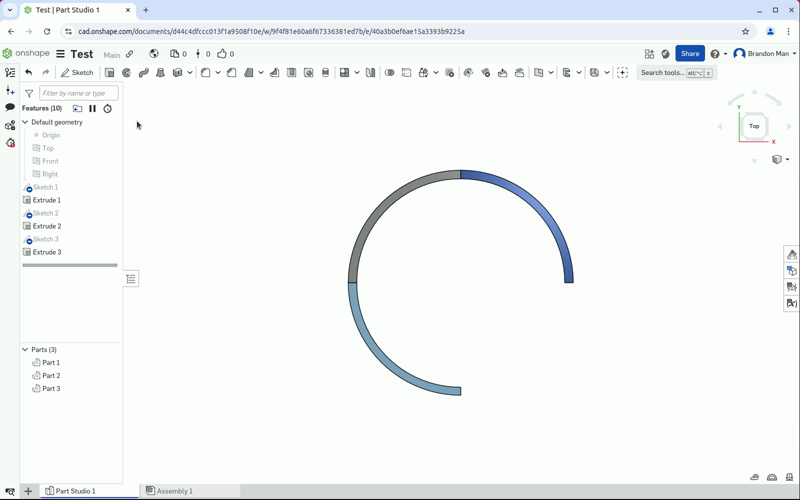
key(shift+h)
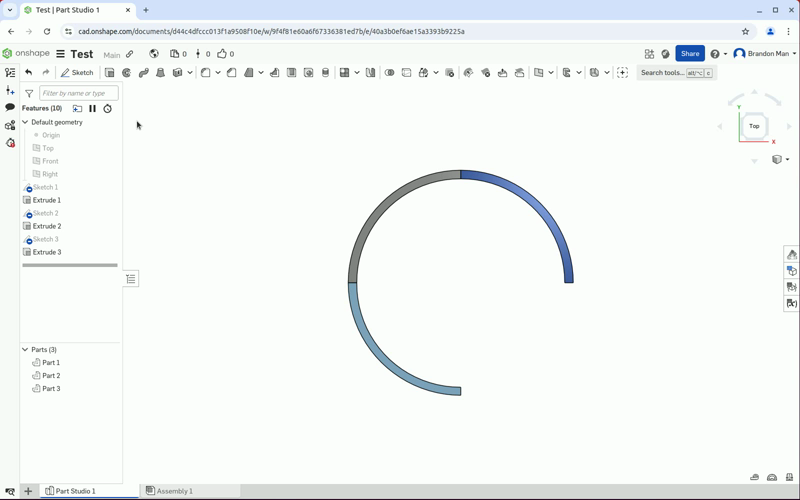
mouse_move(73, 189)
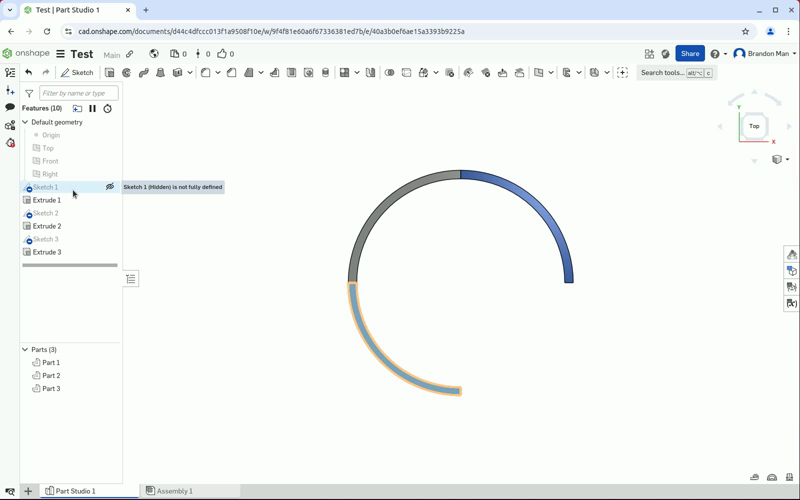
click(73, 189)
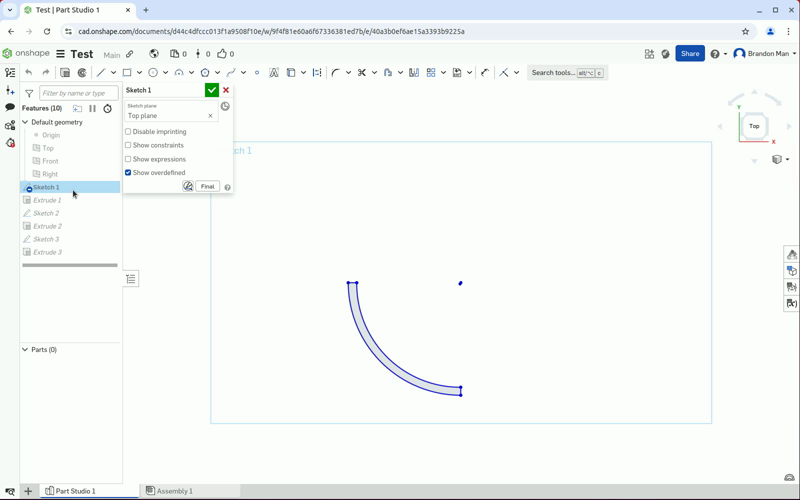
mouse_move(229, 92)
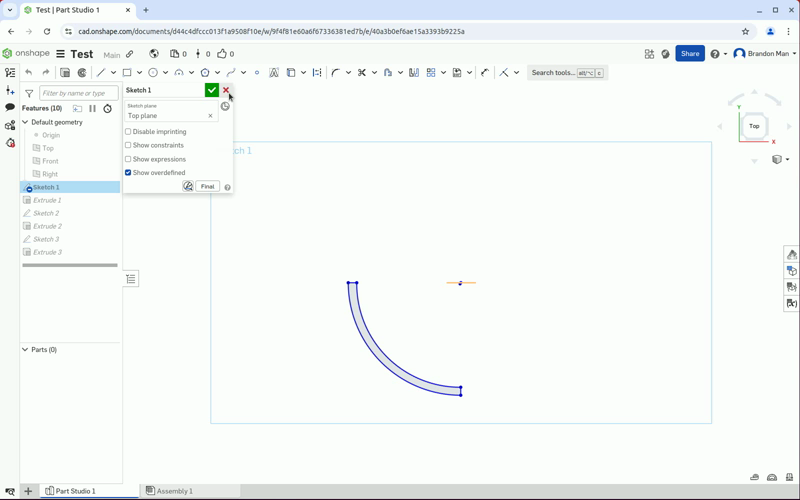
click(229, 92)
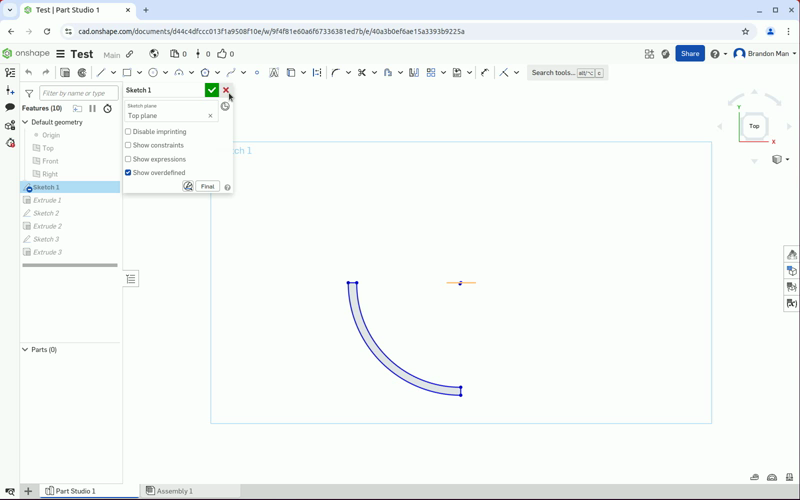
key(shift+s)
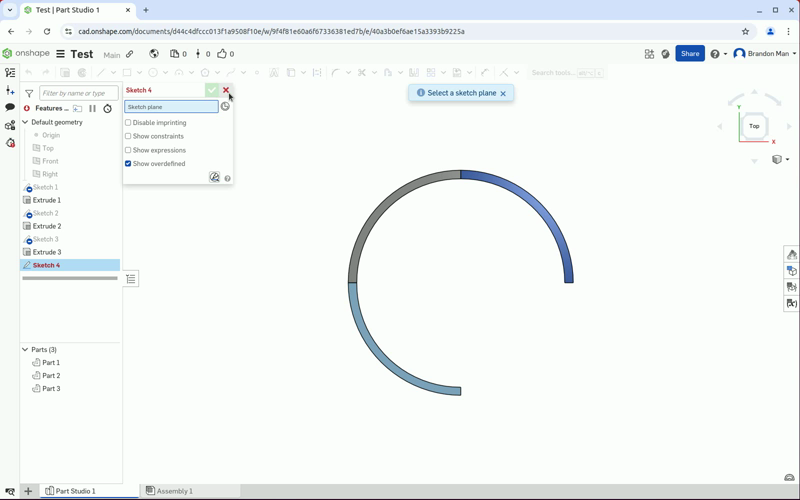
mouse_move(73, 150)
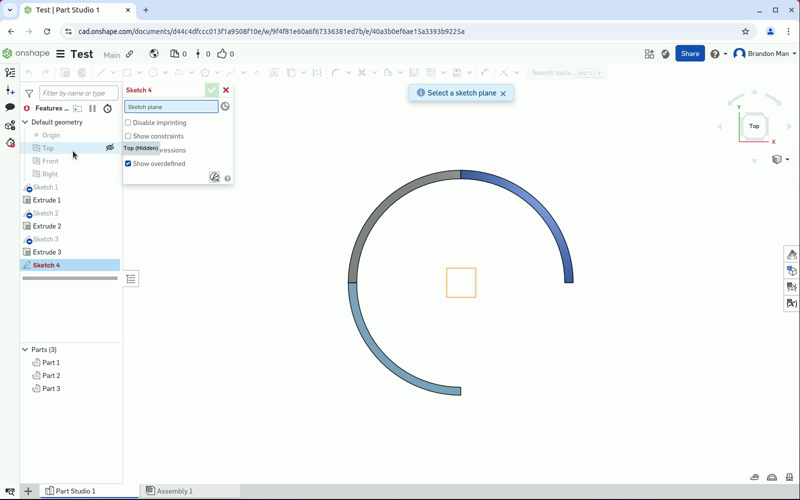
click(73, 150)
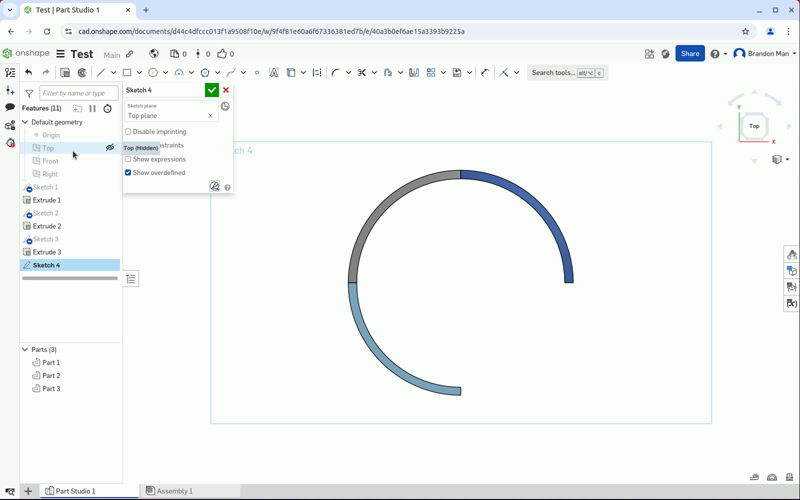
mouse_move(73, 352)
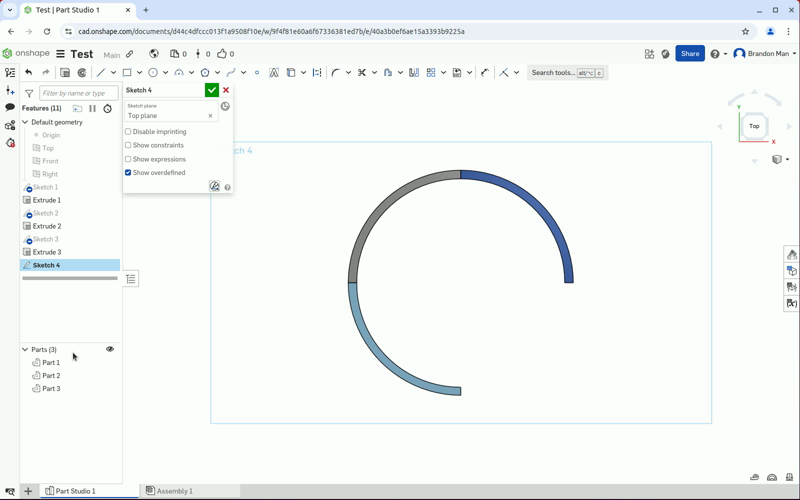
key(y)
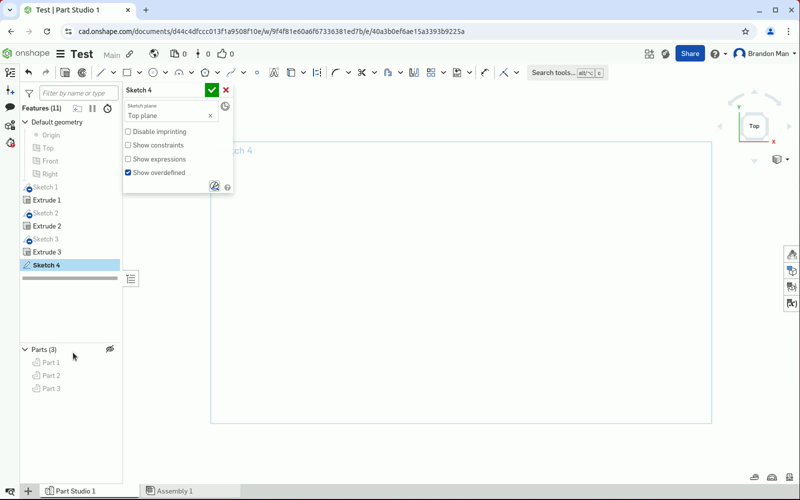
key(a)
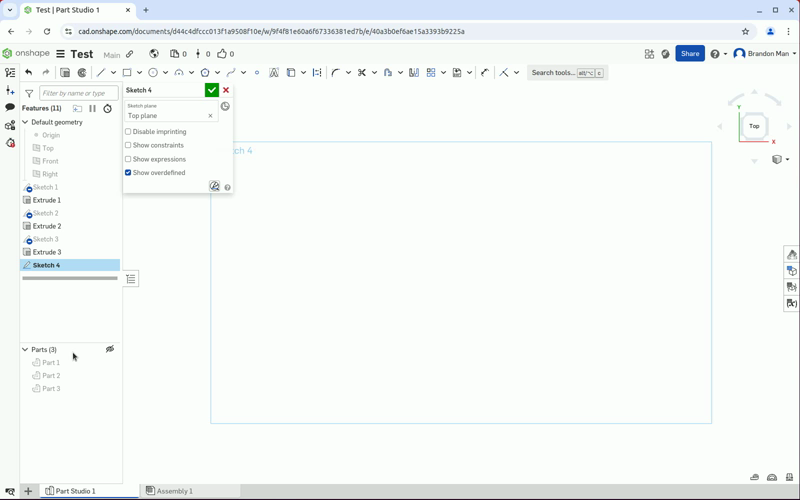
key_down(shift)
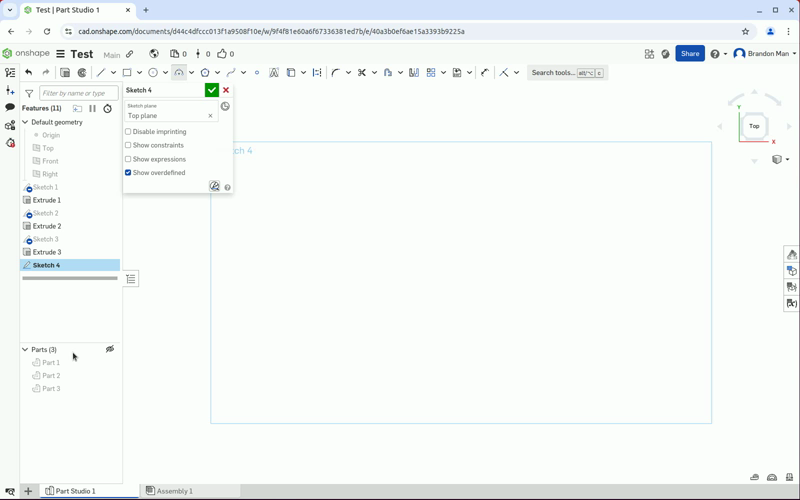
mouse_move(460, 395)
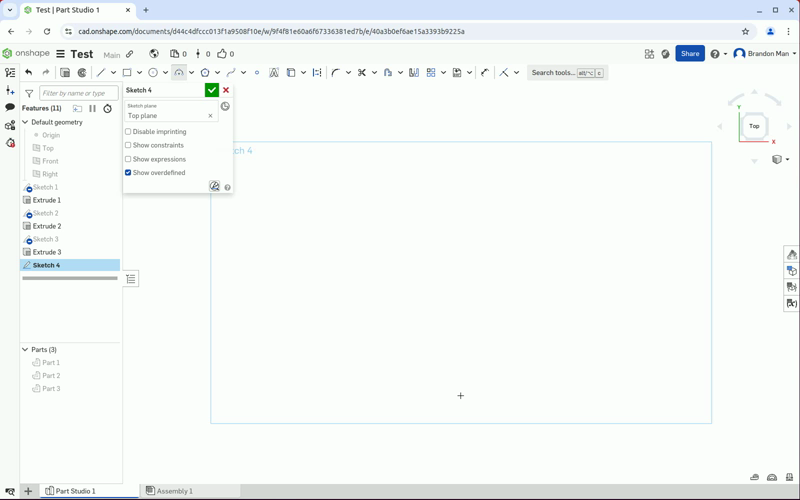
click(460, 395)
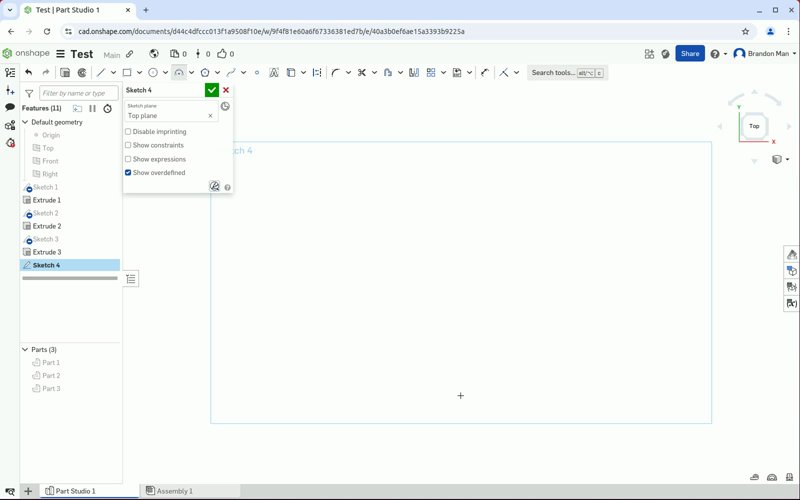
key_up(shift)
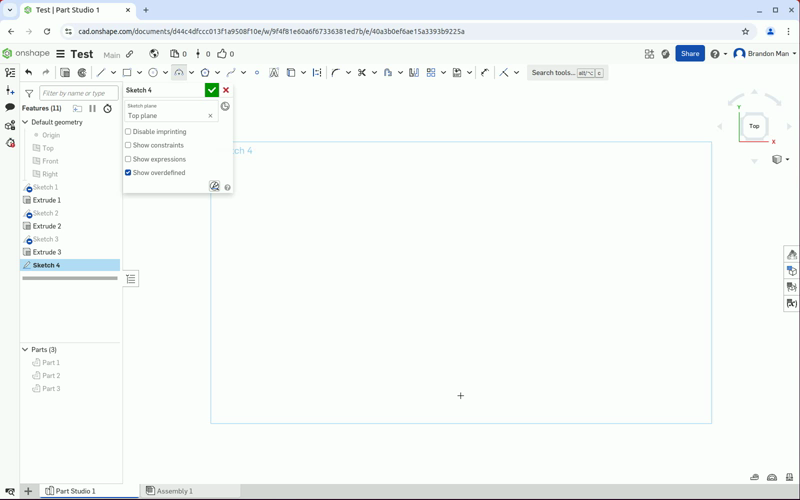
key_down(shift)
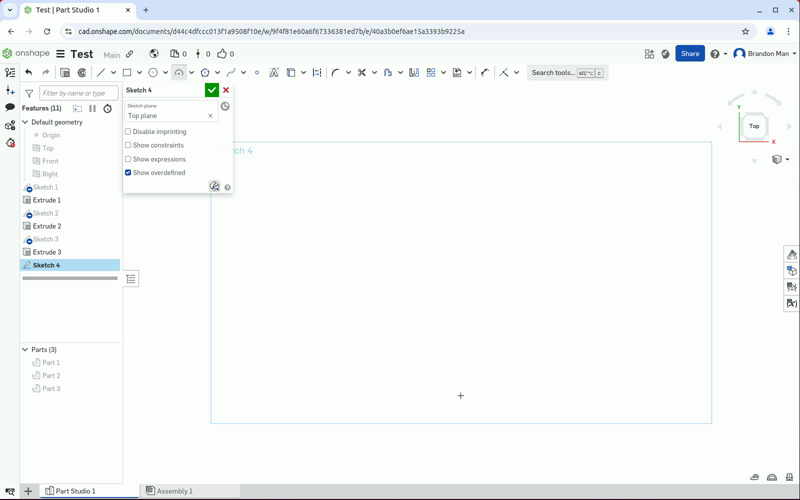
mouse_move(573, 282)
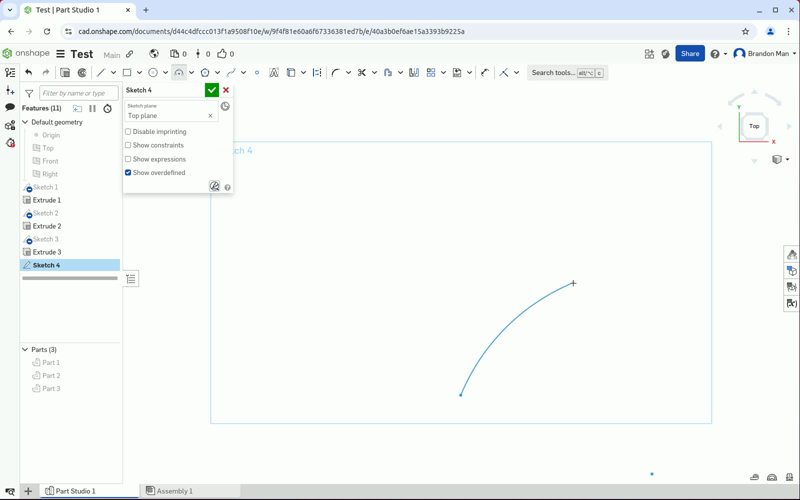
click(573, 282)
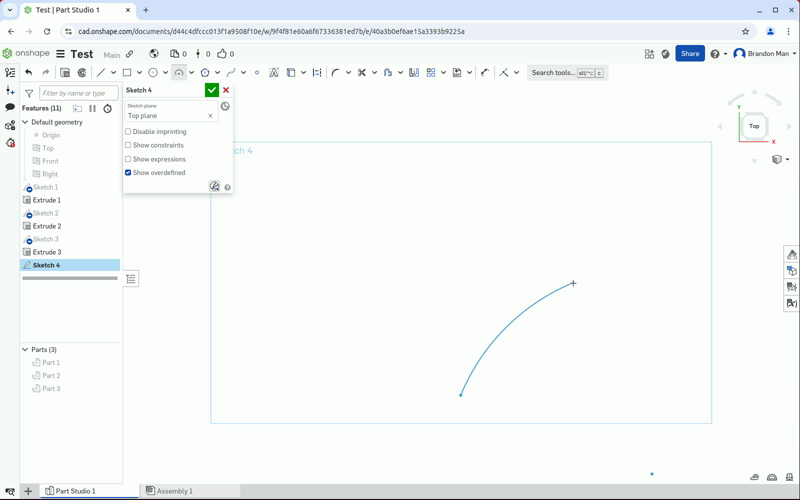
mouse_move(540, 362)
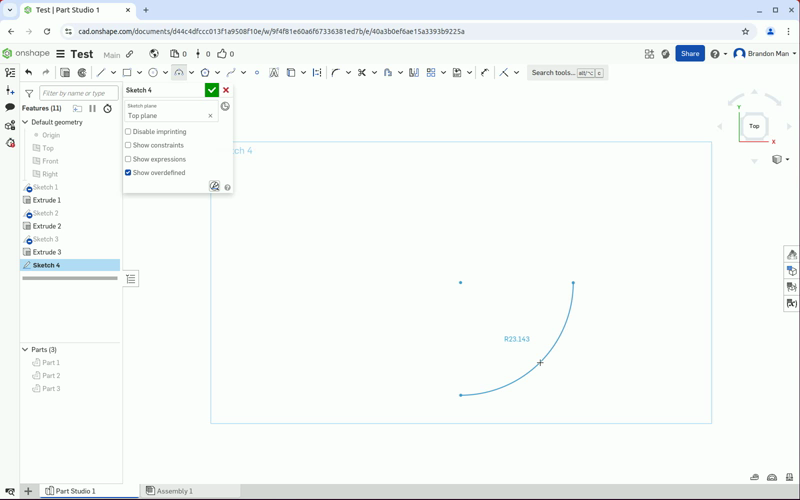
click(540, 362)
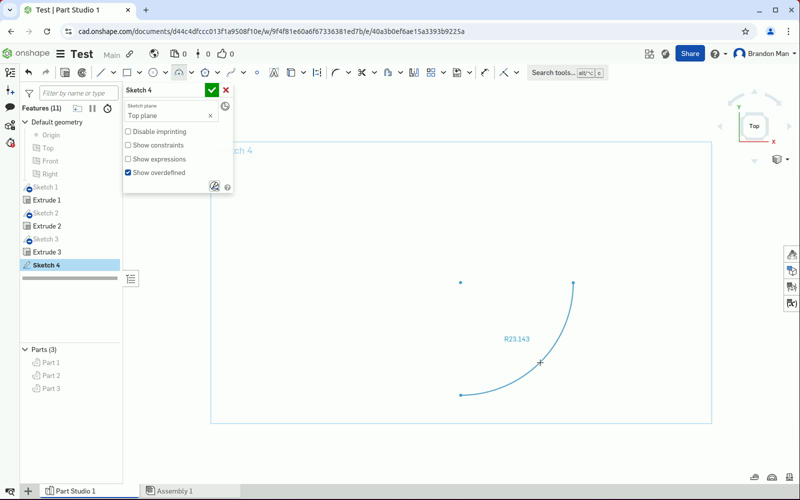
key_up(shift)
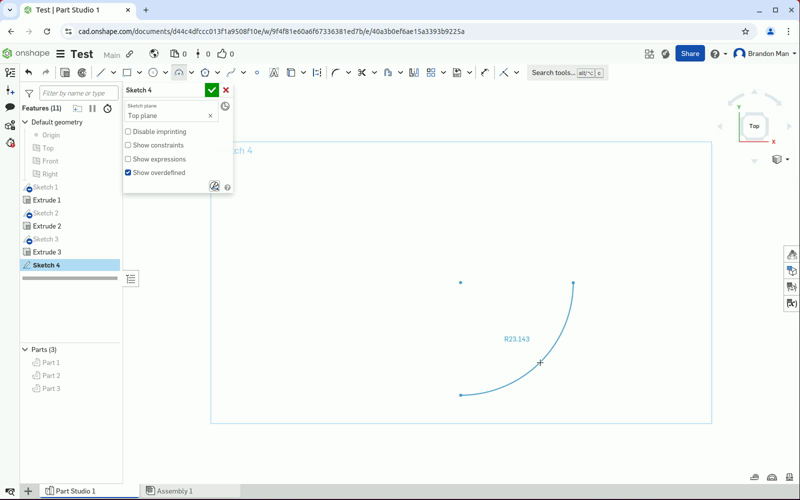
key(esc)
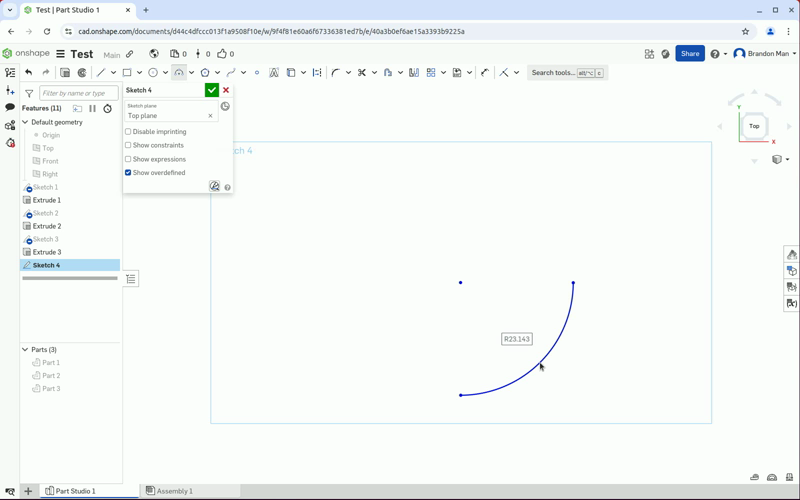
key(l)
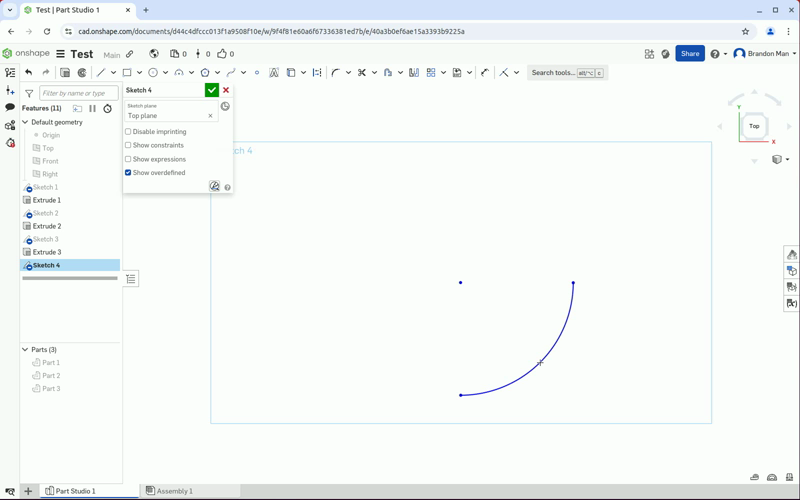
mouse_move(573, 282)
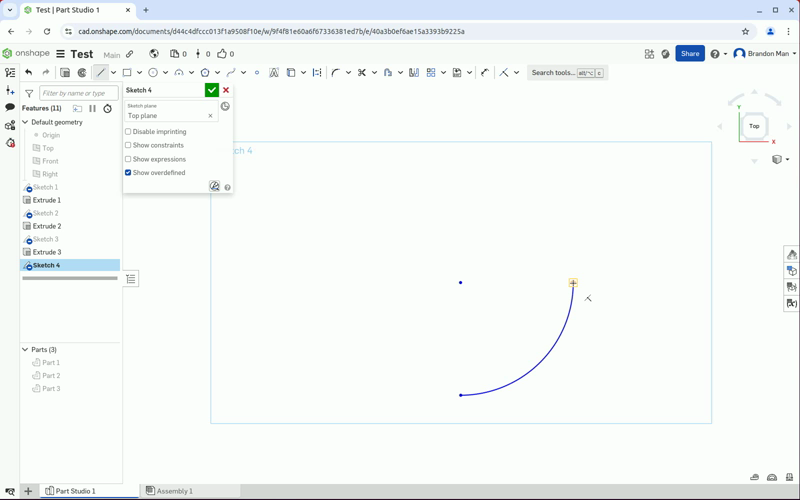
click(573, 282)
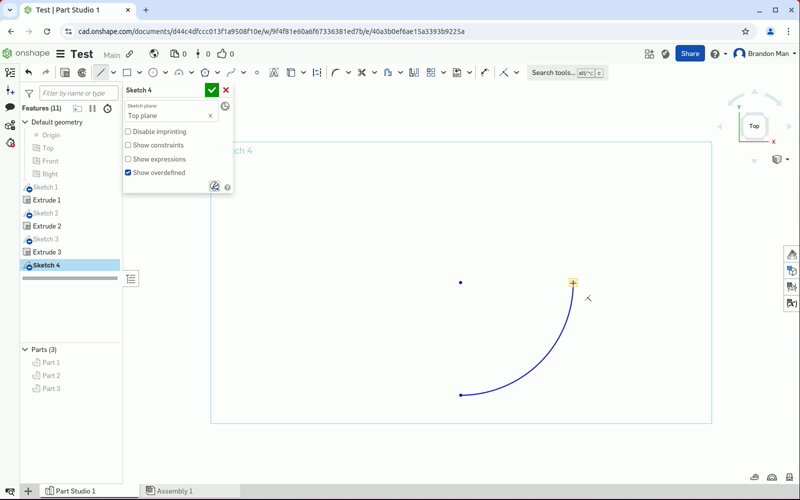
key_down(shift)
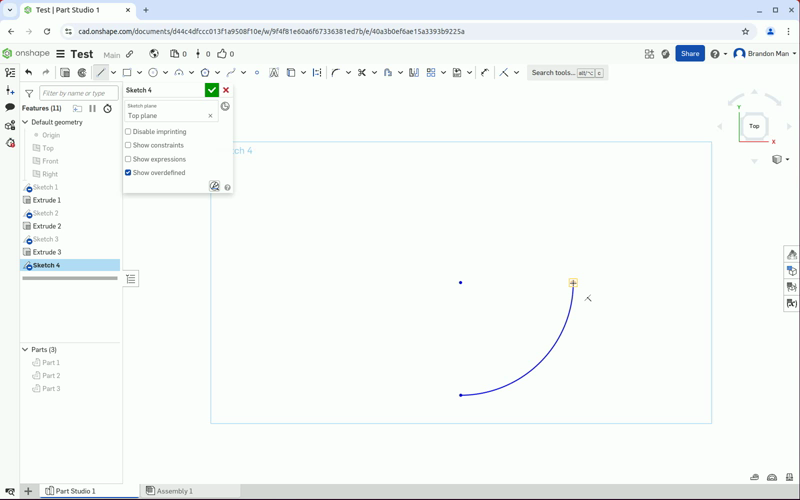
mouse_move(589, 282)
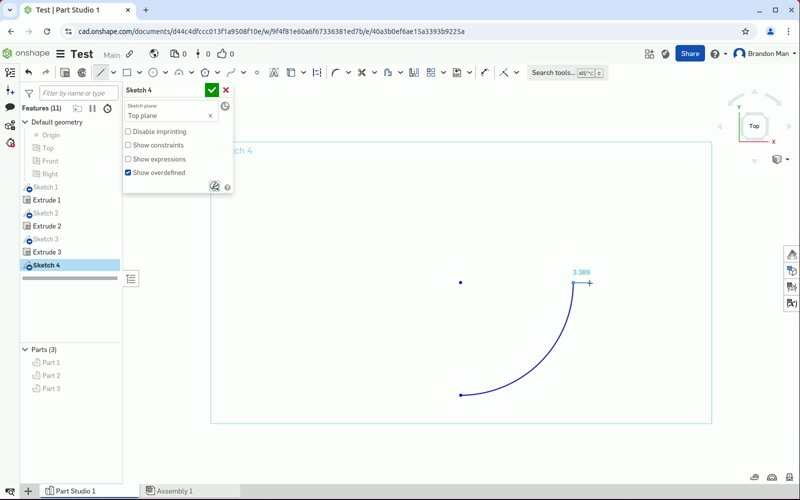
mouse_move(564, 282)
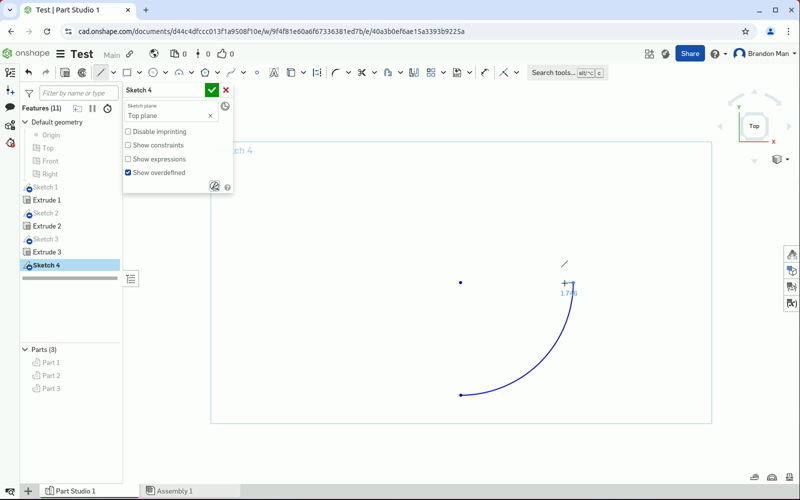
click(564, 282)
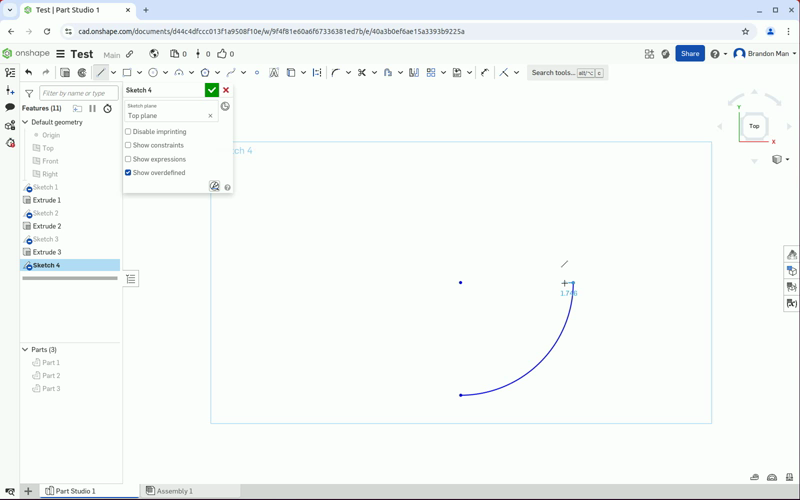
key_up(shift)
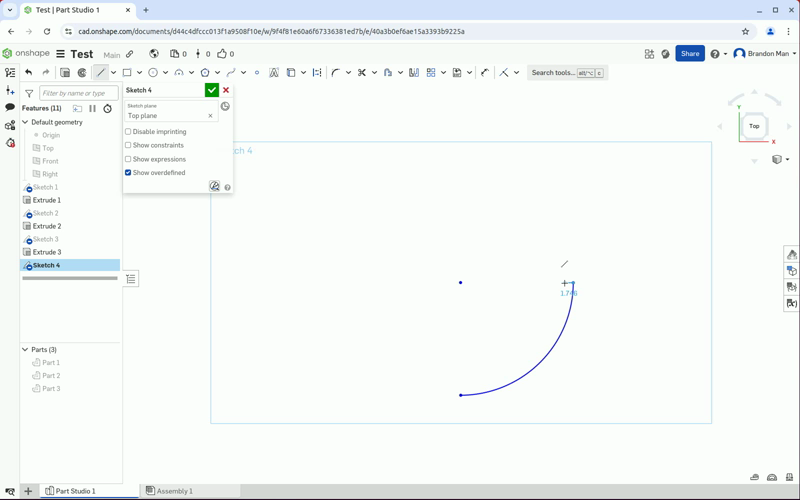
key(esc)
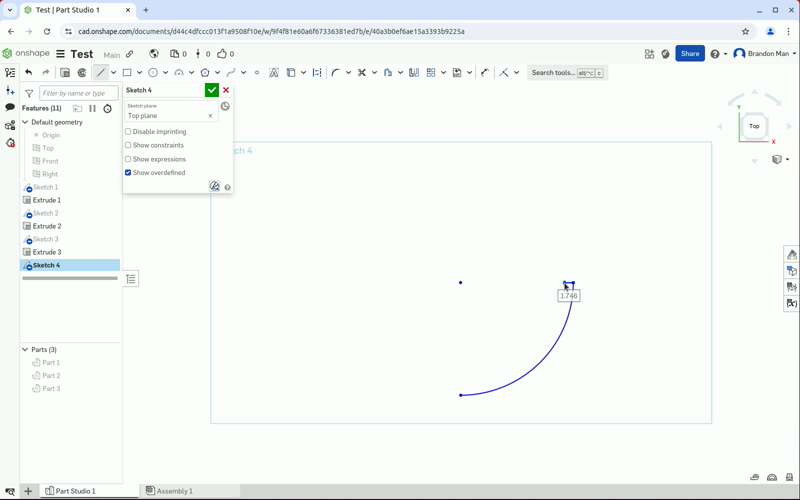
key(a)
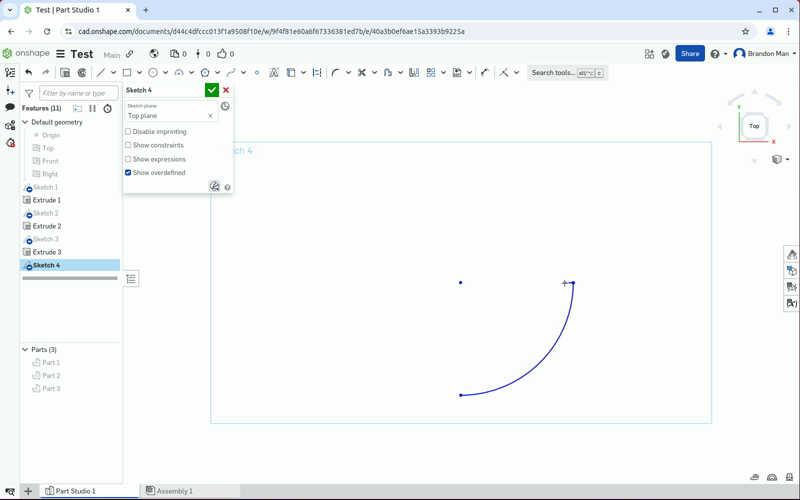
mouse_move(564, 282)
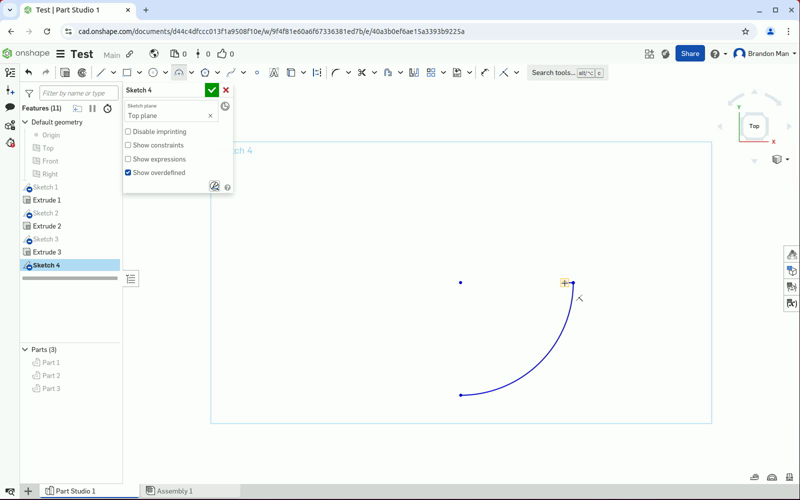
click(564, 282)
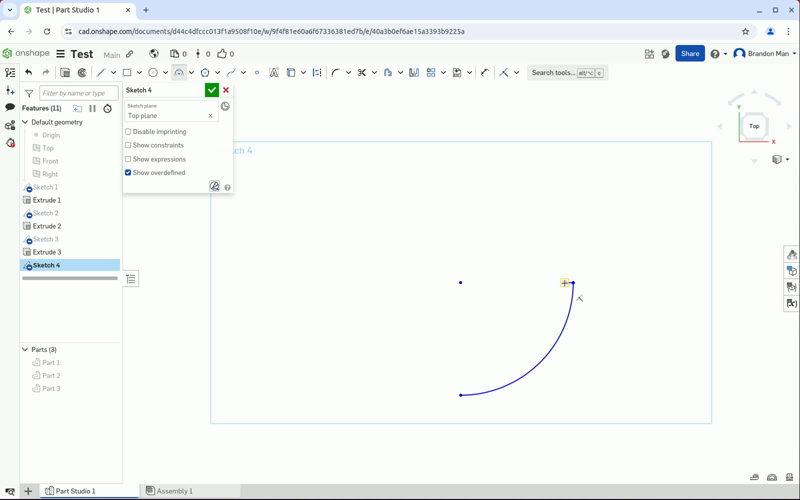
key_down(shift)
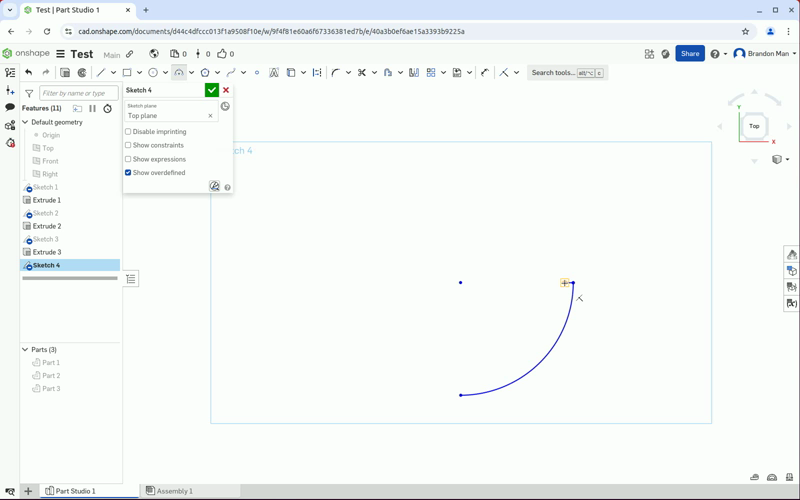
mouse_move(460, 387)
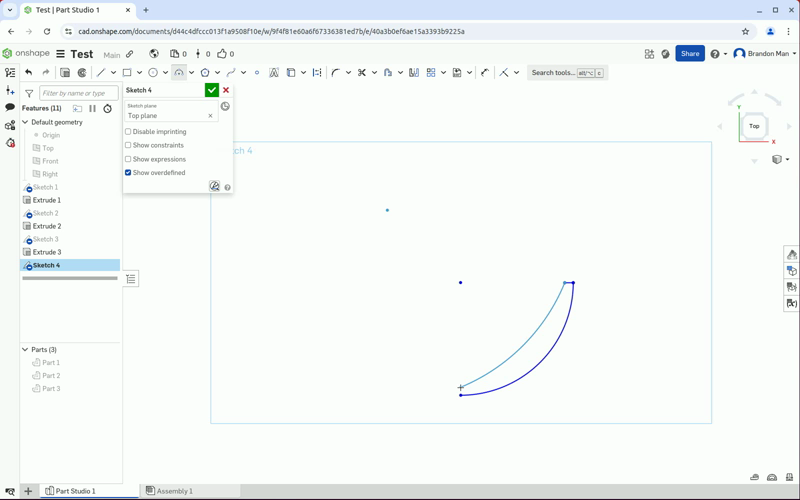
click(460, 387)
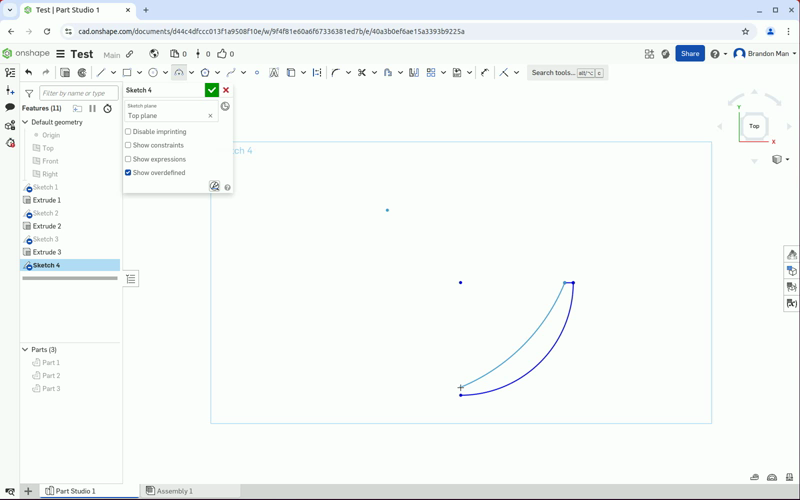
mouse_move(534, 356)
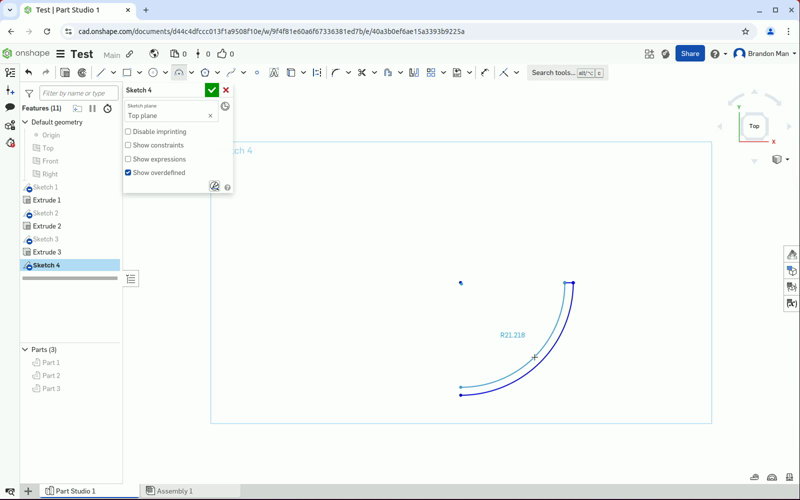
click(534, 356)
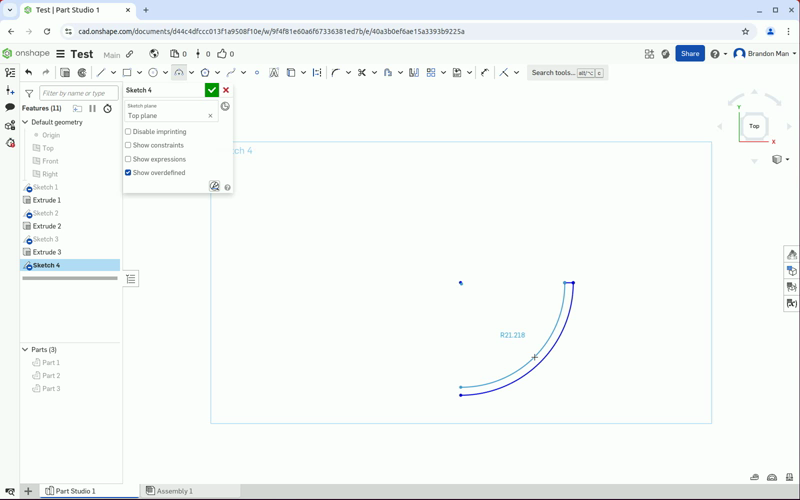
key_up(shift)
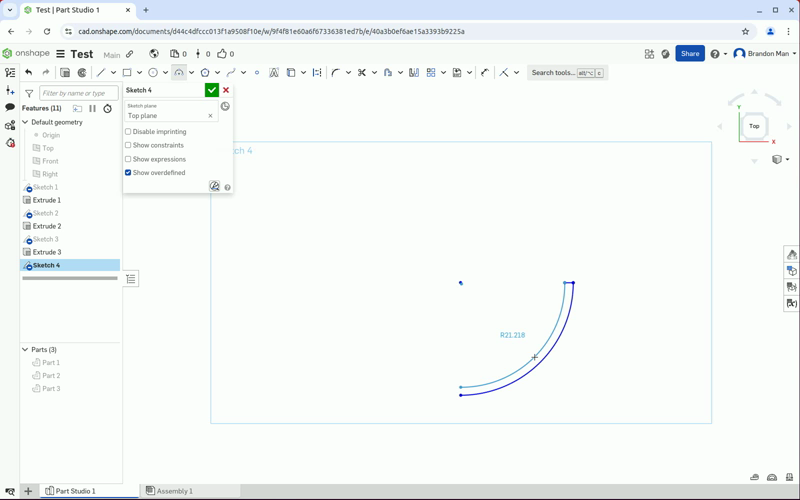
key(esc)
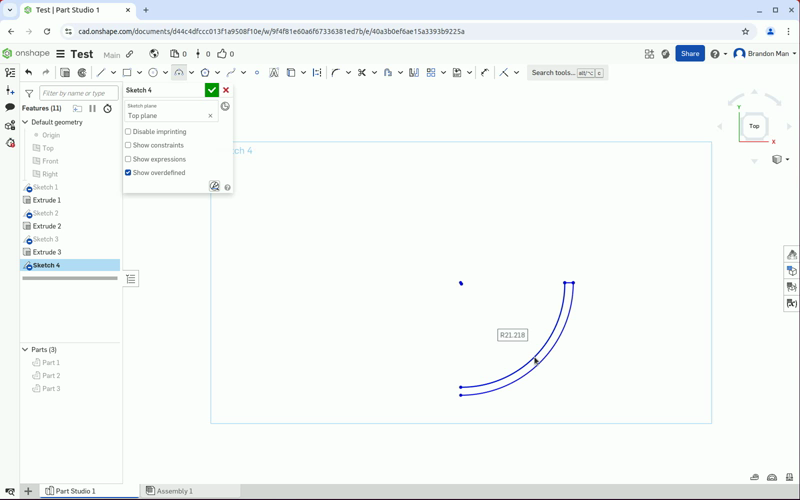
key(l)
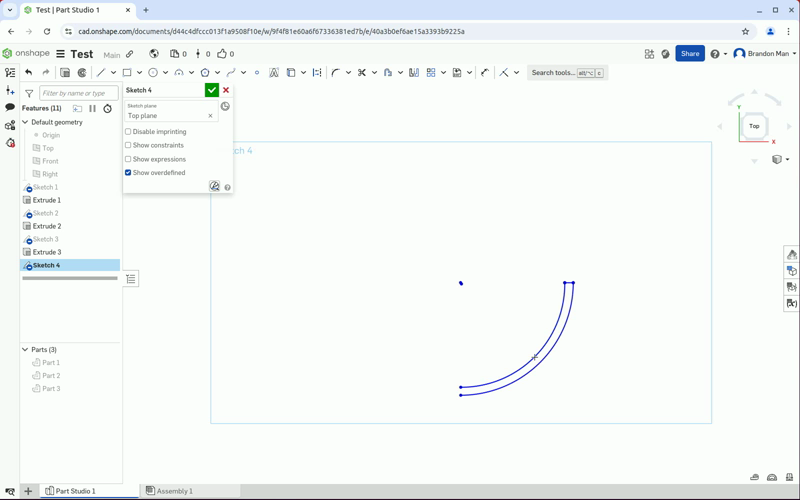
mouse_move(460, 387)
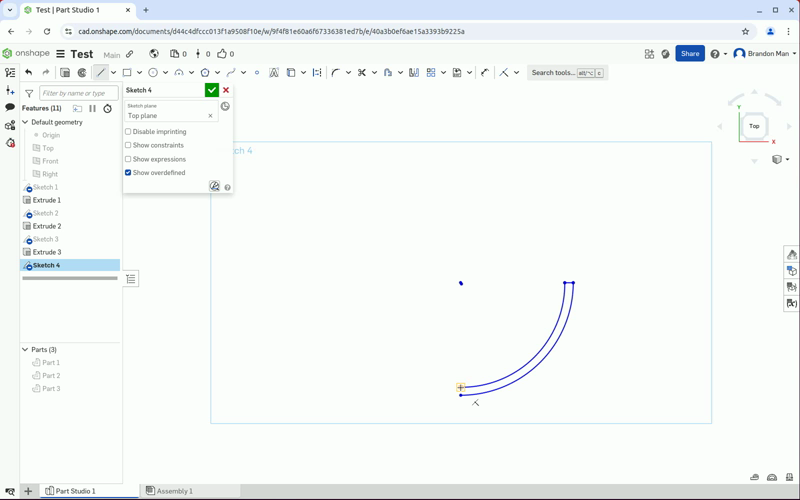
click(460, 387)
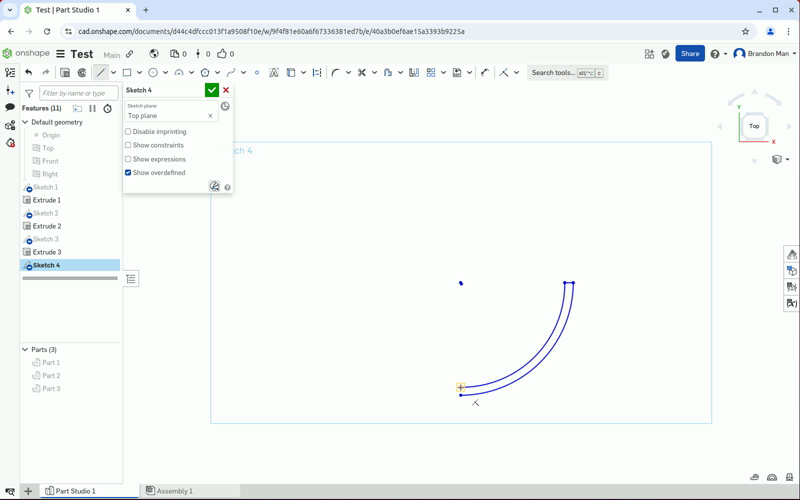
mouse_move(490, 387)
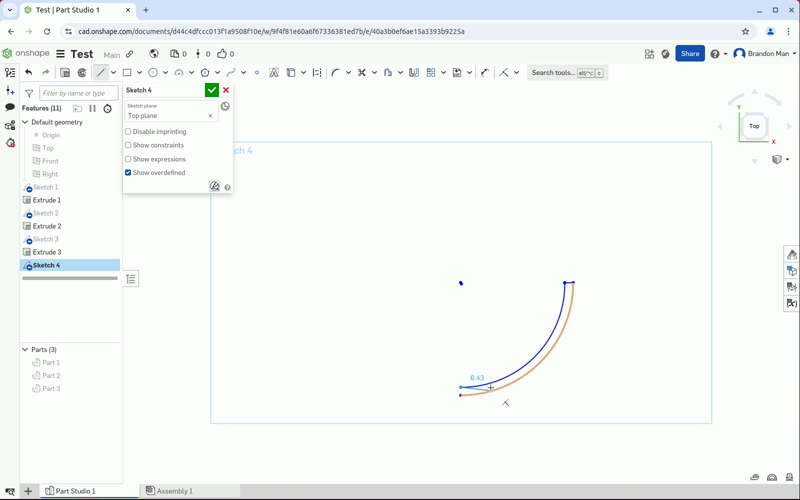
key_down(shift)
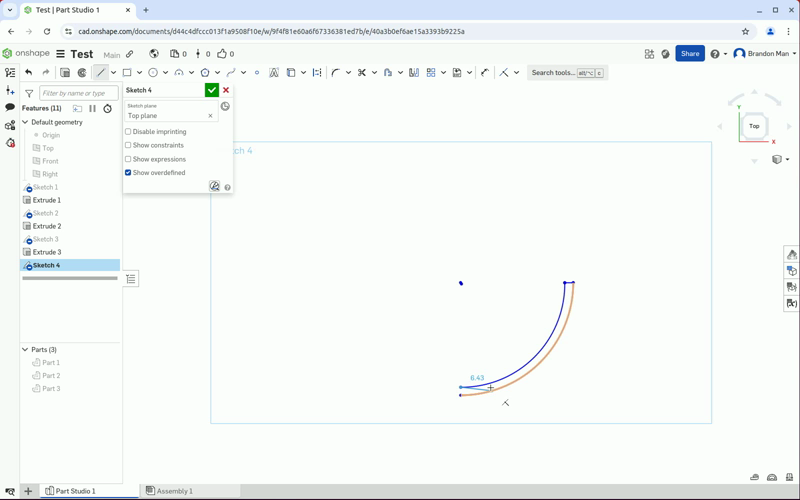
mouse_move(460, 395)
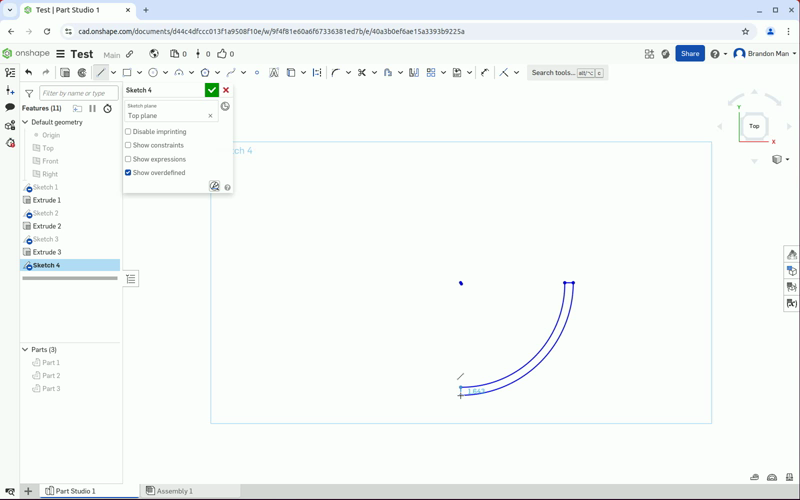
key_up(shift)
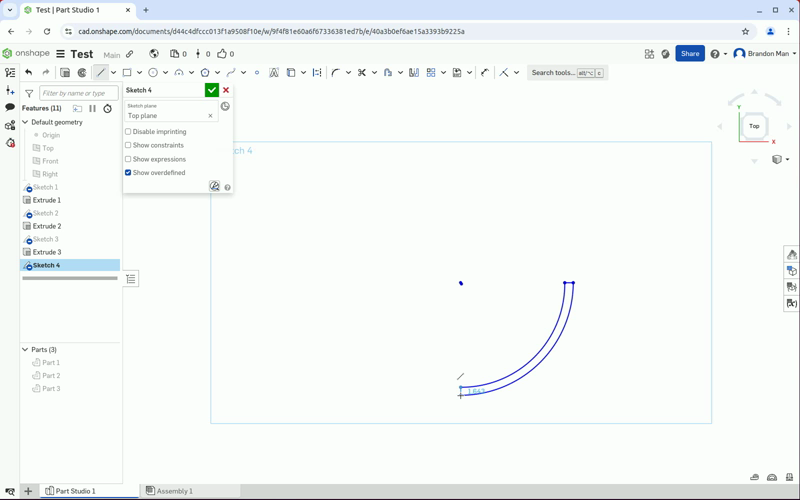
click(460, 395)
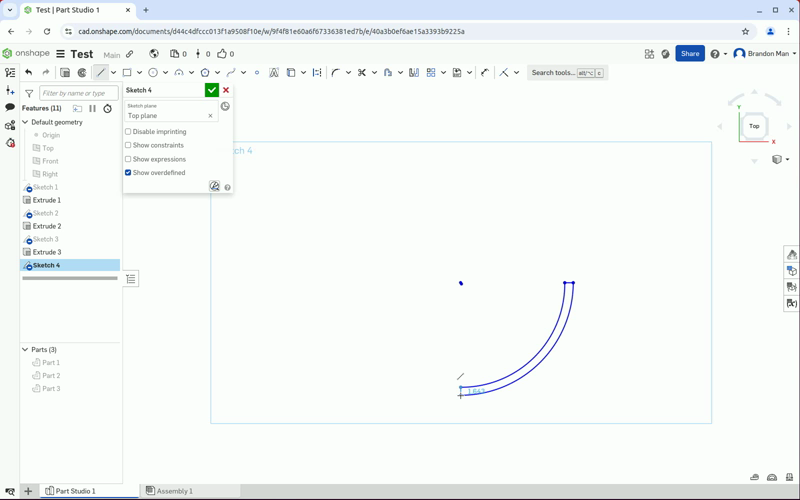
key(esc)
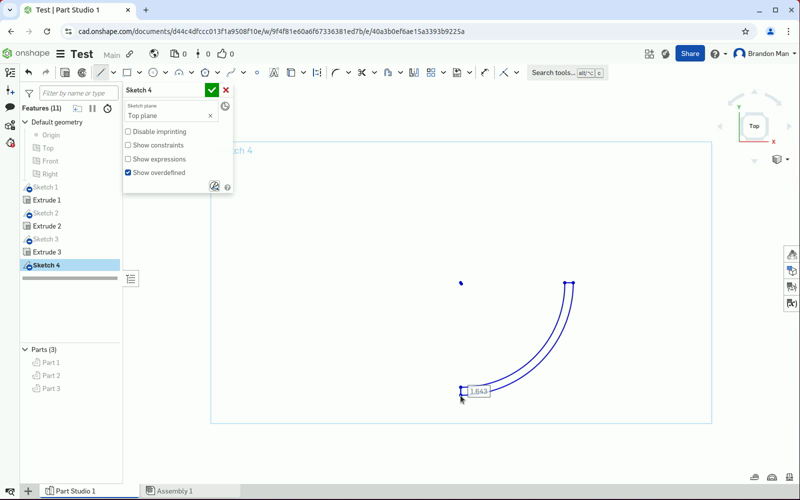
mouse_move(569, 306)
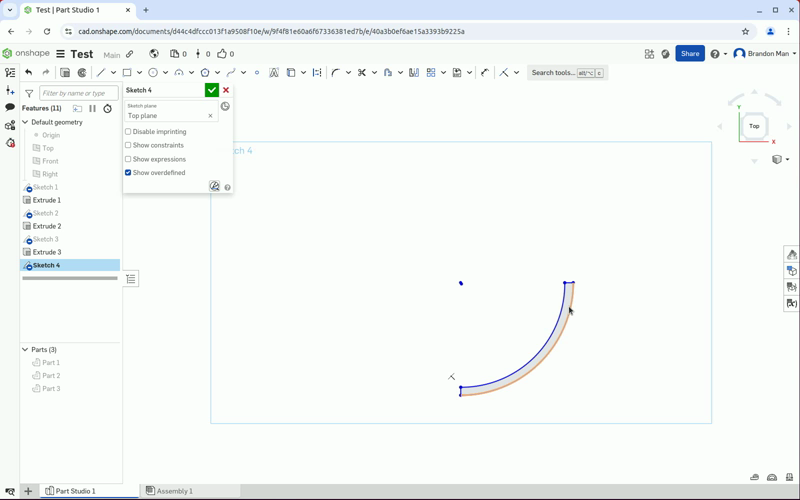
scroll(6)
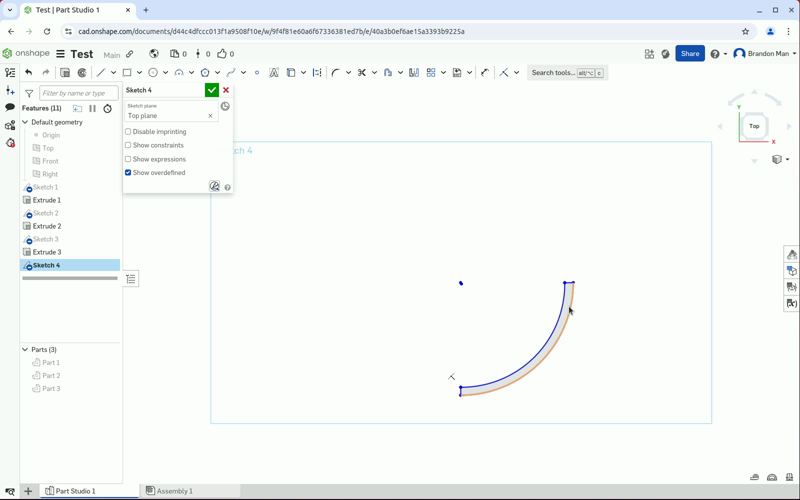
scroll(6)
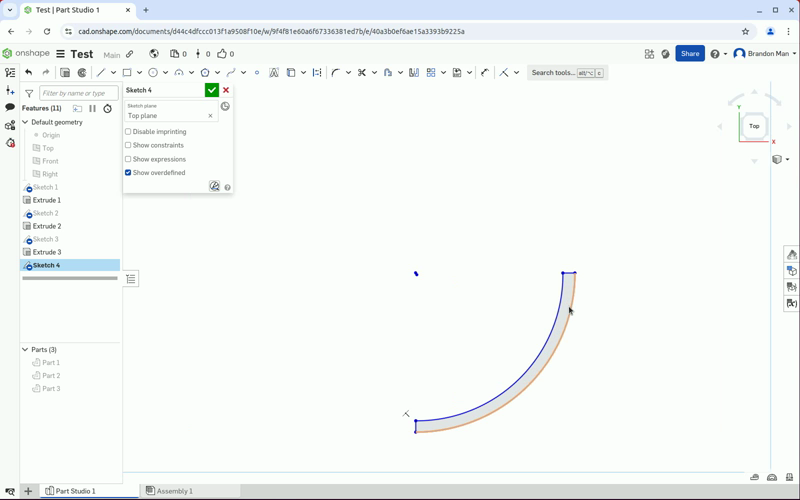
scroll(6)
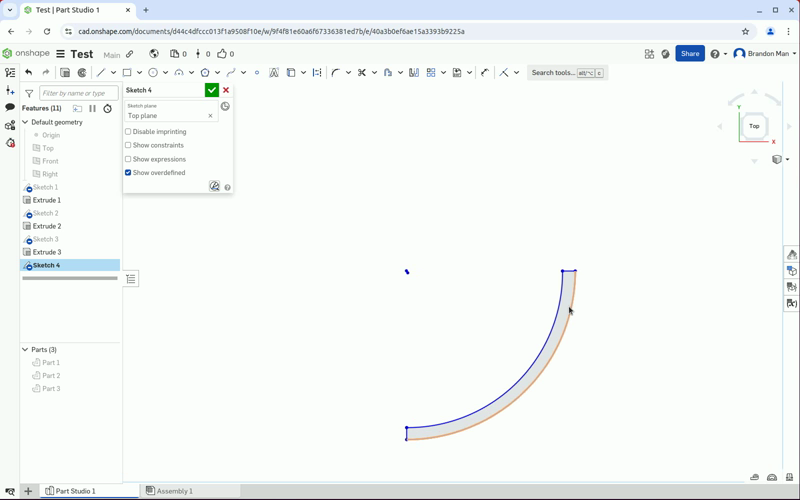
scroll(6)
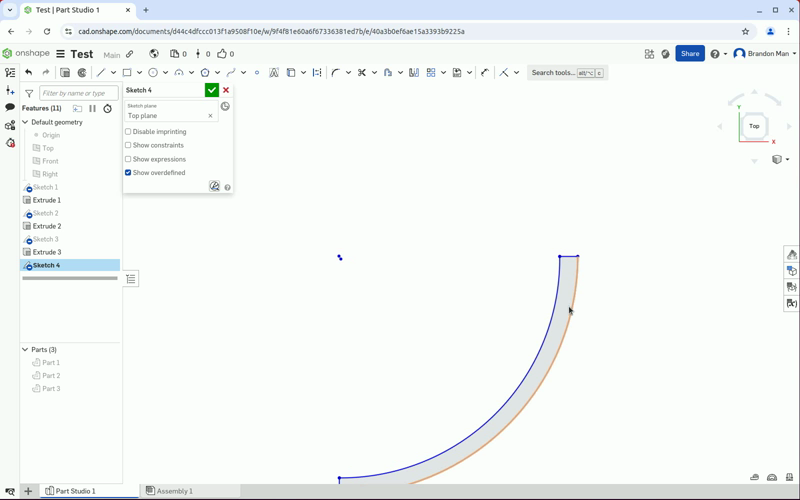
scroll(6)
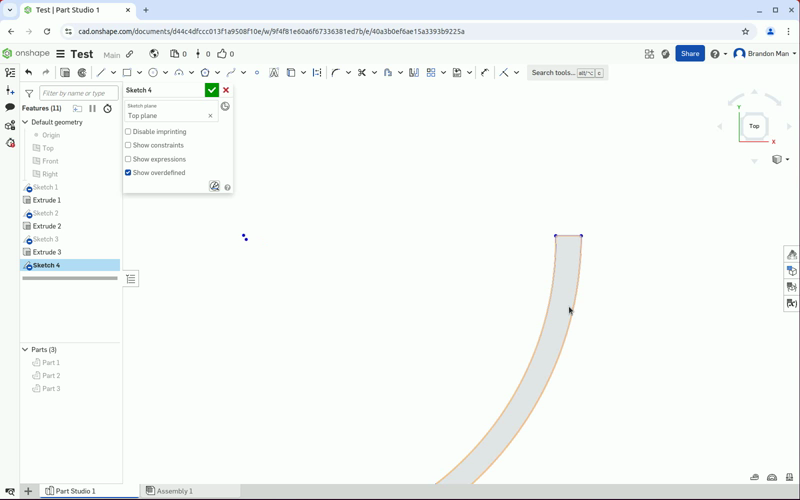
scroll(6)
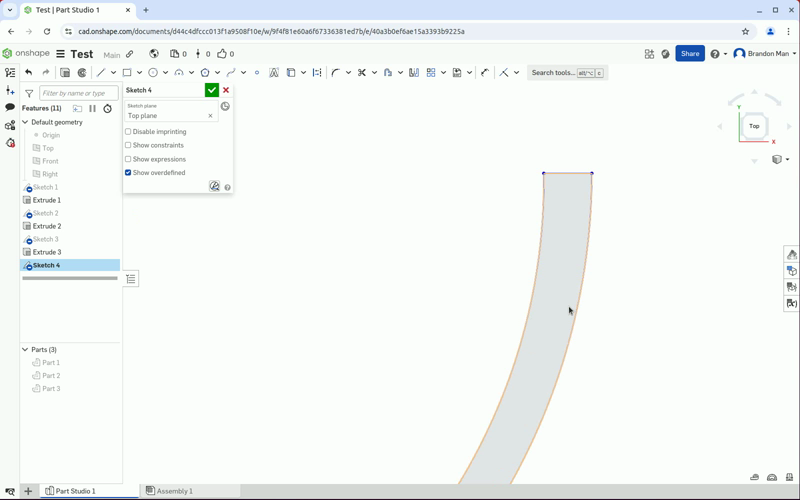
scroll(6)
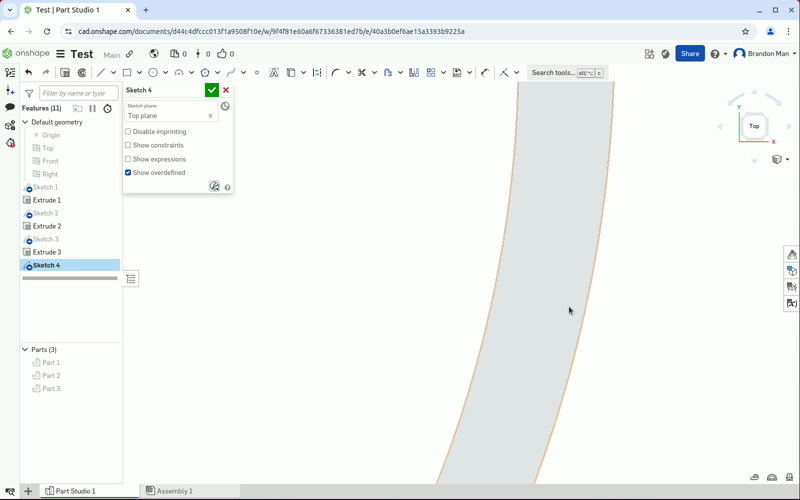
click(569, 306)
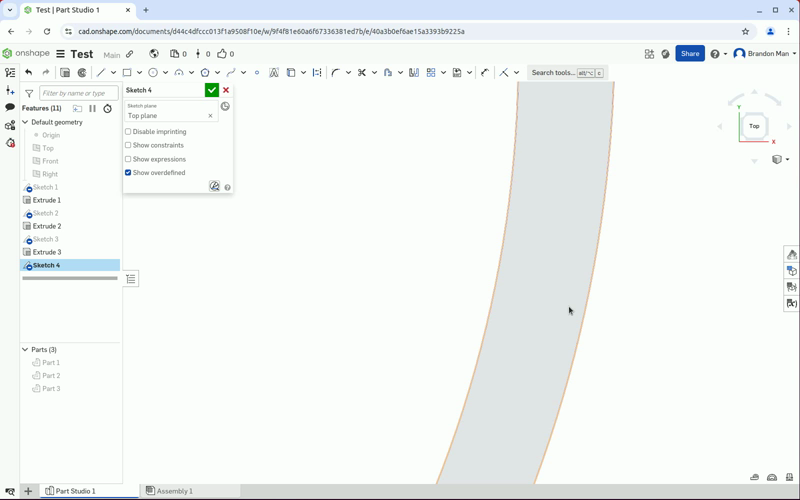
scroll(-6)
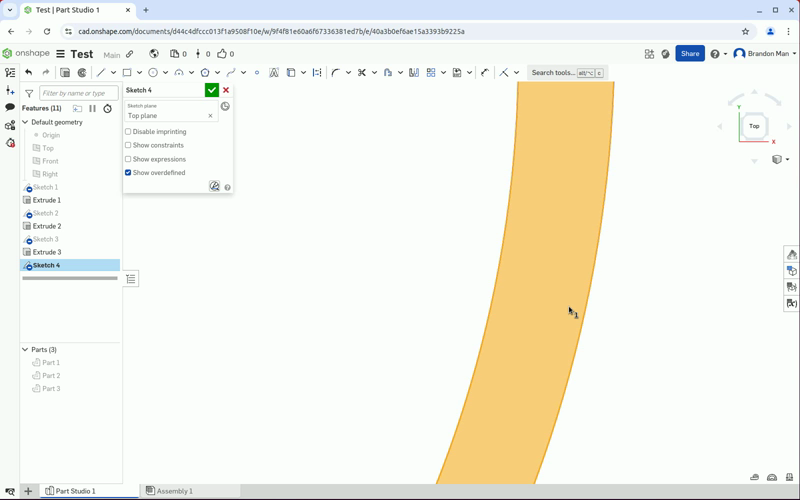
scroll(-6)
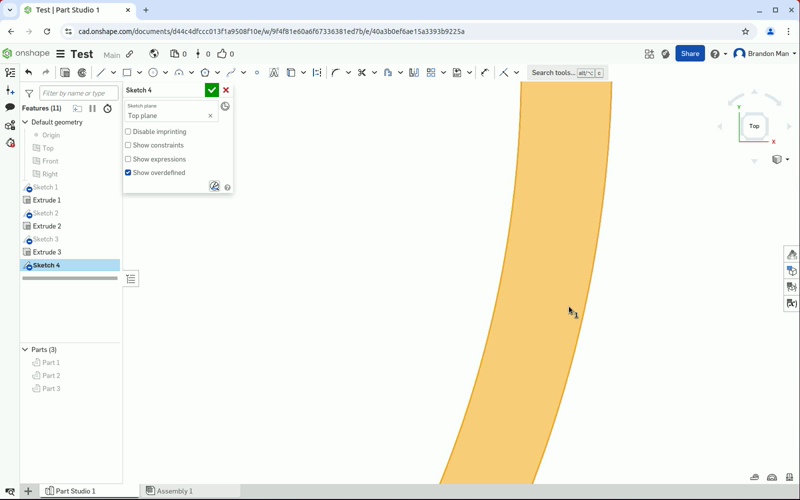
scroll(-6)
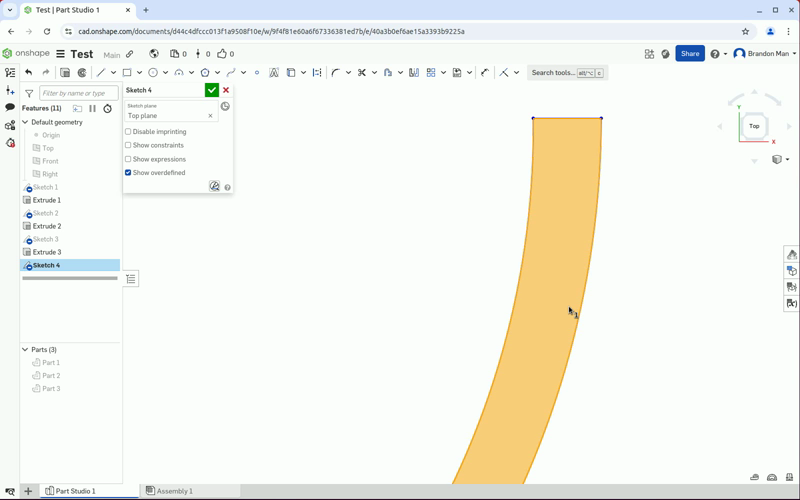
scroll(-6)
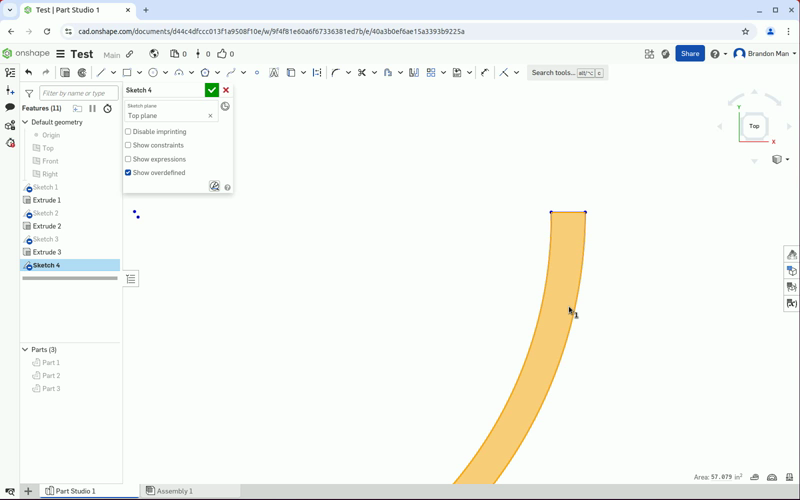
scroll(-6)
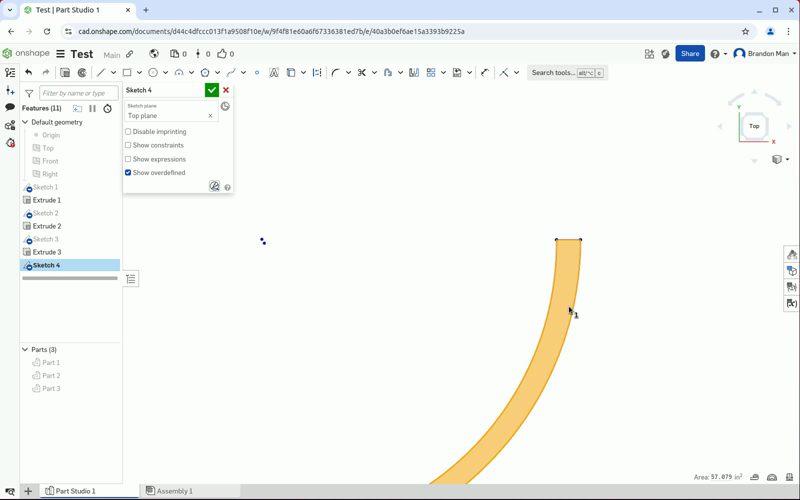
scroll(-6)
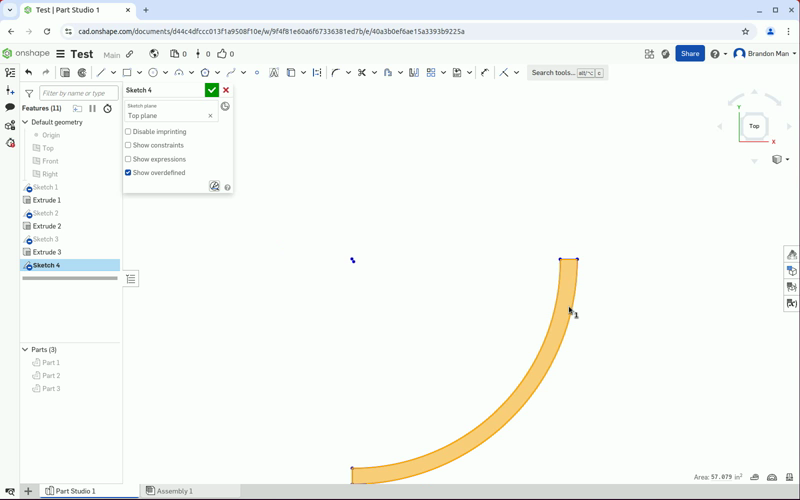
scroll(-6)
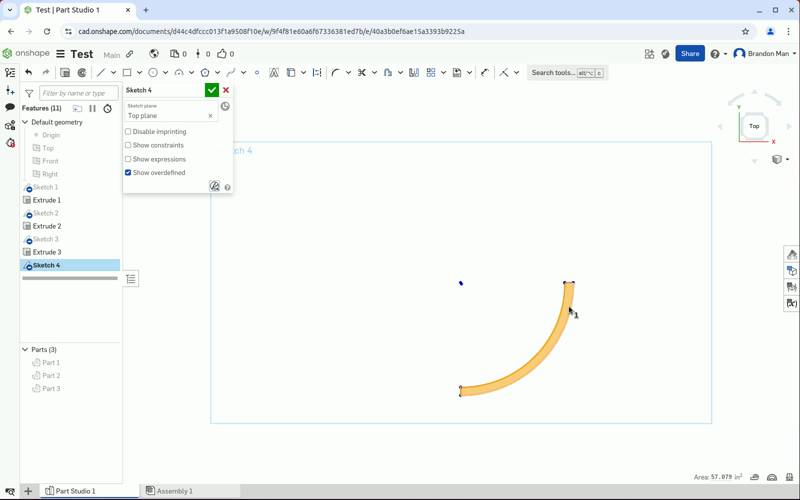
mouse_move(73, 352)
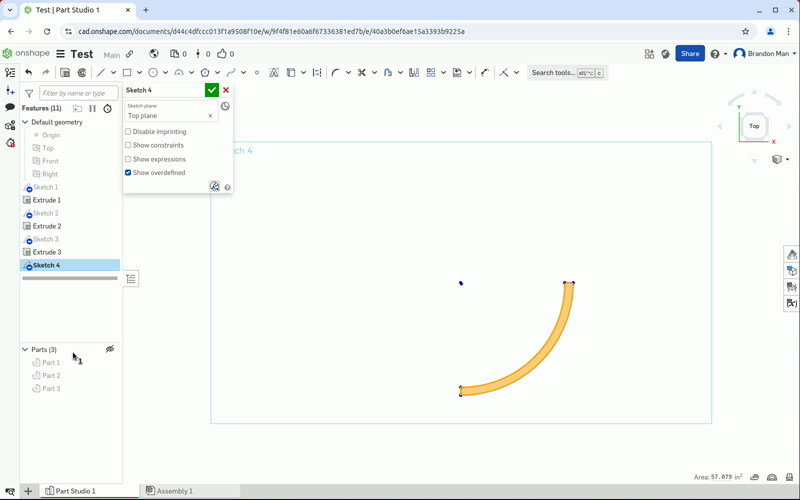
key(shift+y)
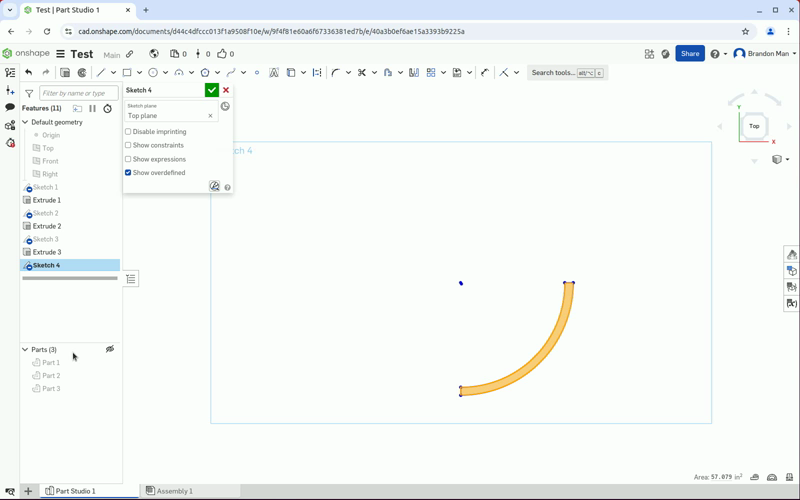
key(shift+e)
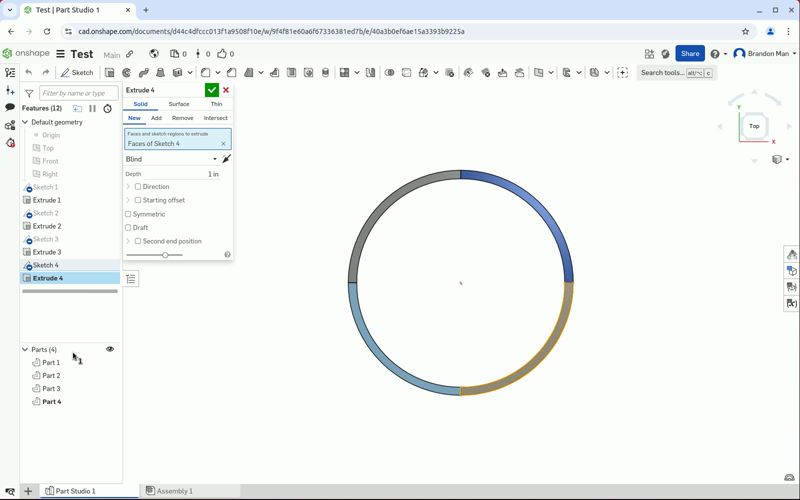
mouse_move(143, 106)
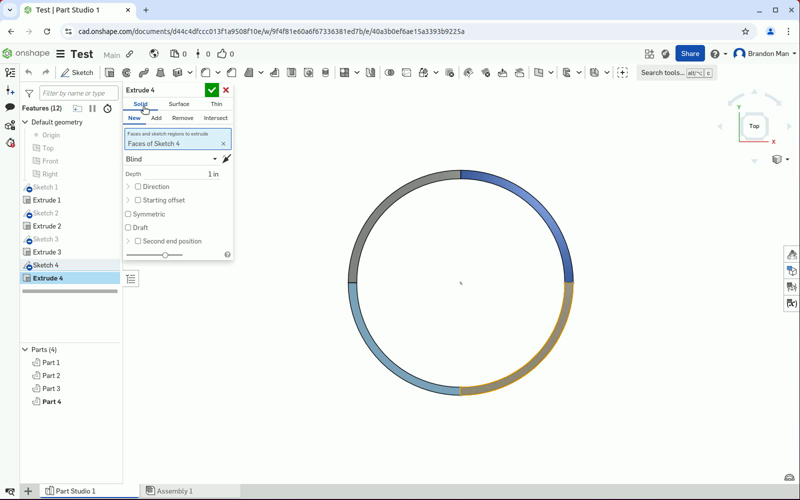
click(143, 106)
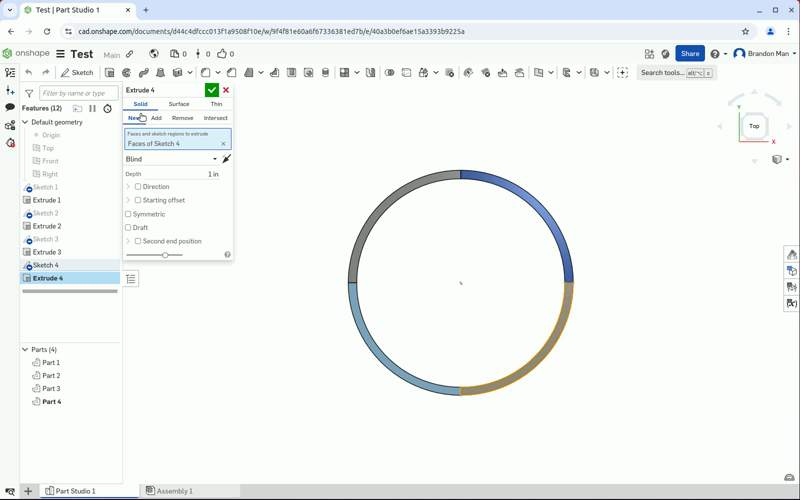
mouse_move(137, 120)
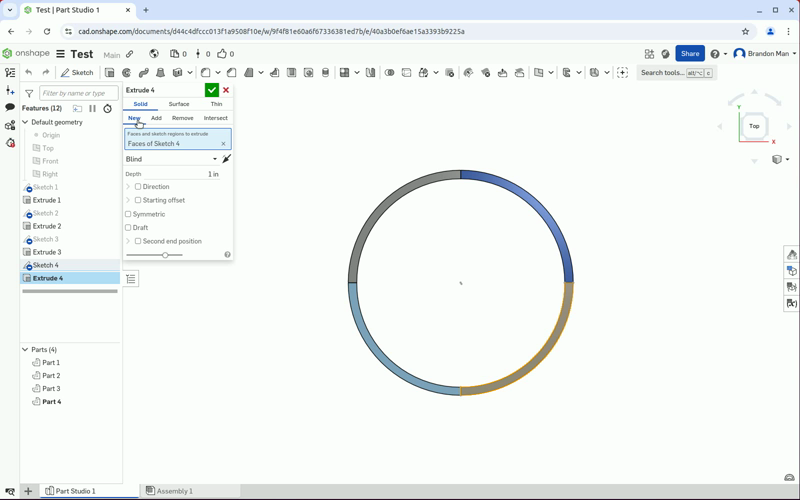
click(137, 120)
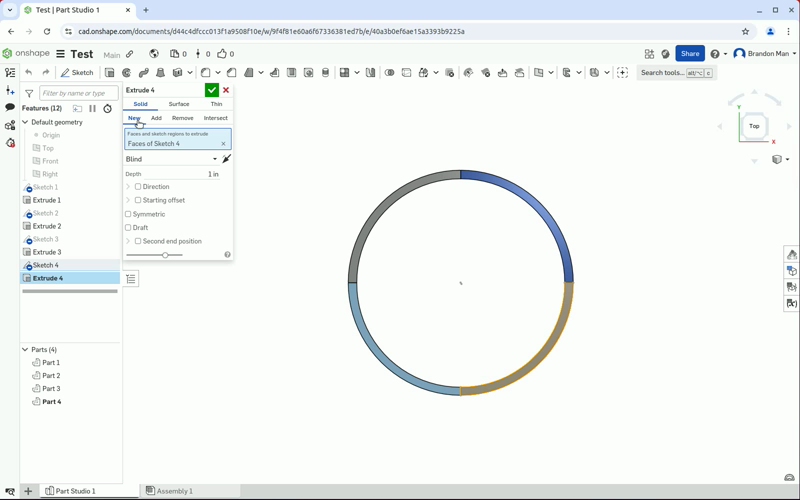
key(tab, 4)
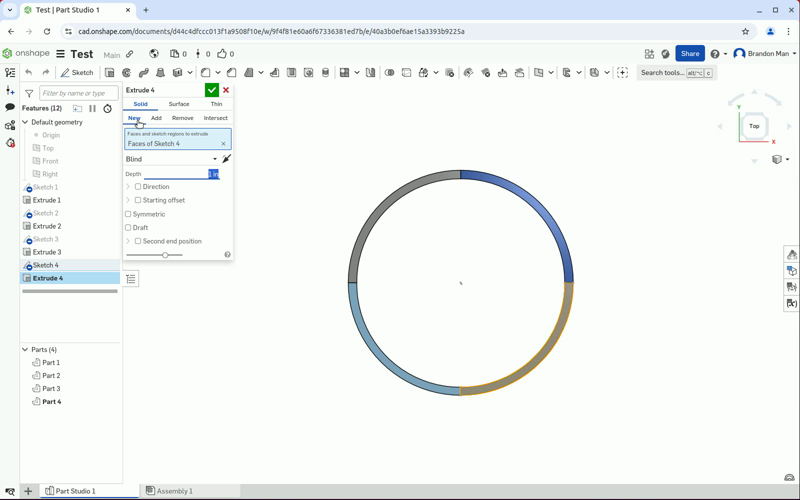
text(0.722)
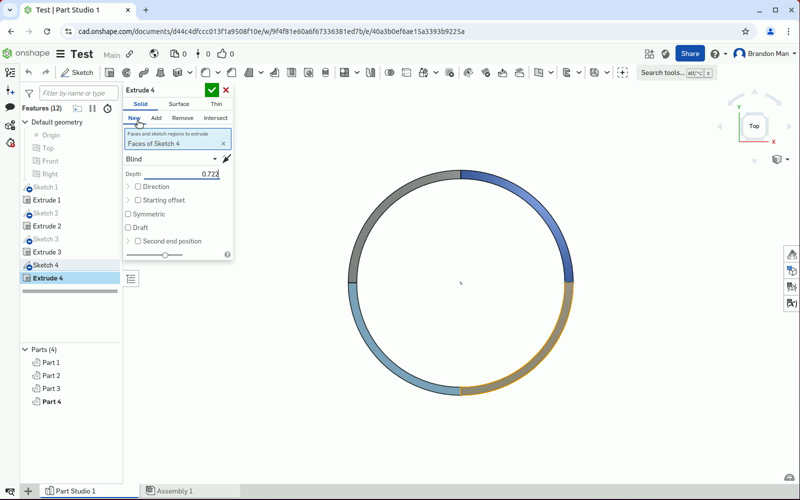
key(enter)
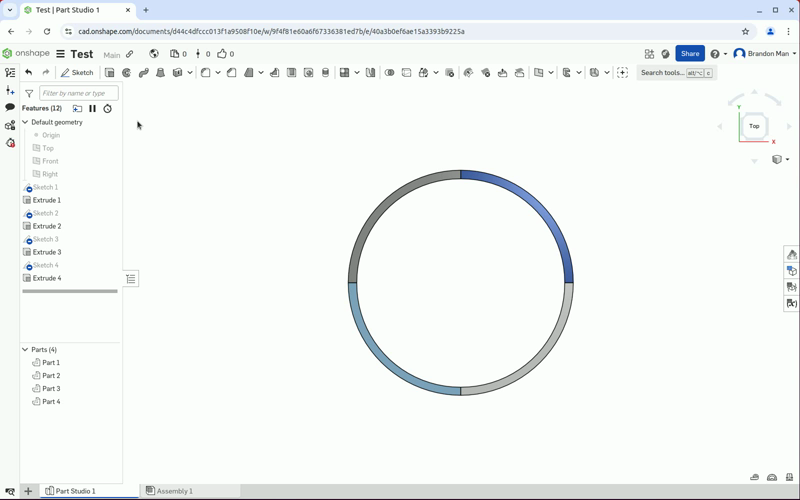
key(shift+h)
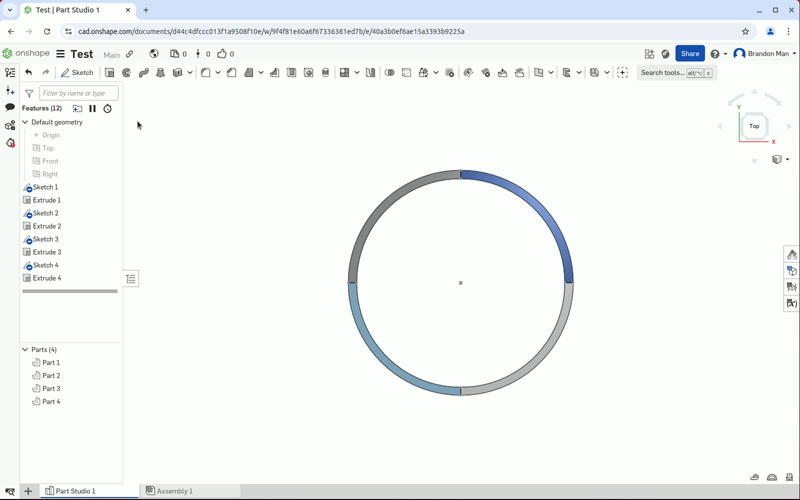
key(shift+h)
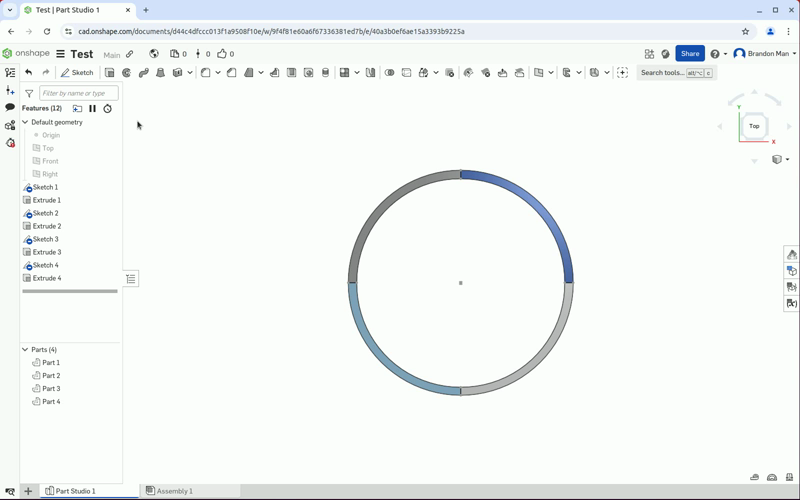
key(shift+7)
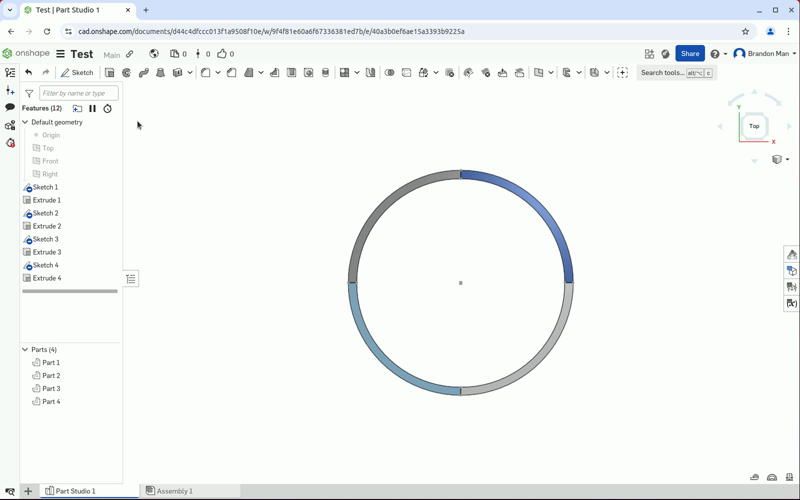
key(up, 3)
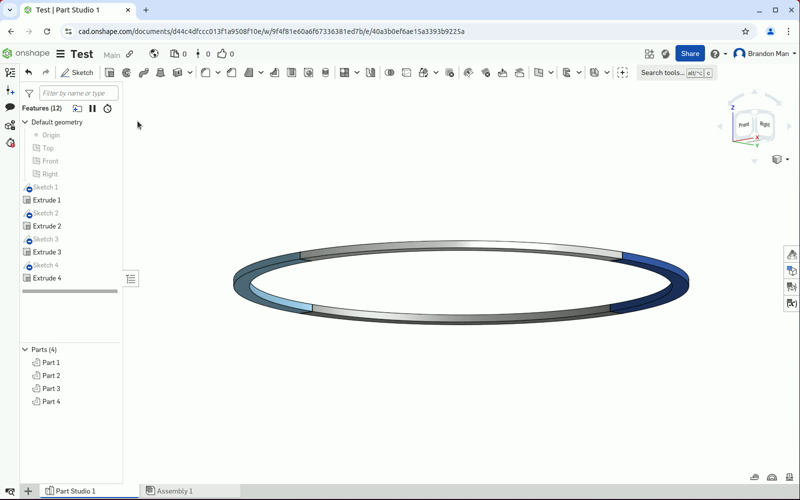
key(left, 3)
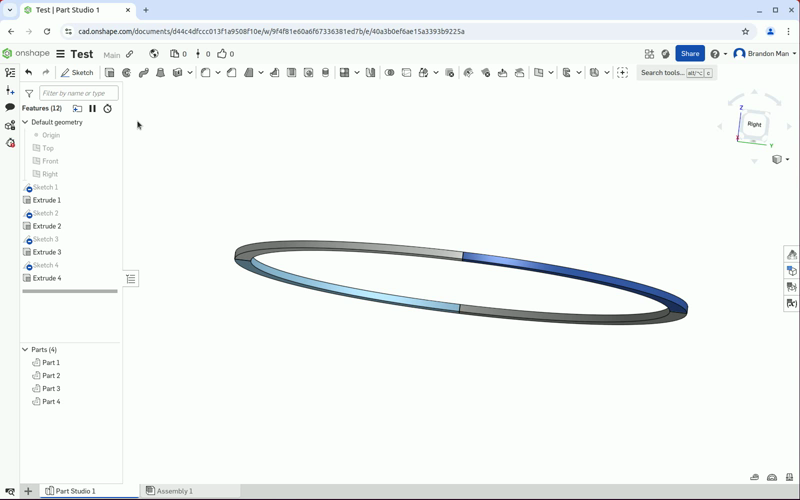
key(right, 3)
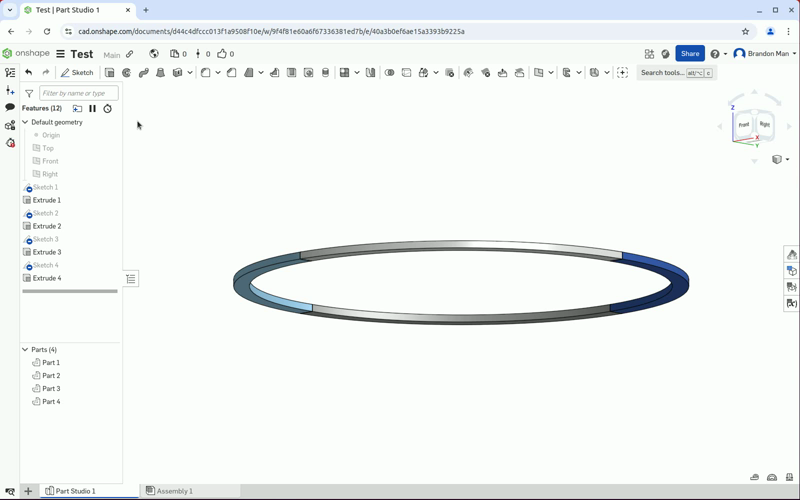
key(down, 3)
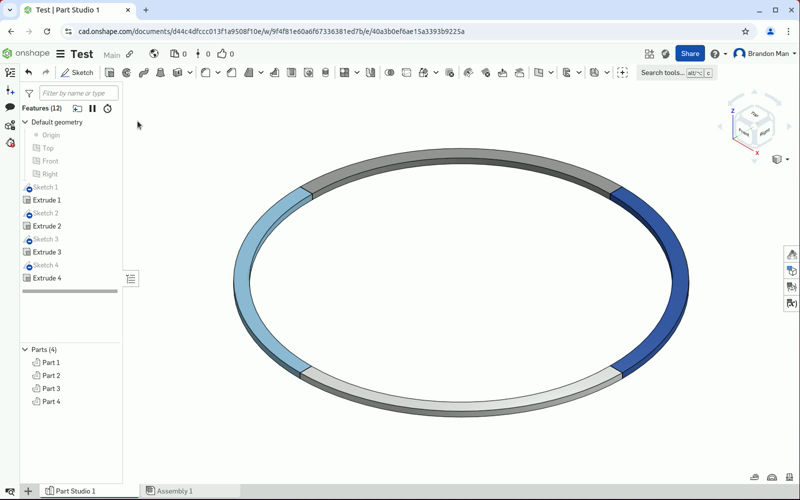
mouse_move(73, 189)
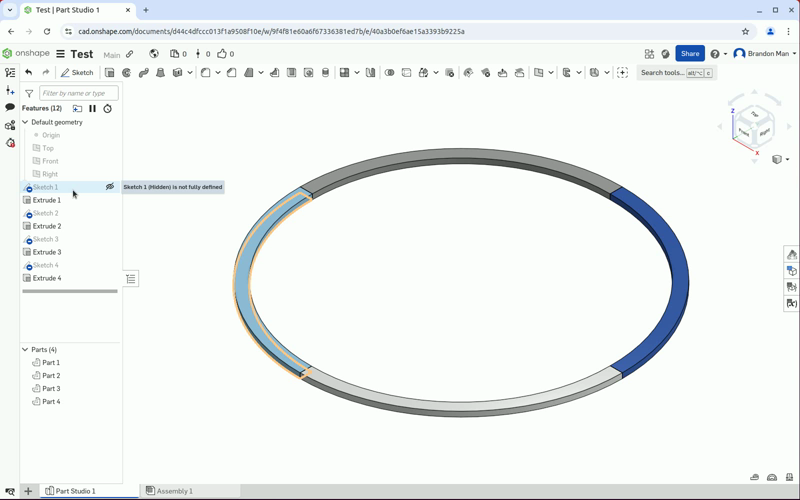
click(73, 189)